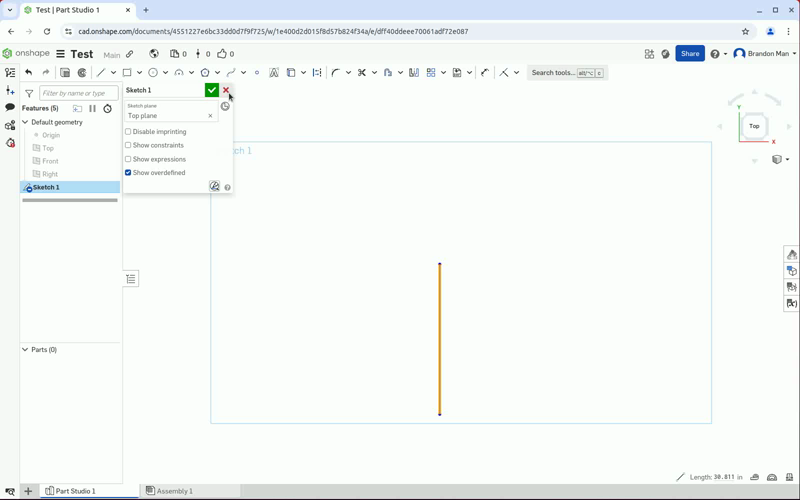
key(shift+h)
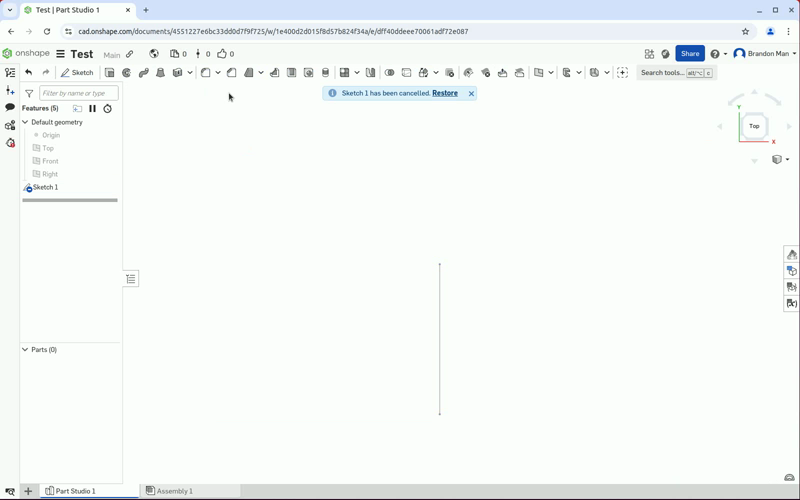
key(shift+s)
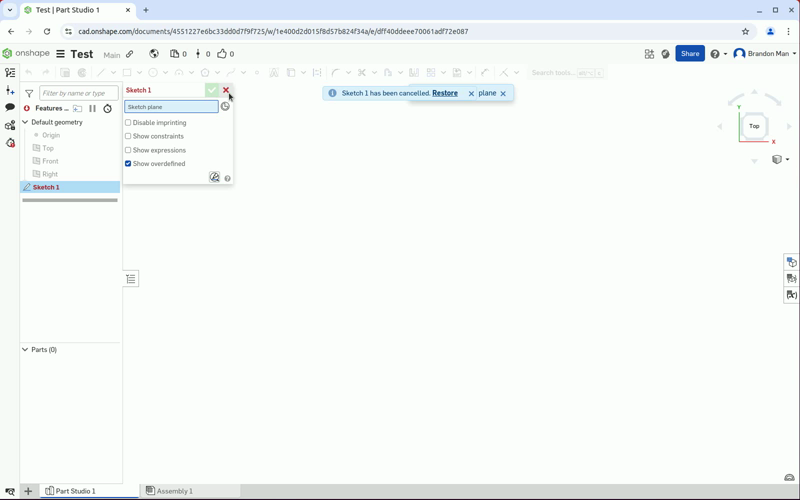
mouse_move(73, 150)
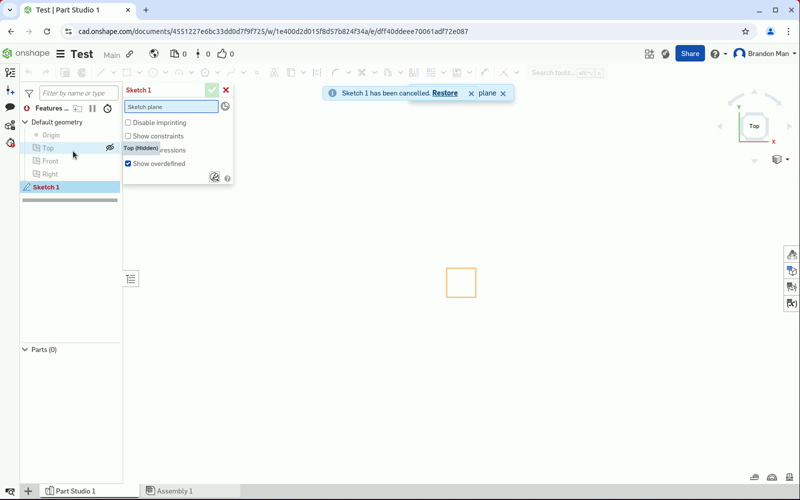
click(73, 150)
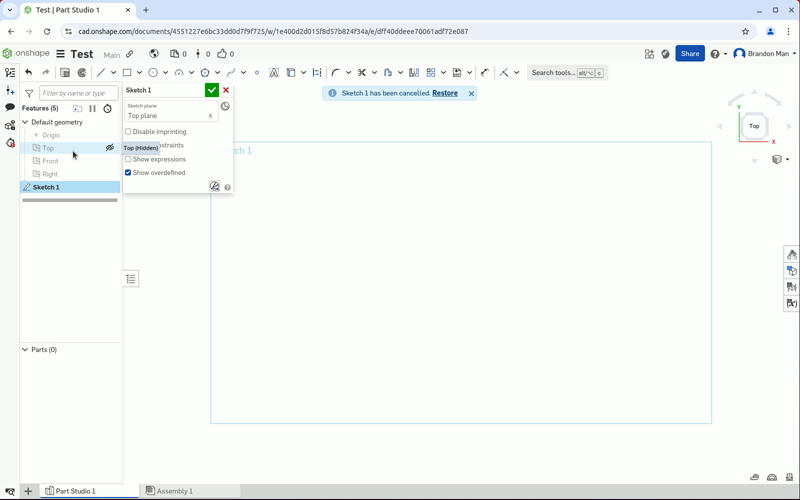
mouse_move(73, 352)
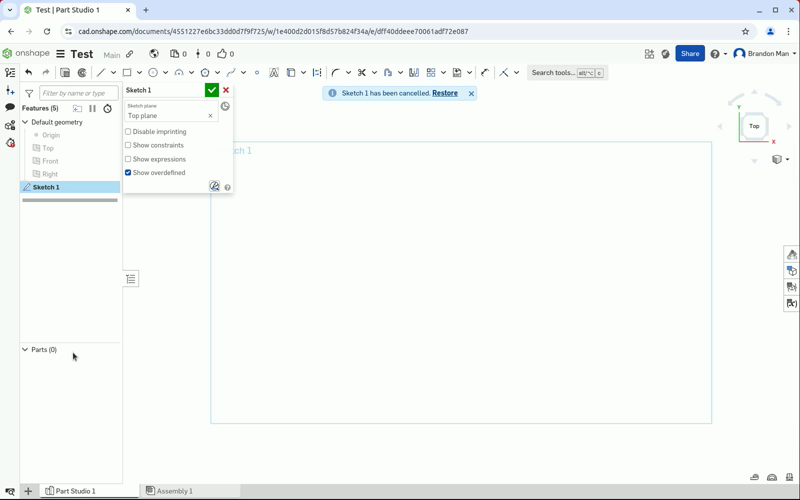
key(y)
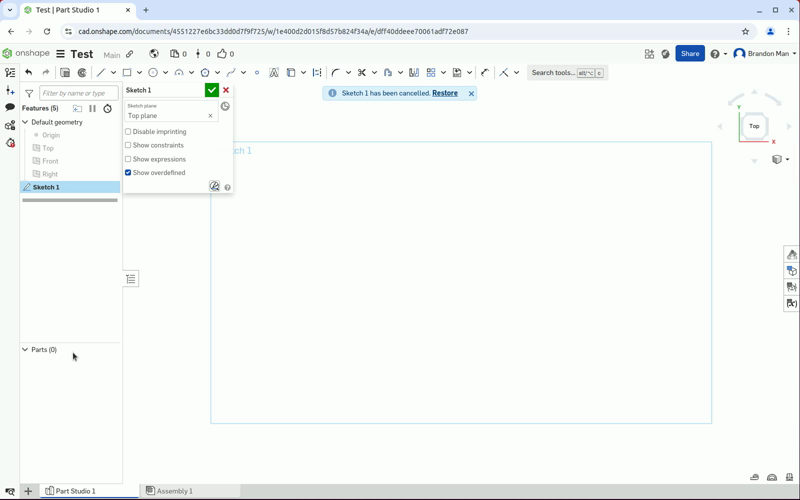
key(c)
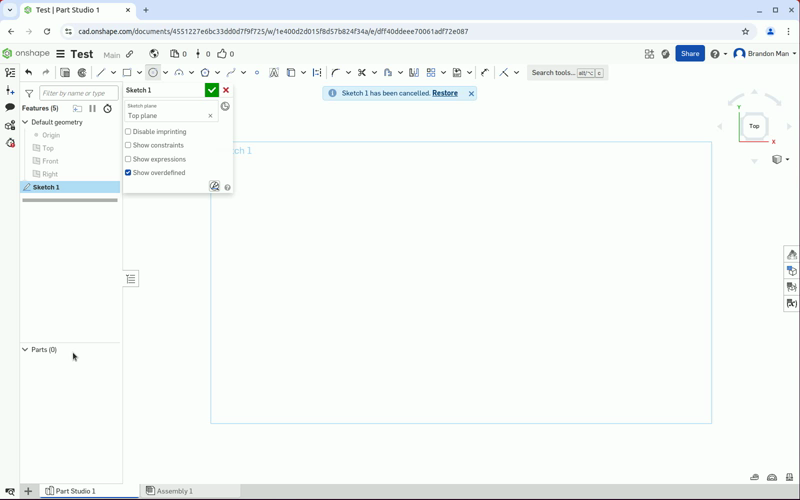
key_down(shift)
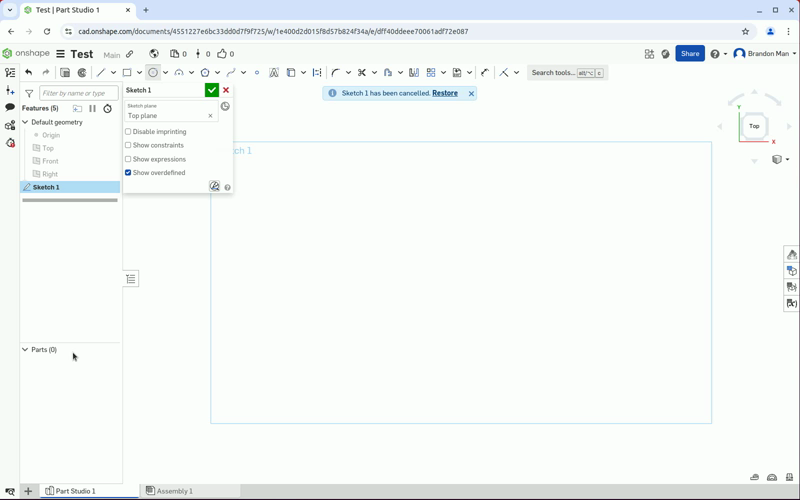
mouse_move(419, 282)
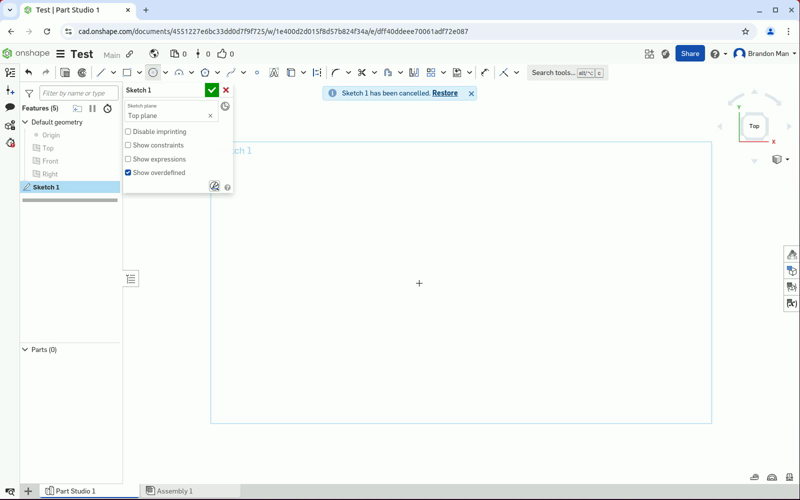
click(419, 282)
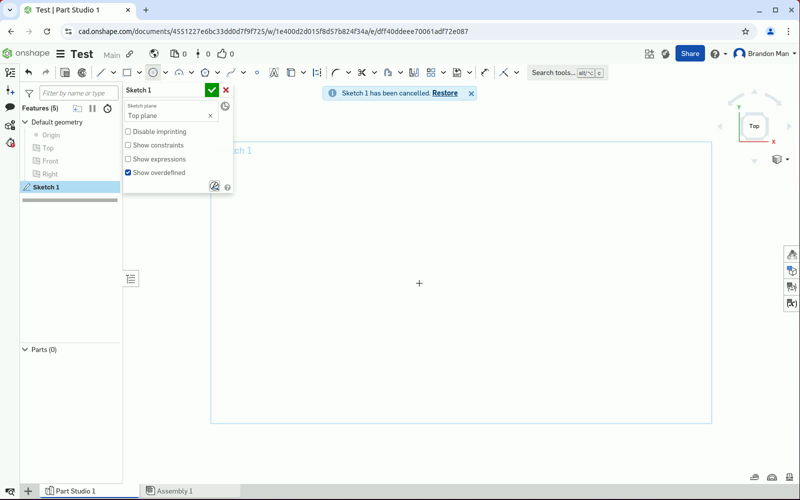
key_up(shift)
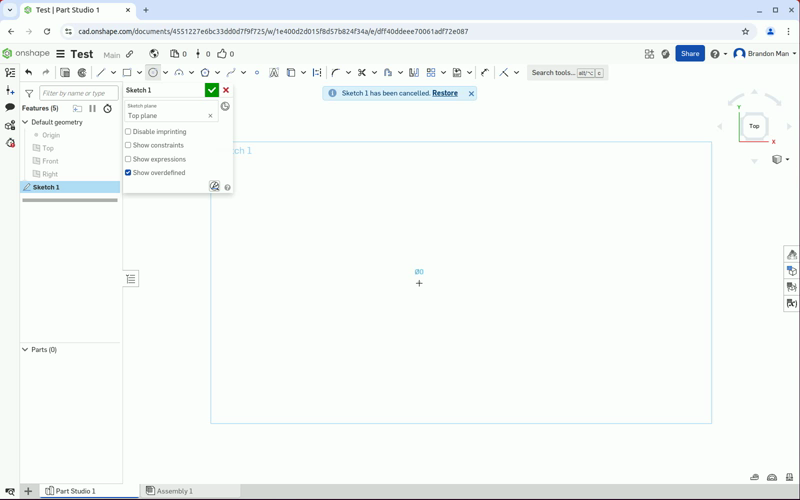
mouse_move(447, 282)
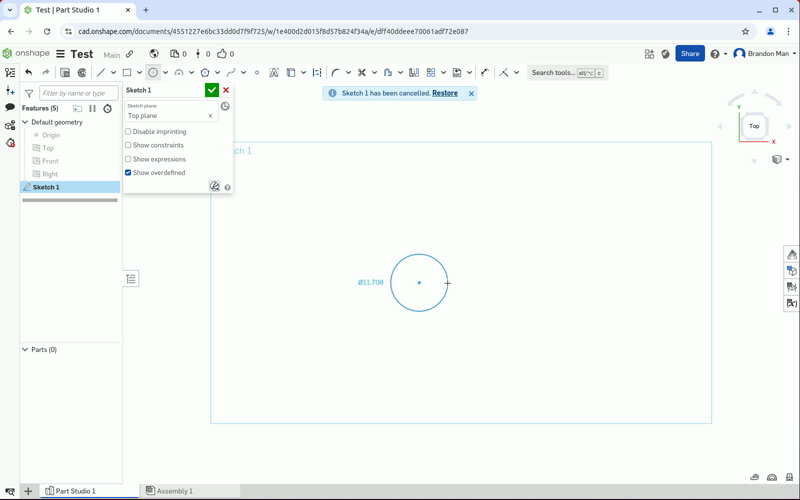
click(447, 282)
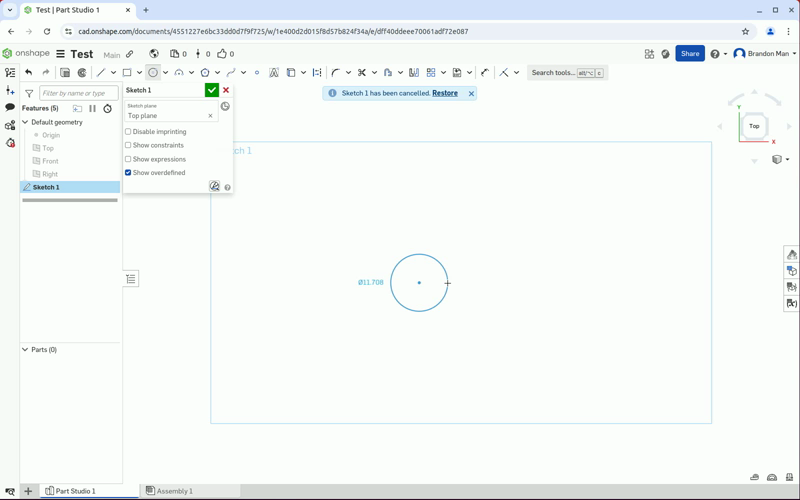
key(esc)
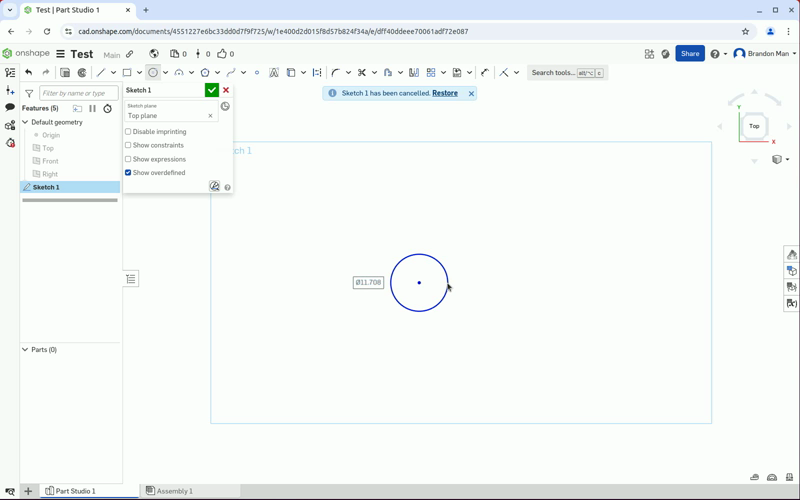
key(c)
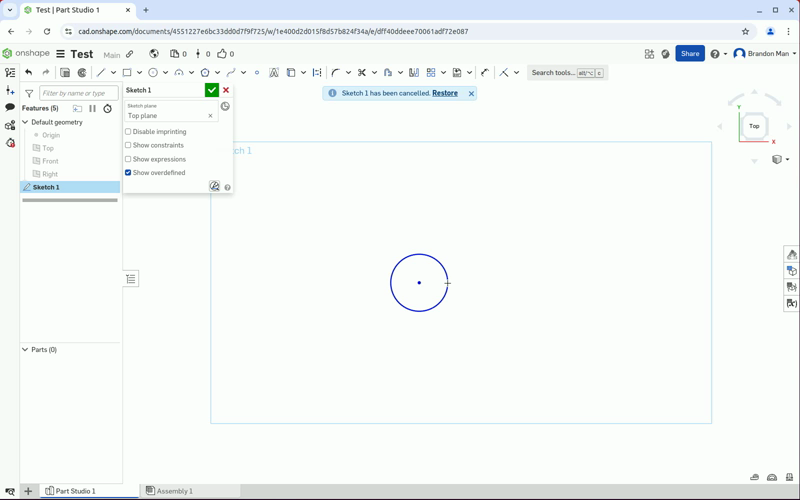
key_down(shift)
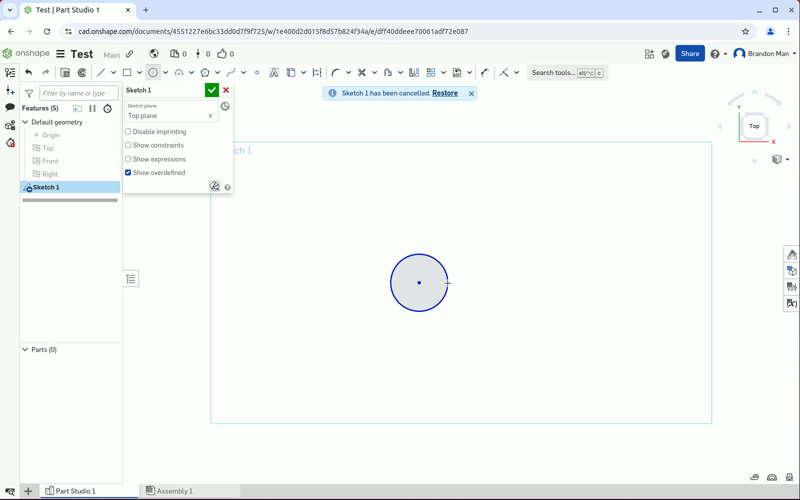
mouse_move(419, 282)
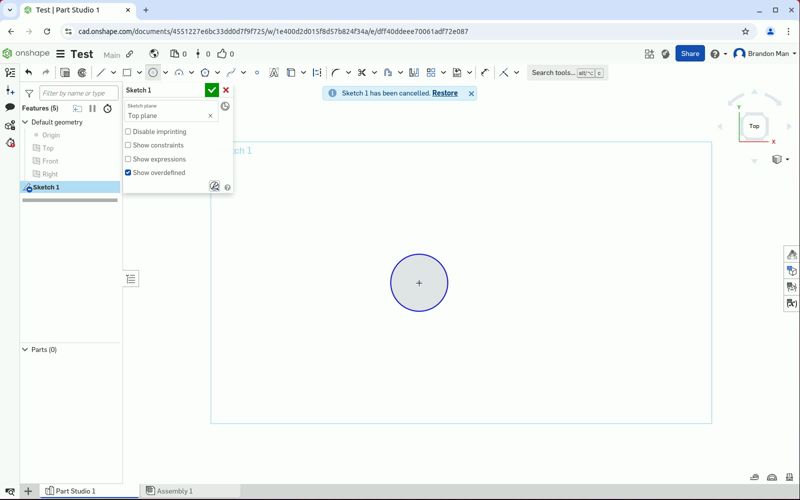
click(419, 282)
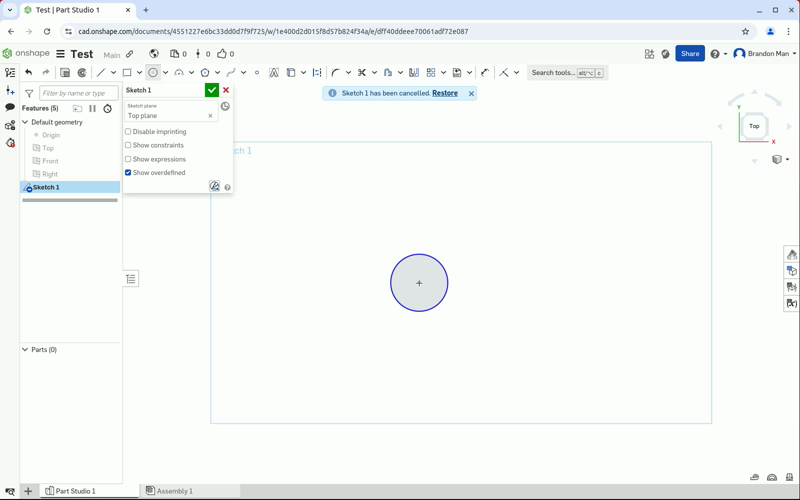
key_up(shift)
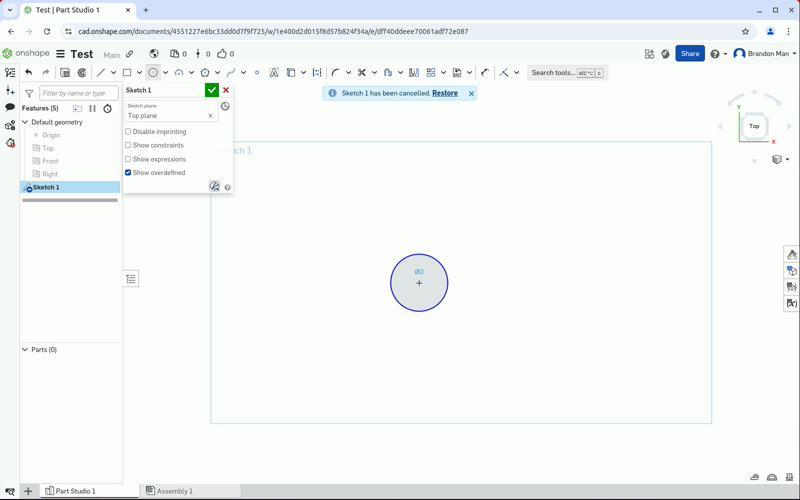
mouse_move(440, 282)
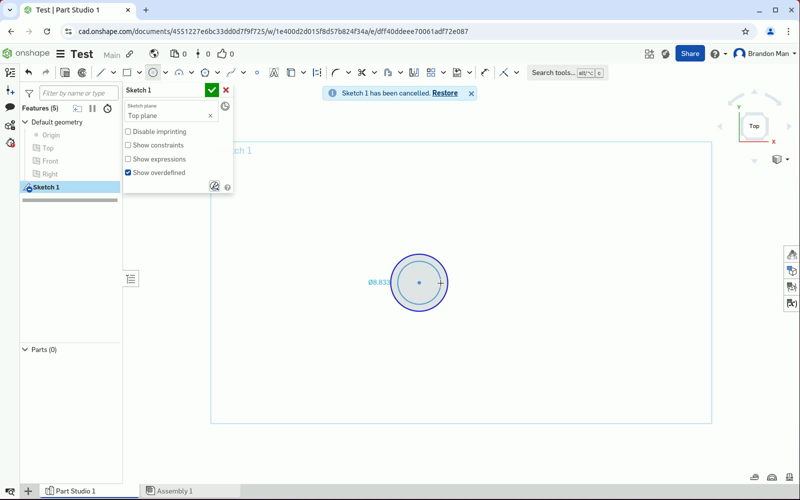
click(440, 282)
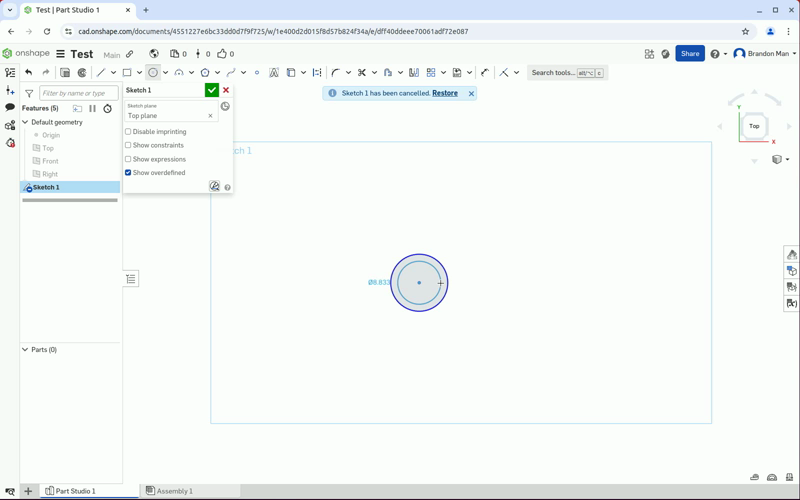
key(esc)
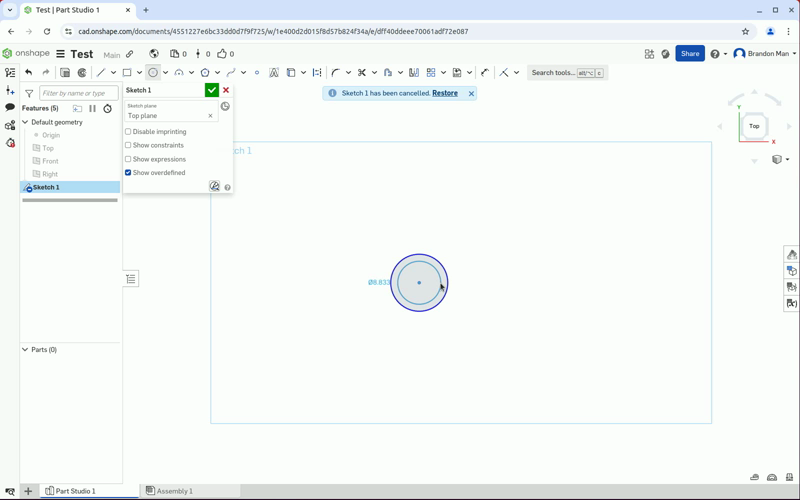
mouse_move(405, 263)
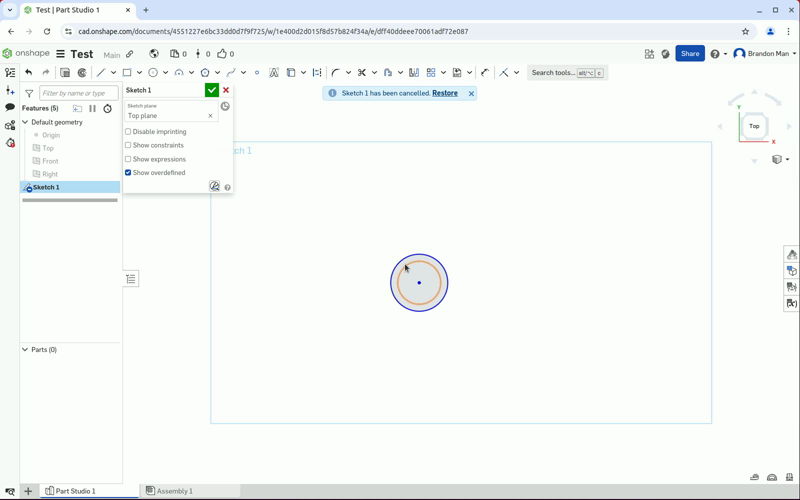
scroll(6)
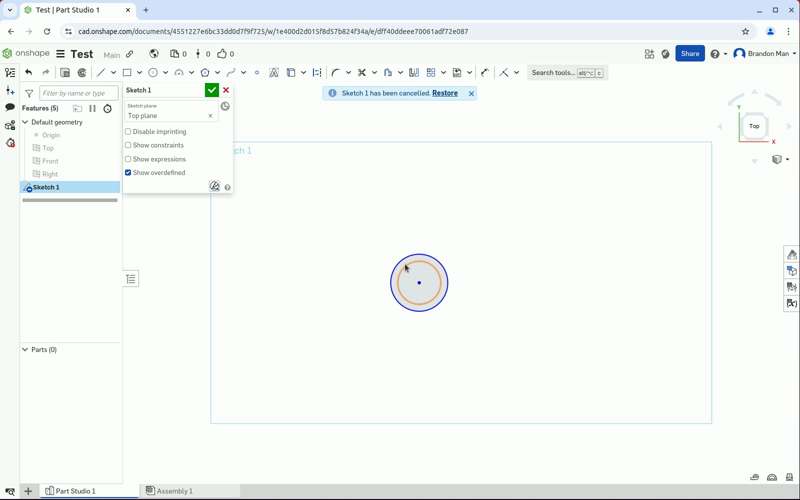
scroll(6)
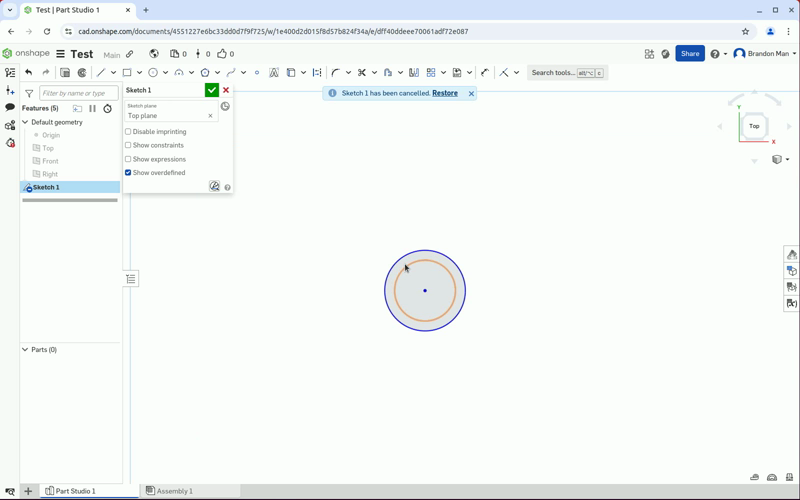
scroll(6)
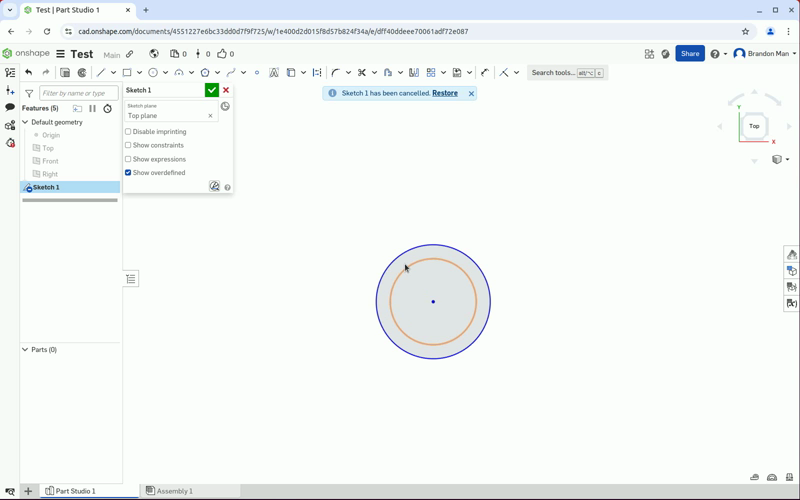
scroll(6)
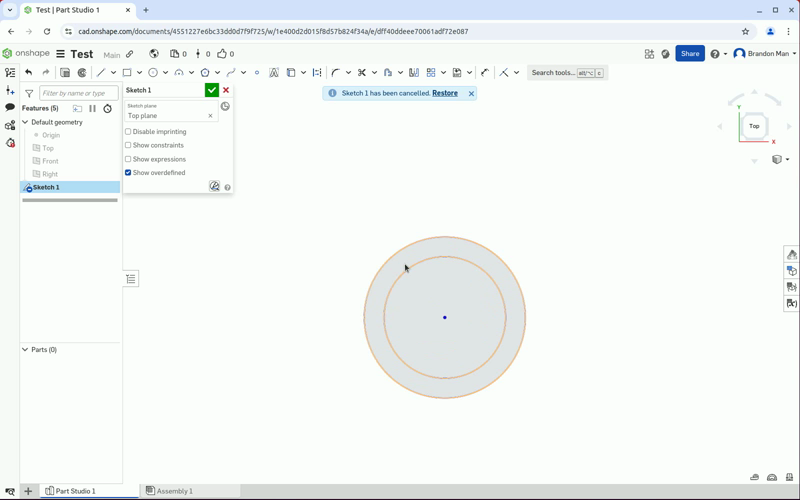
scroll(6)
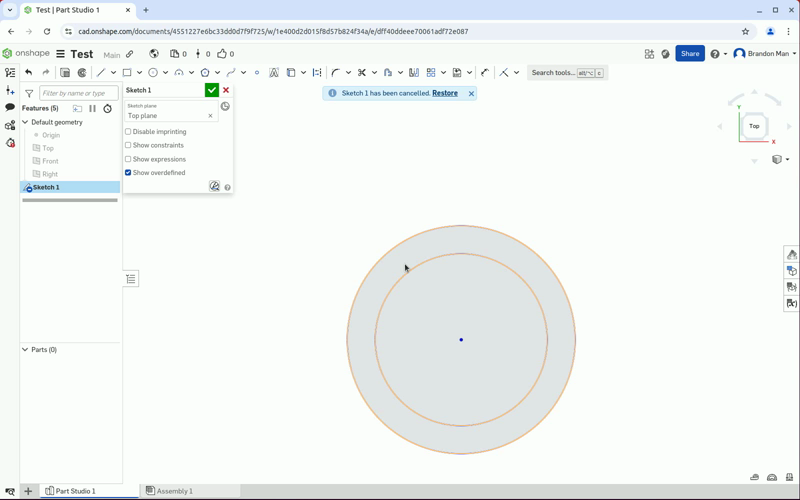
scroll(6)
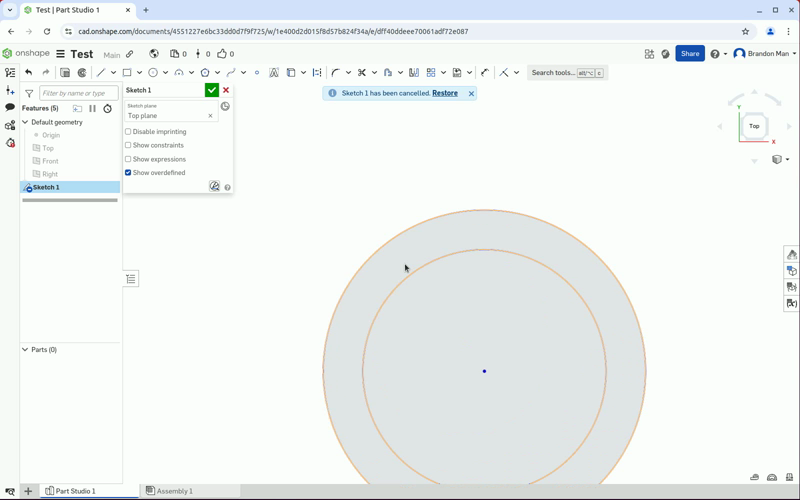
scroll(6)
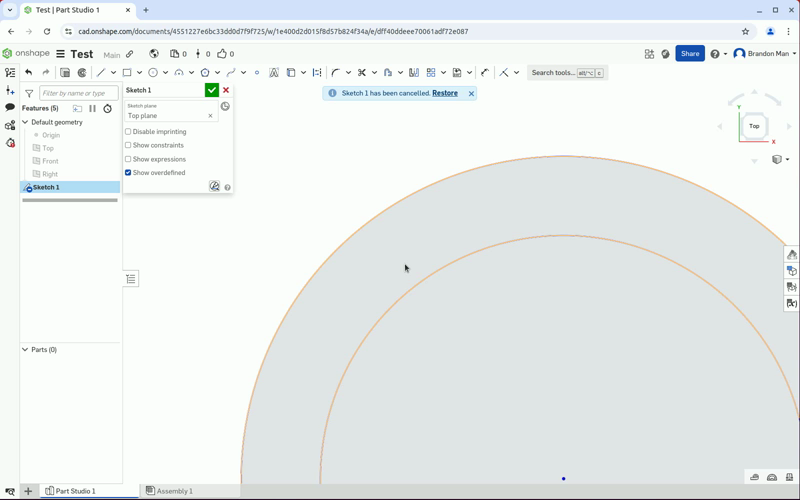
click(405, 263)
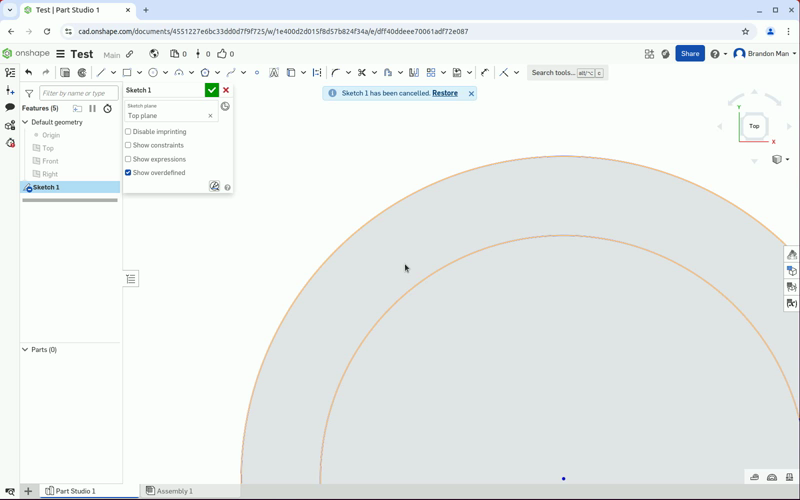
scroll(-6)
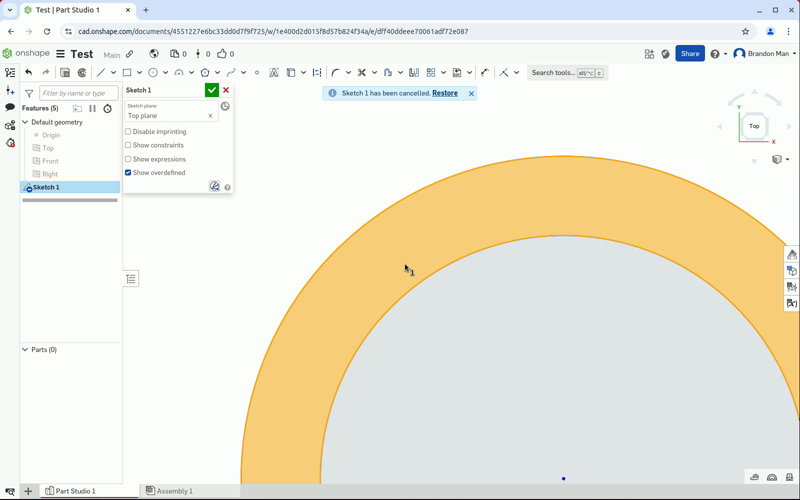
scroll(-6)
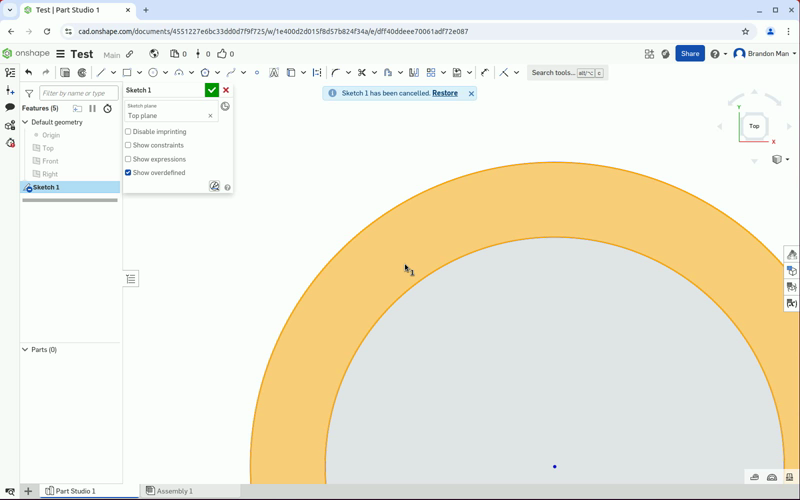
scroll(-6)
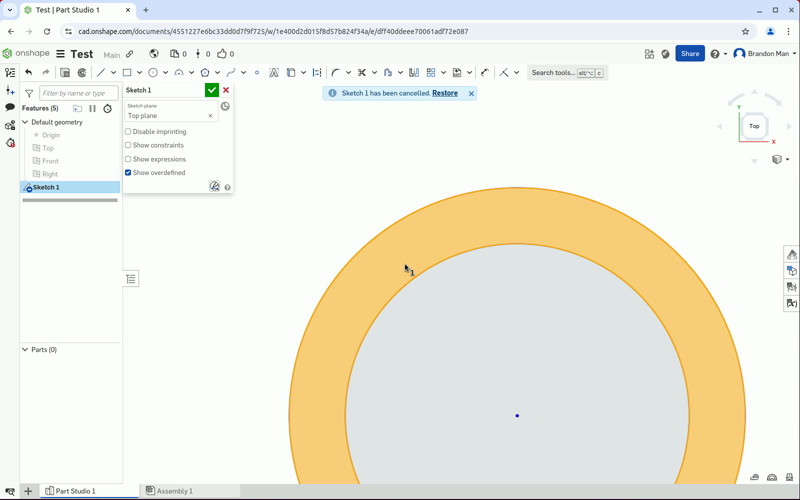
scroll(-6)
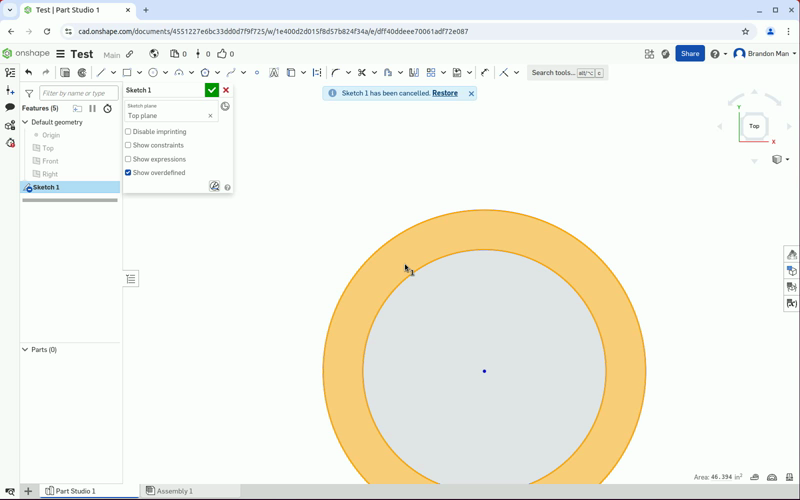
scroll(-6)
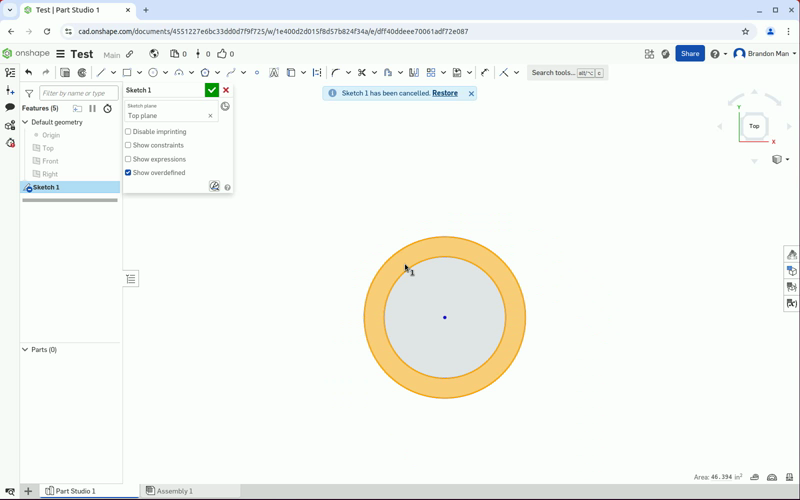
scroll(-6)
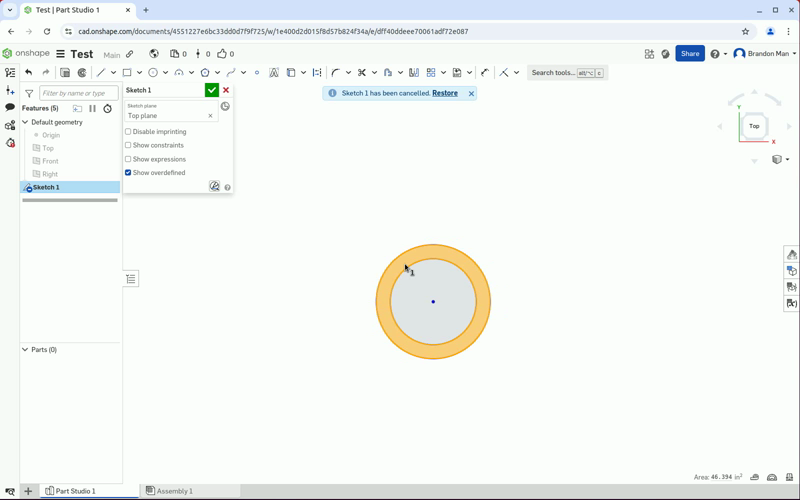
scroll(-6)
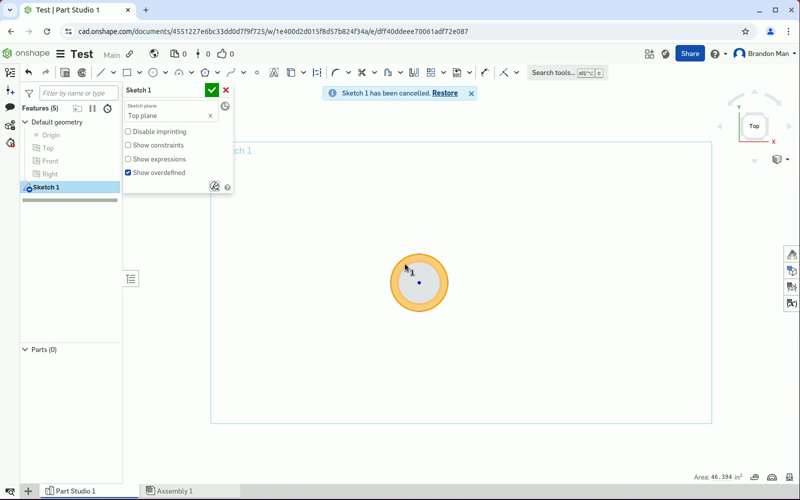
mouse_move(73, 352)
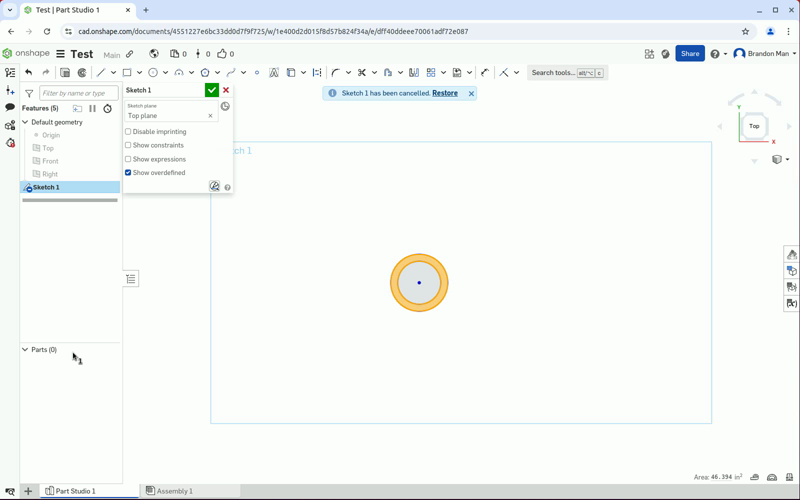
key(shift+y)
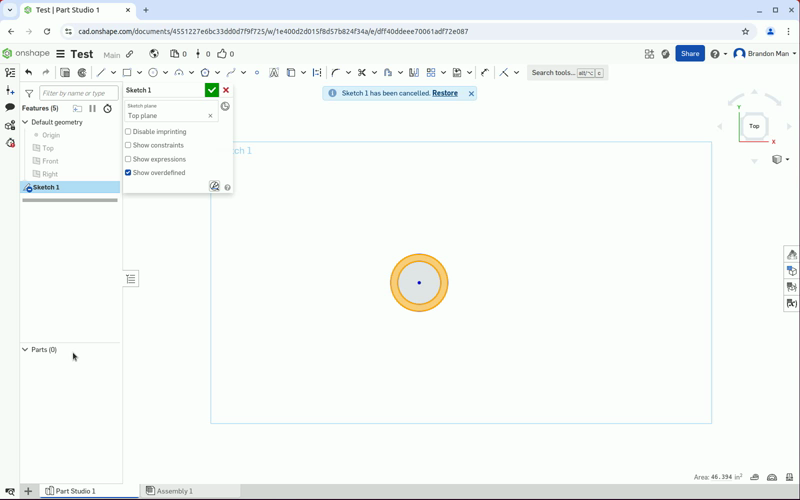
key(shift+e)
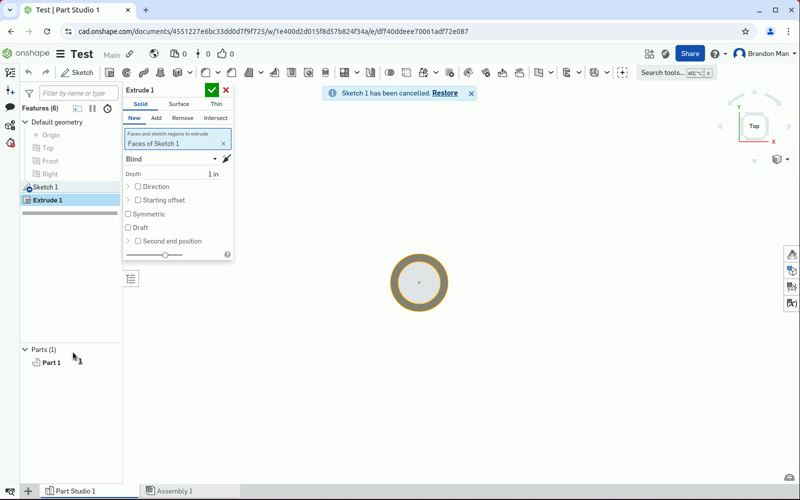
mouse_move(143, 106)
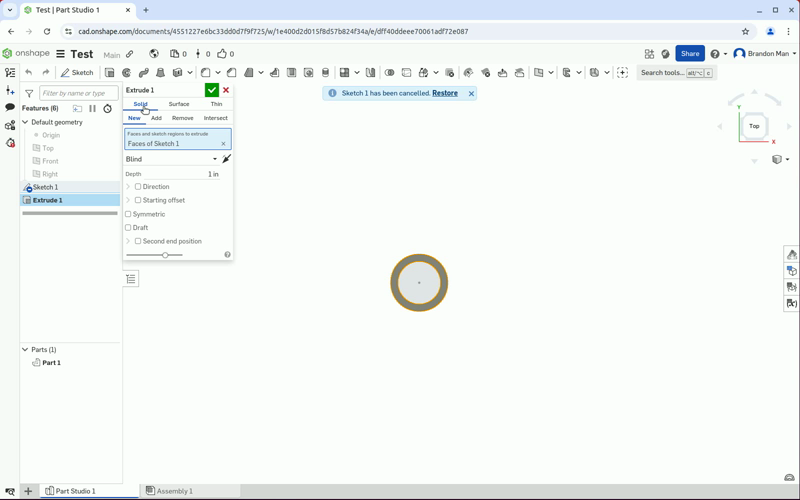
click(143, 106)
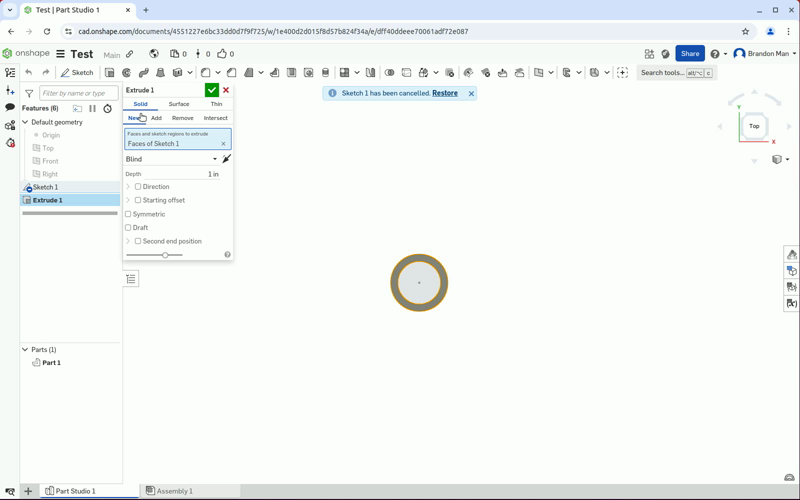
mouse_move(137, 120)
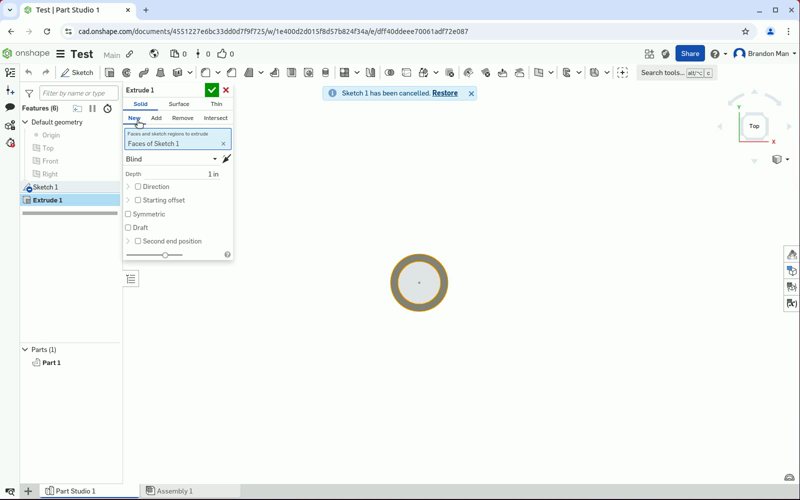
click(137, 120)
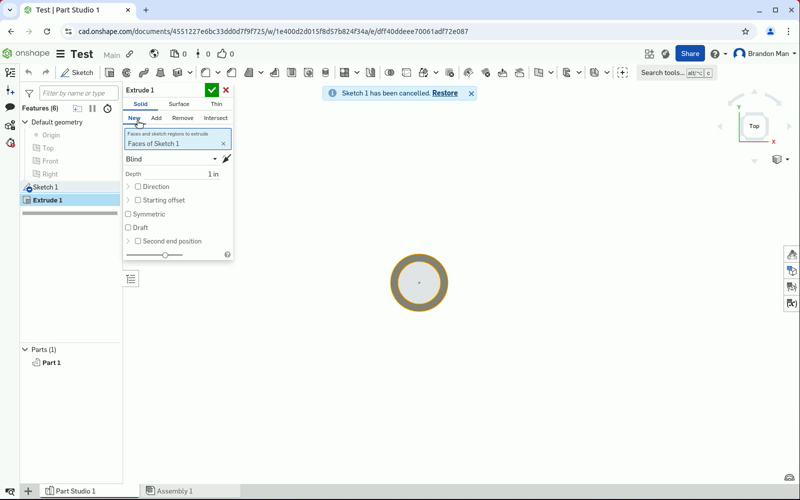
key(tab, 4)
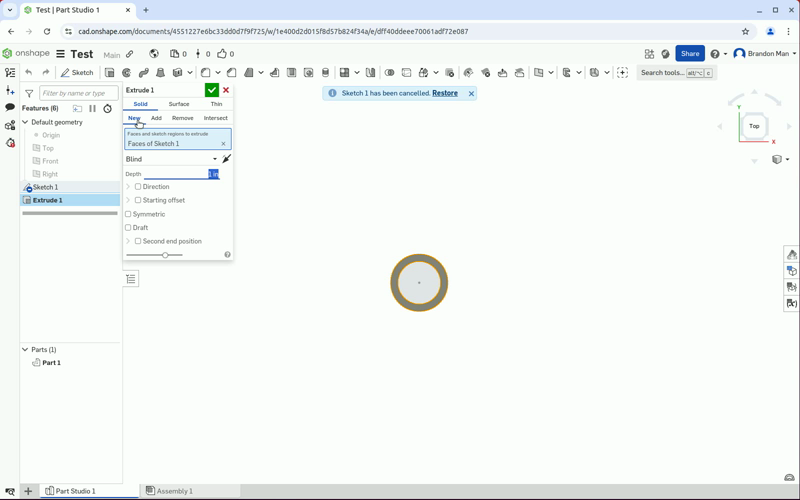
text(8.666)
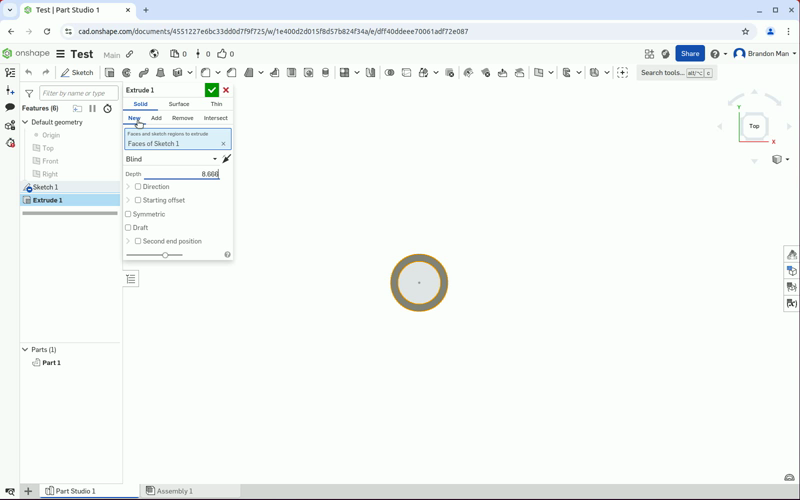
key(enter)
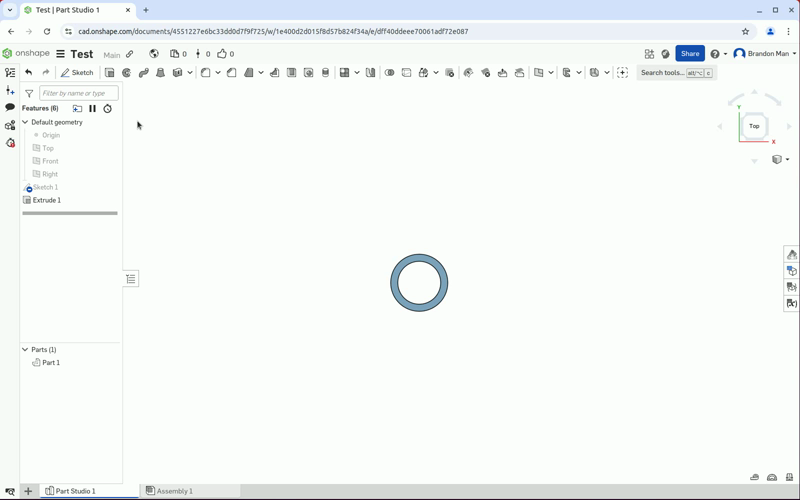
key(shift+h)
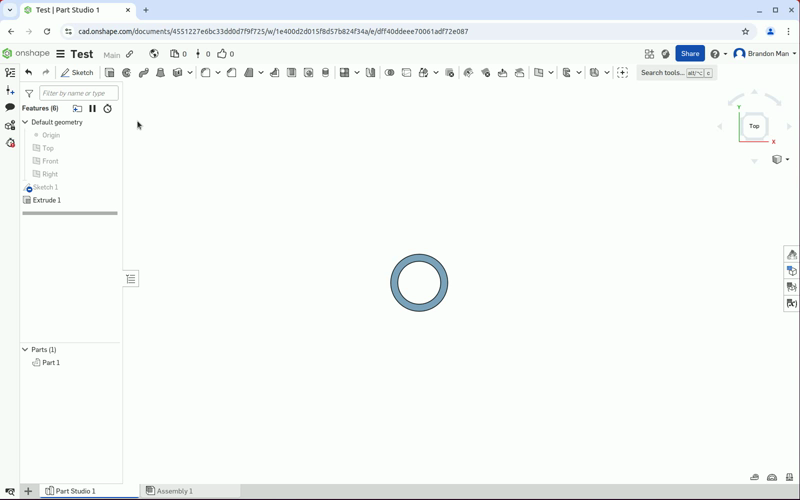
key(shift+h)
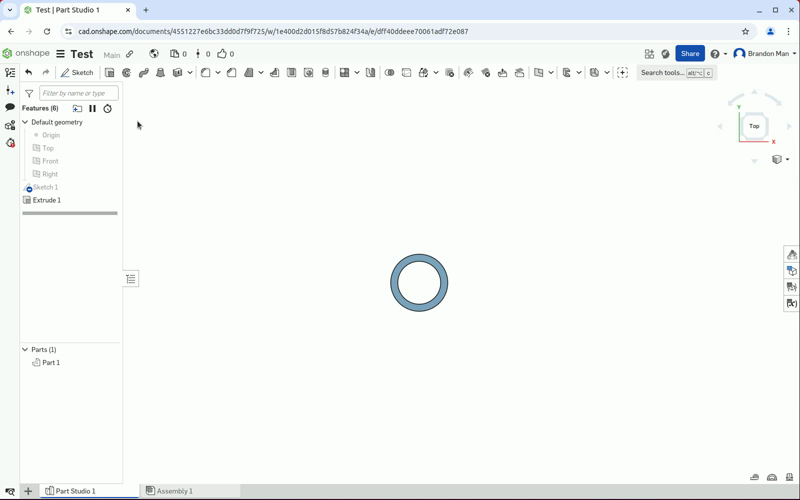
mouse_move(73, 189)
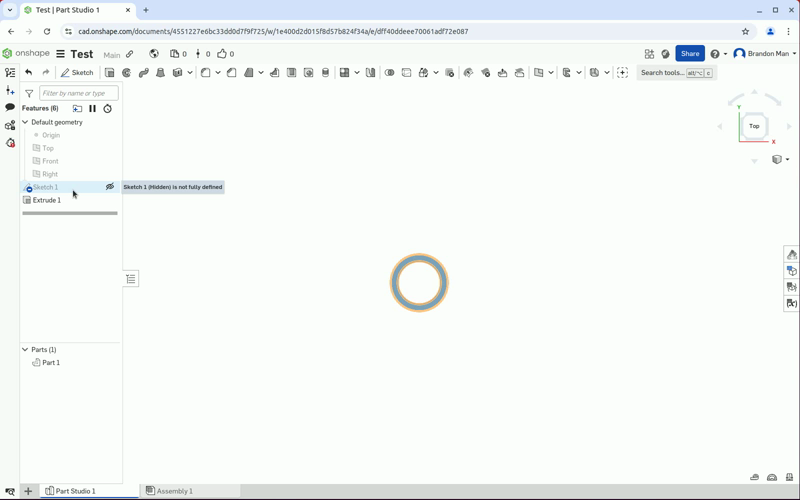
click(73, 189)
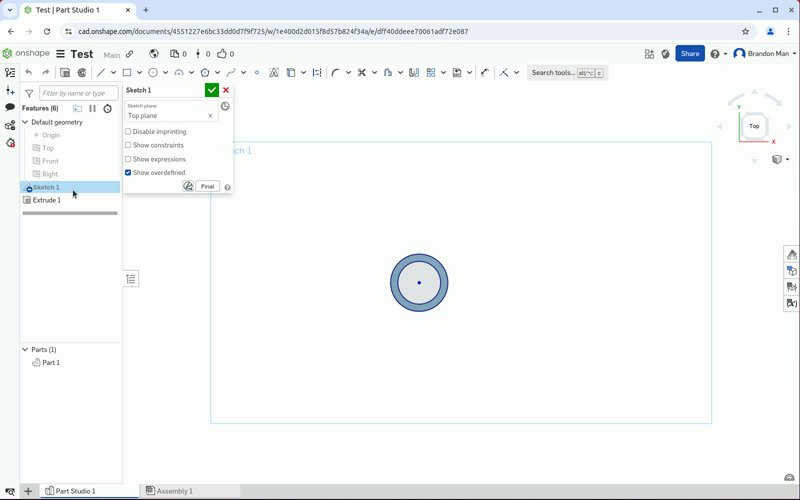
mouse_move(229, 92)
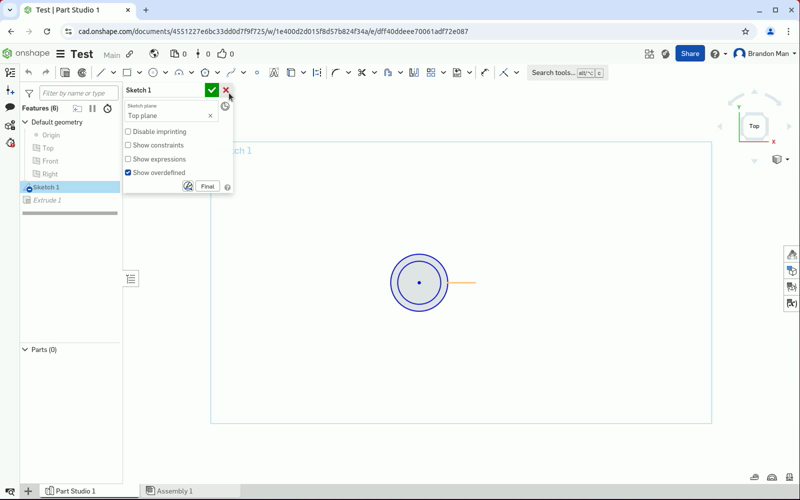
click(229, 92)
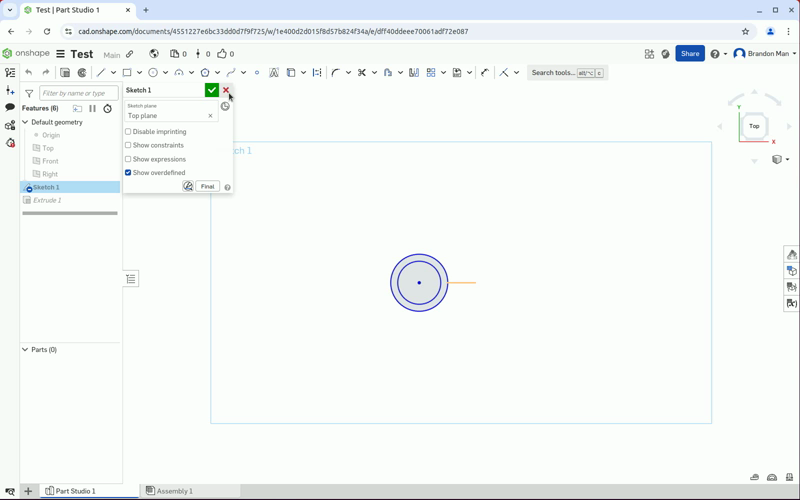
key(shift+s)
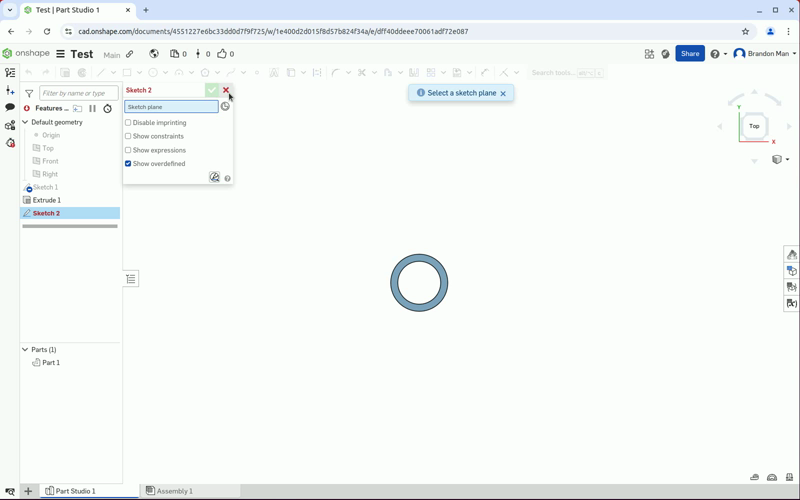
mouse_move(73, 150)
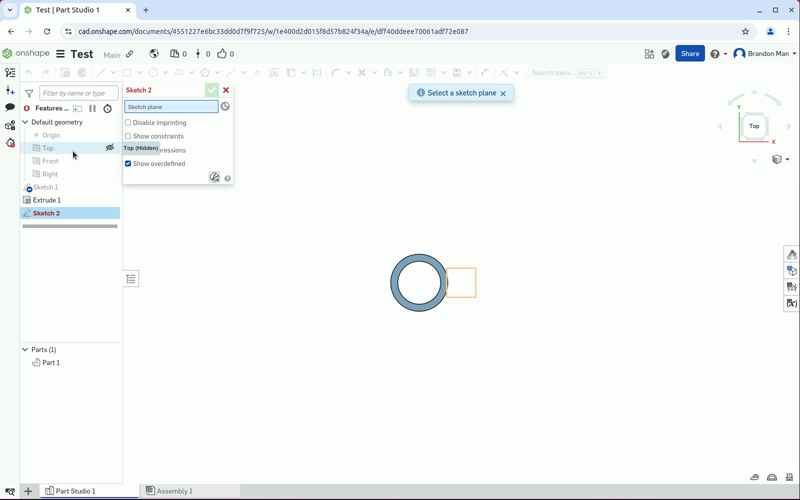
click(73, 150)
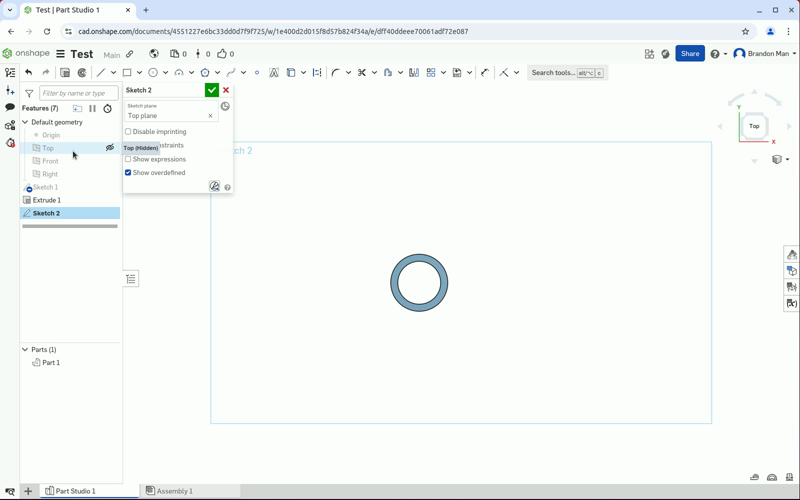
mouse_move(73, 352)
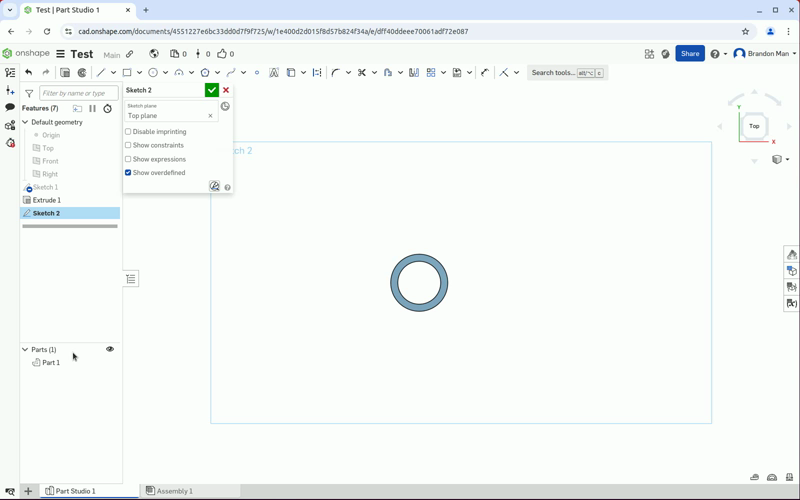
key(y)
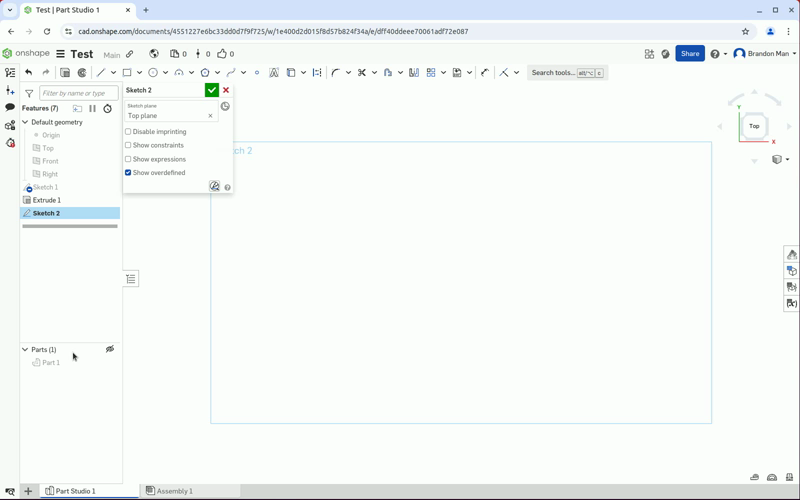
key(c)
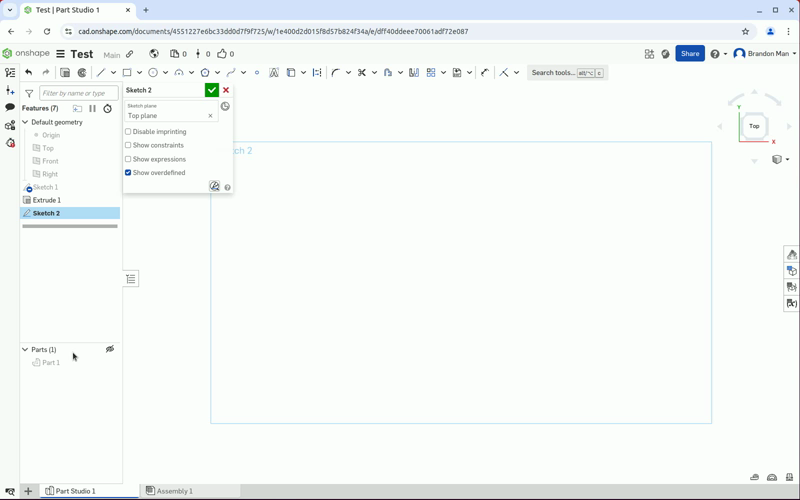
key_down(shift)
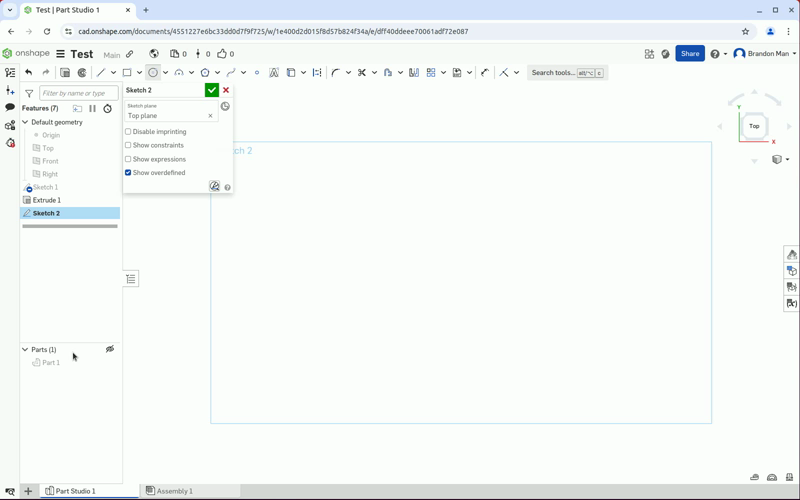
mouse_move(559, 282)
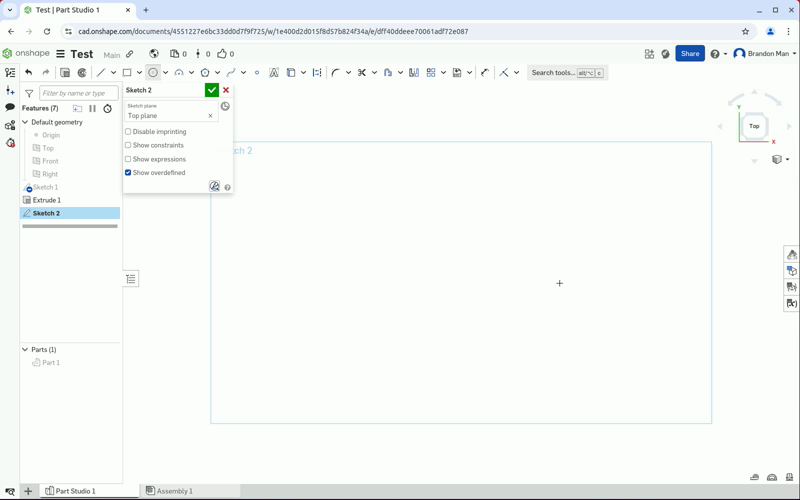
click(559, 282)
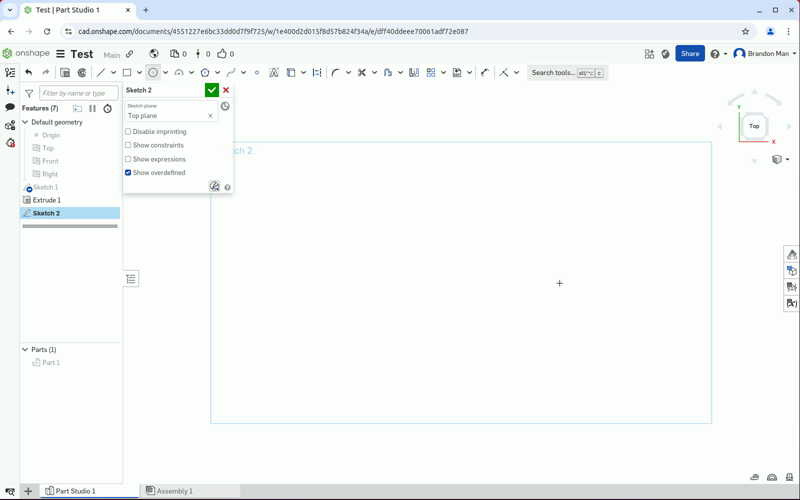
key_up(shift)
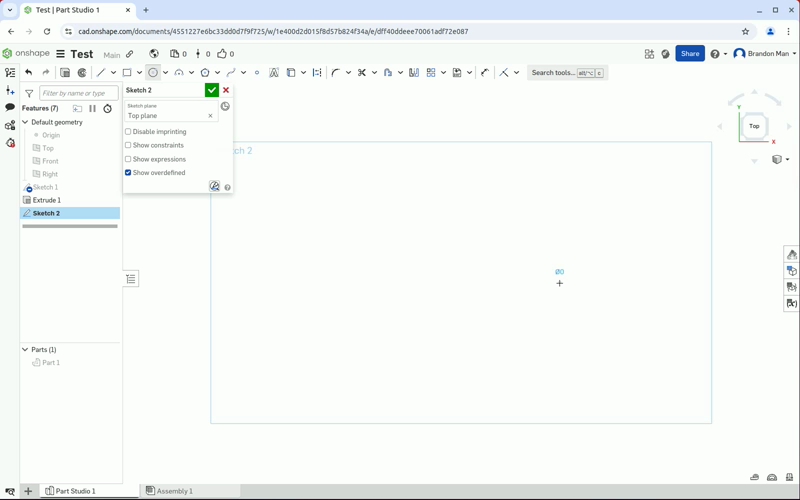
mouse_move(574, 282)
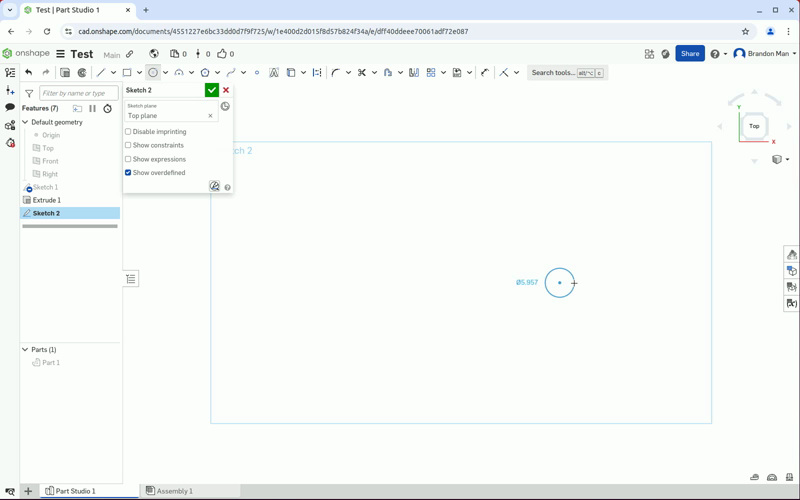
click(574, 282)
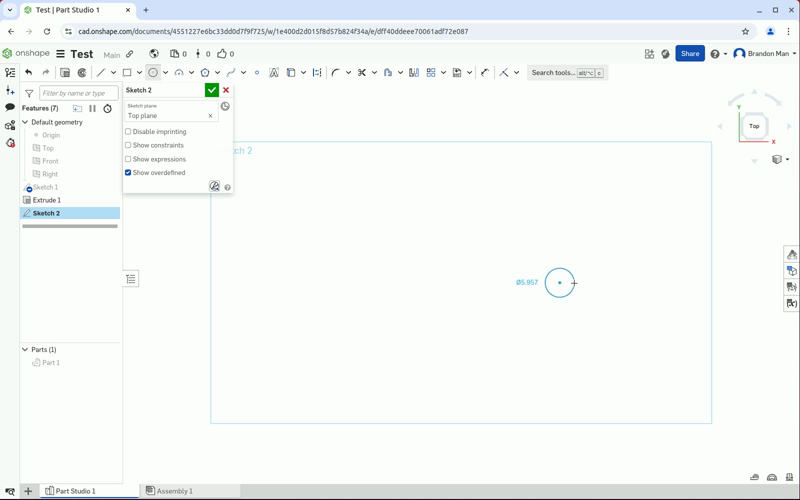
key(esc)
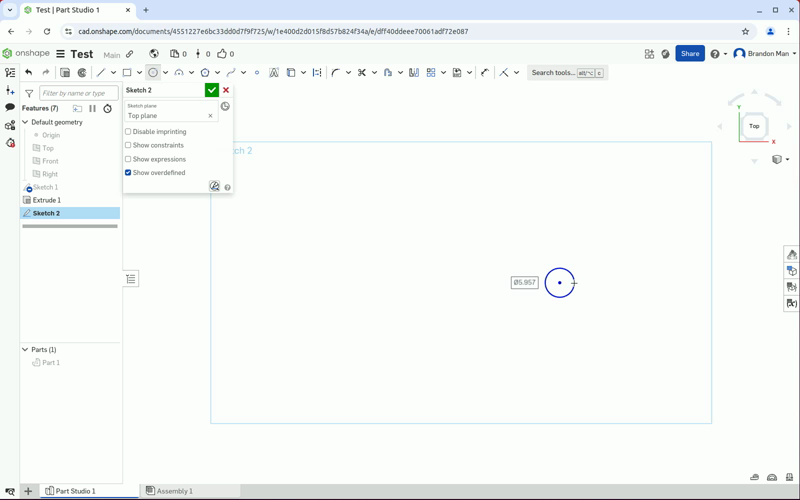
key(c)
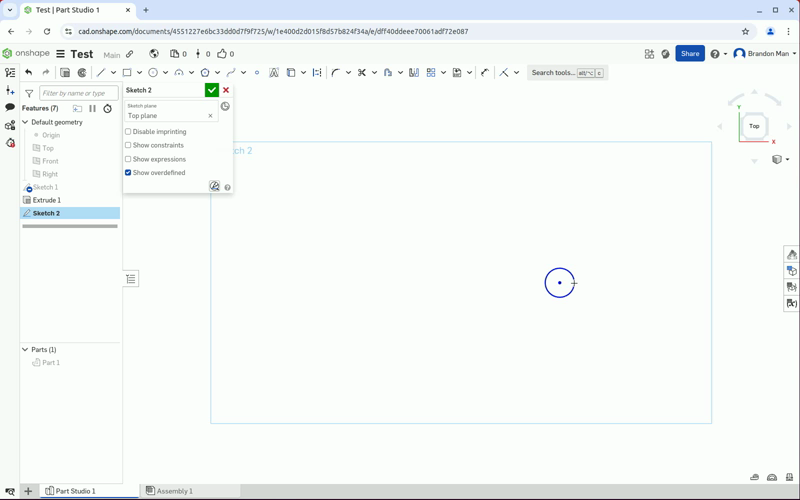
key_down(shift)
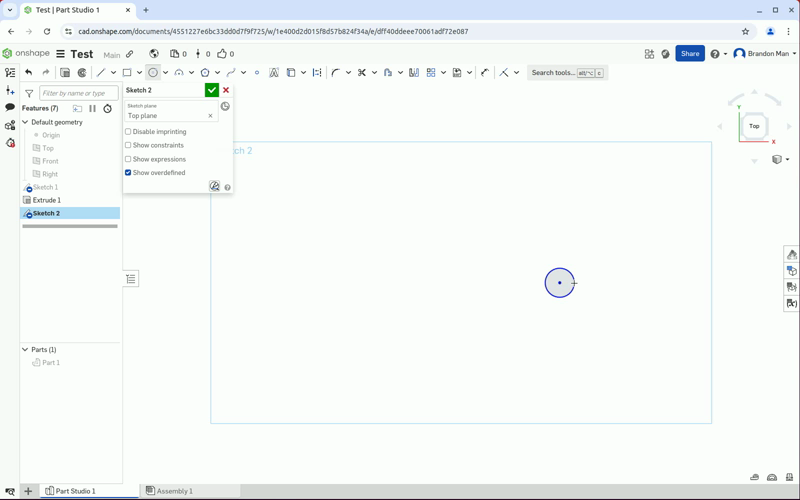
mouse_move(559, 282)
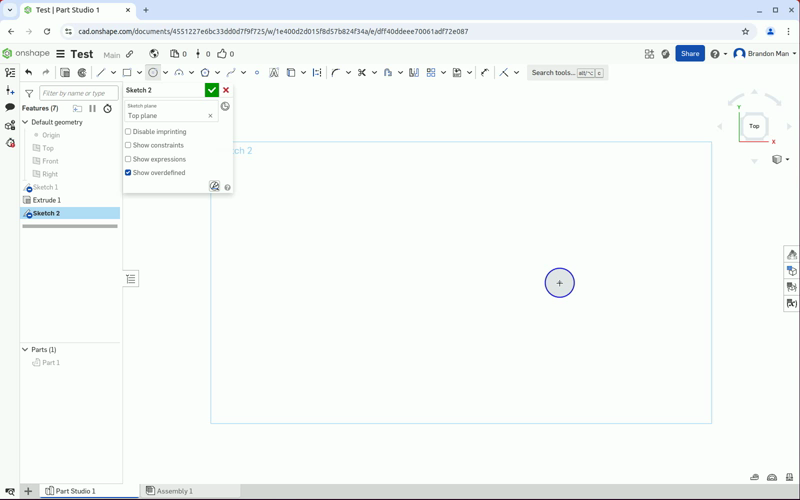
click(559, 282)
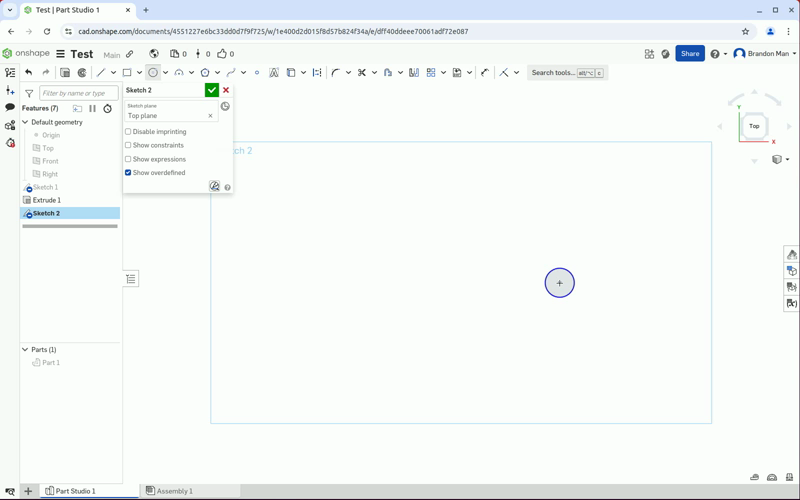
key_up(shift)
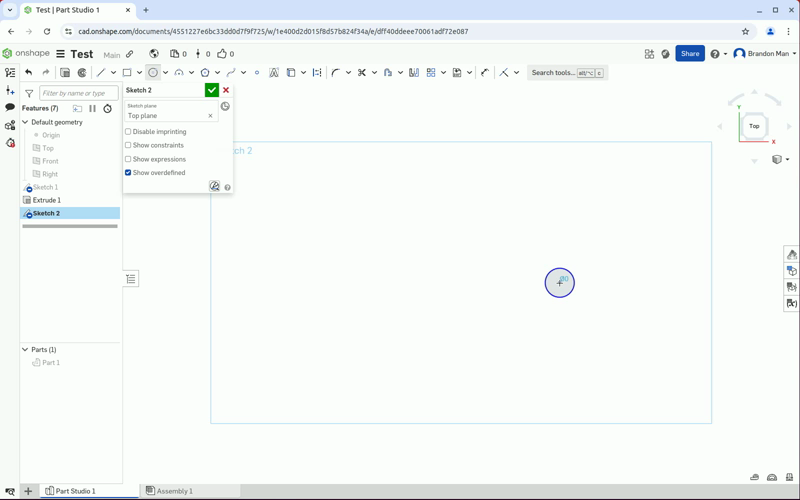
mouse_move(567, 282)
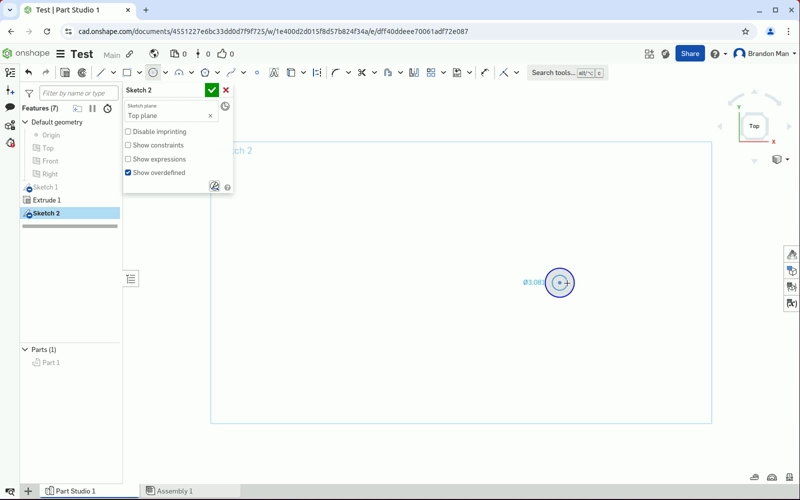
click(567, 282)
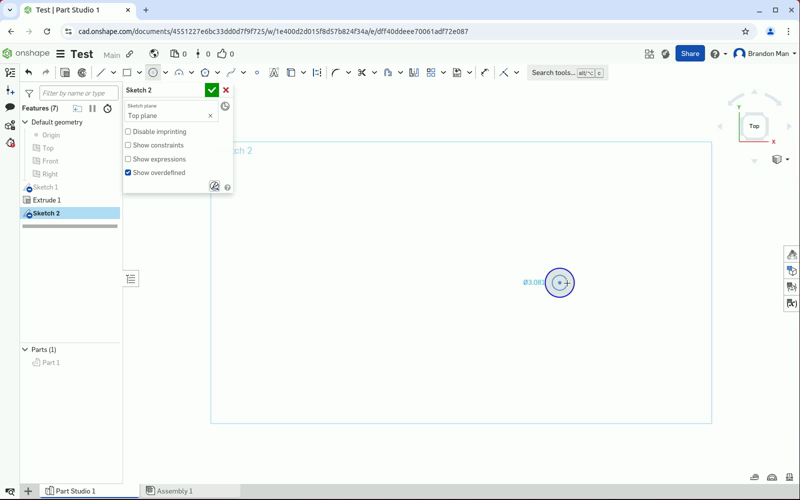
key(esc)
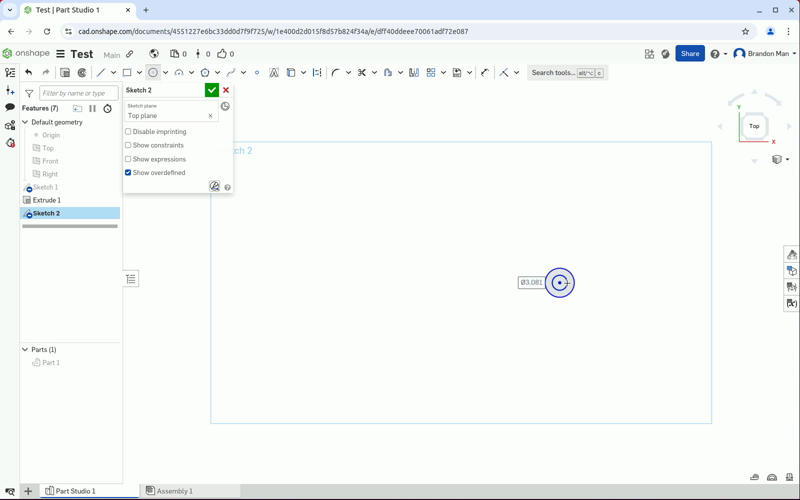
mouse_move(549, 281)
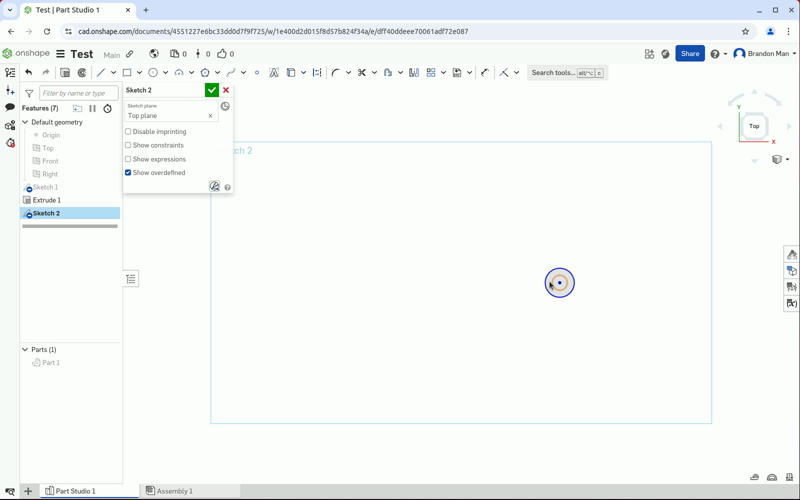
scroll(6)
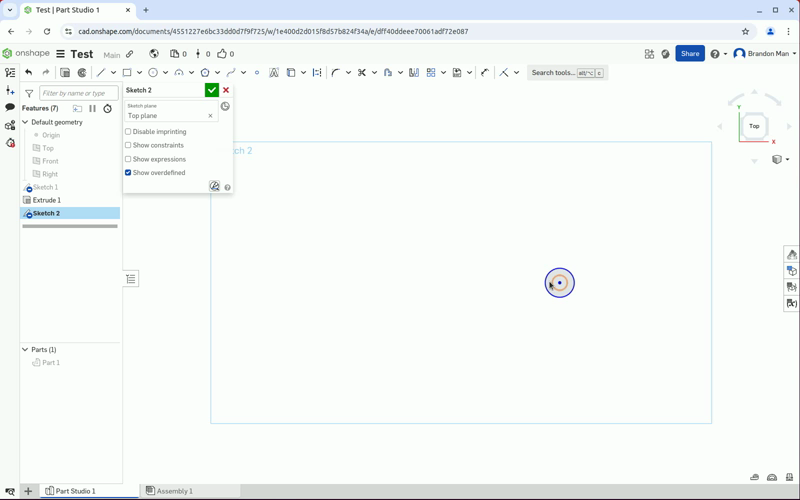
scroll(6)
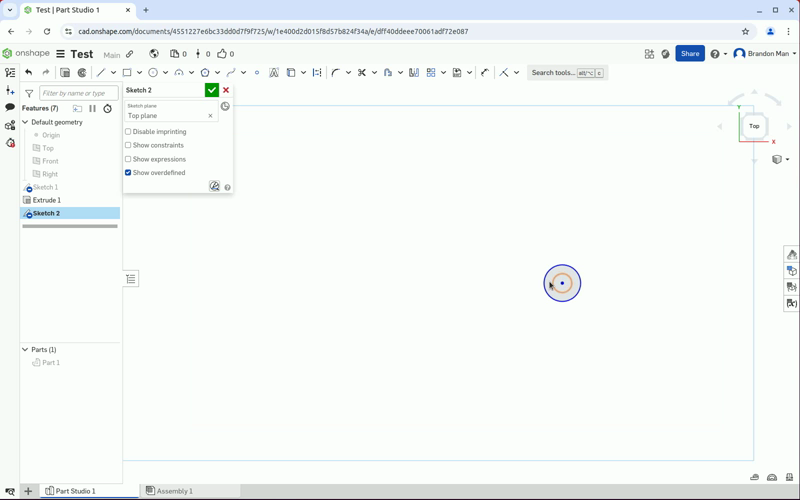
scroll(6)
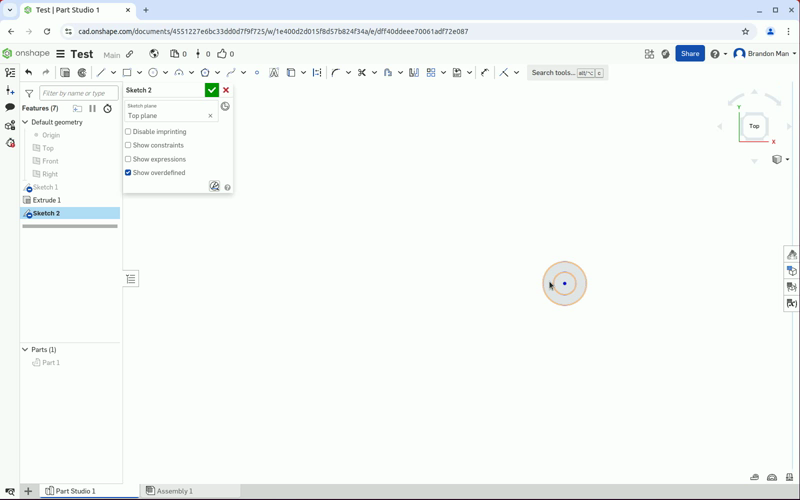
scroll(6)
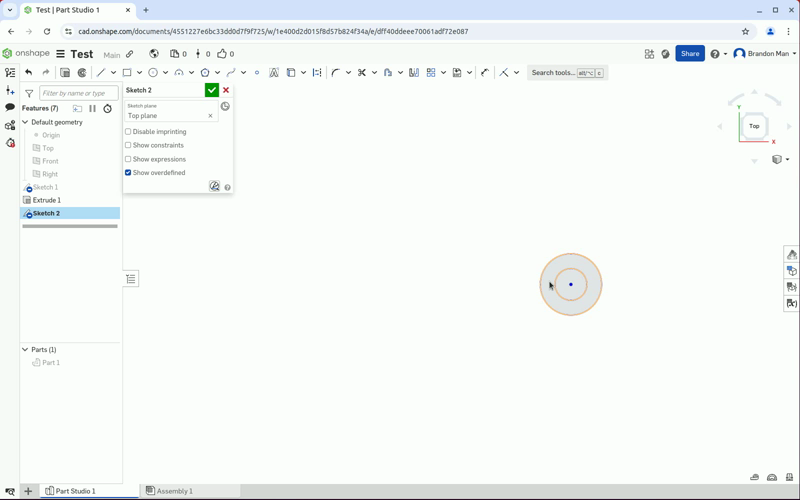
scroll(6)
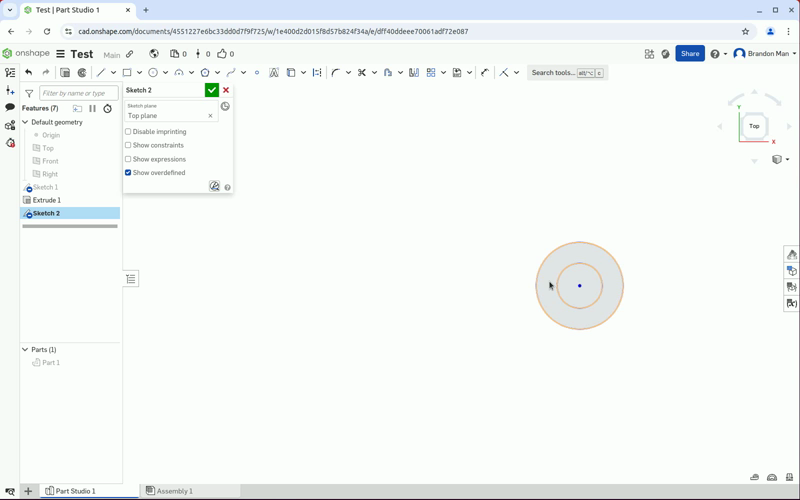
scroll(6)
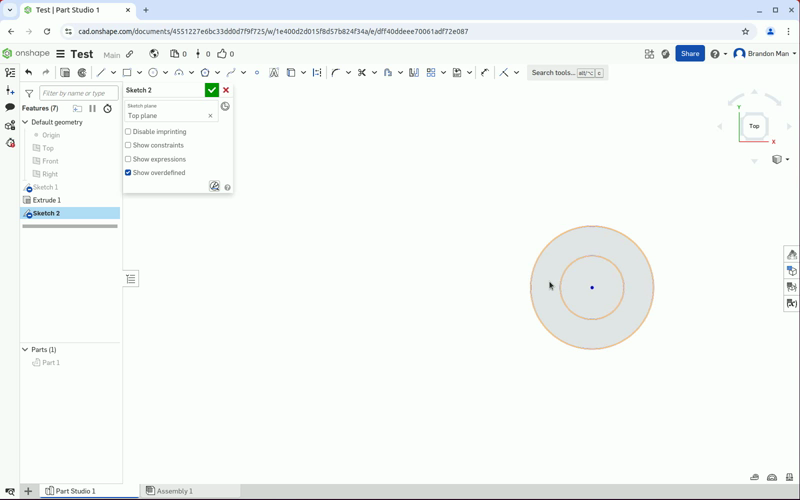
scroll(6)
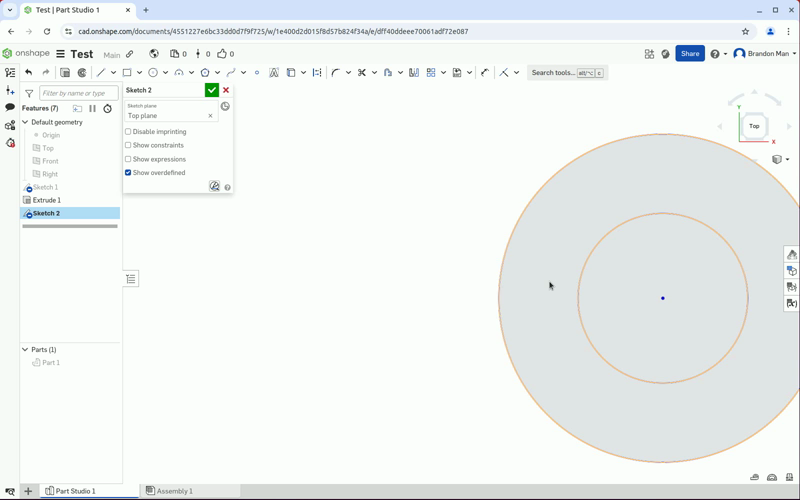
click(549, 281)
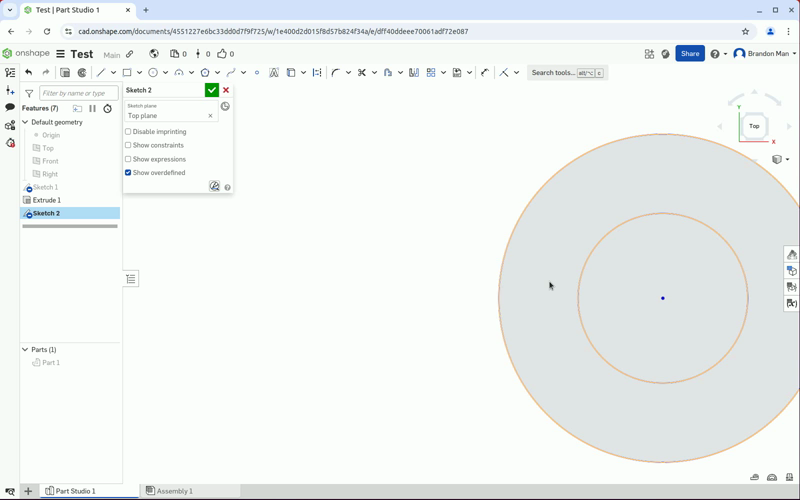
scroll(-6)
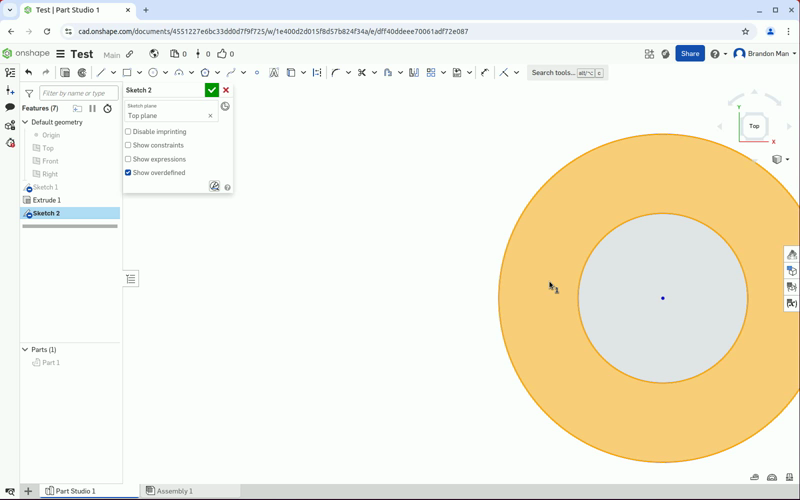
scroll(-6)
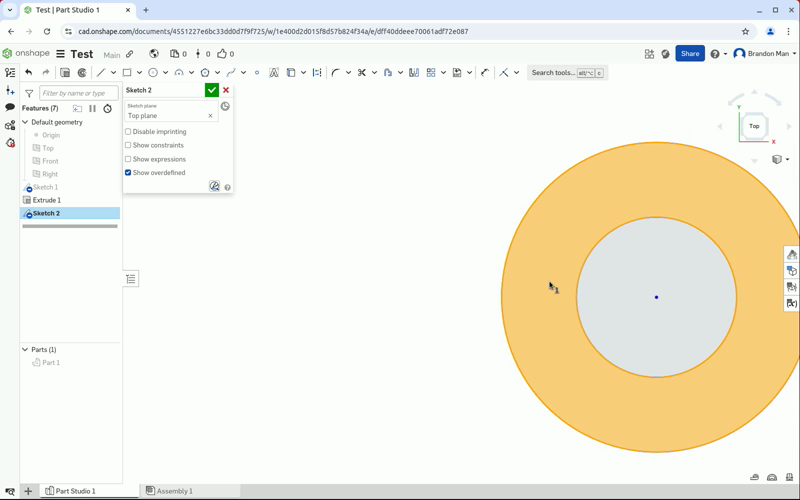
scroll(-6)
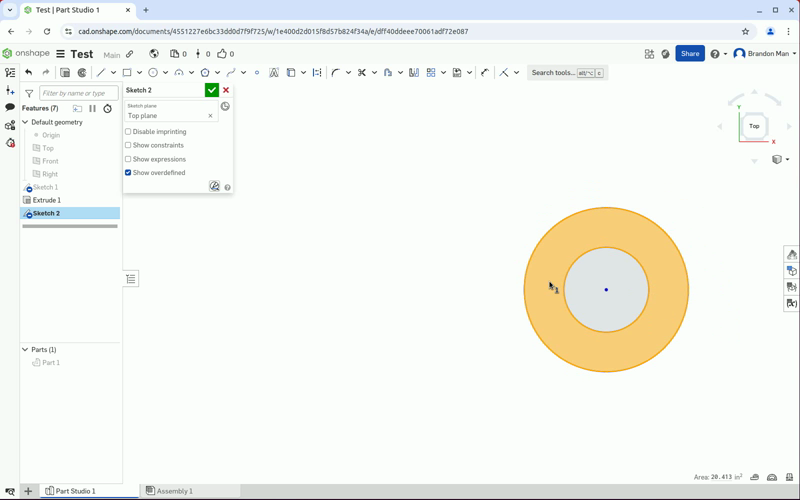
scroll(-6)
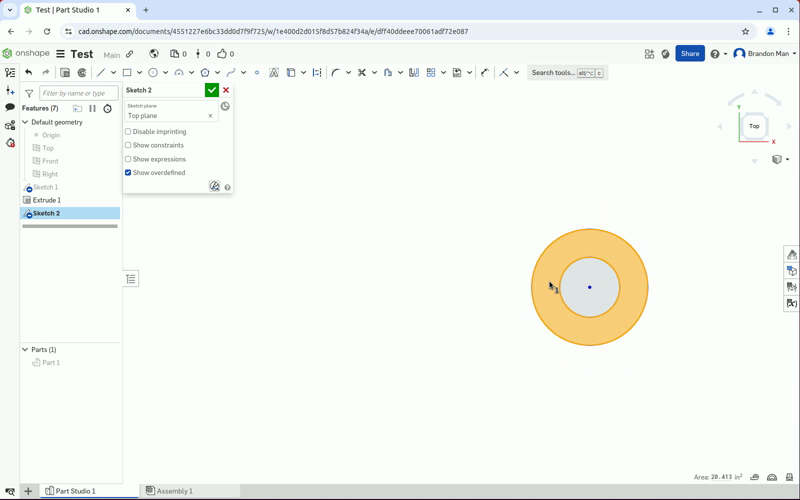
scroll(-6)
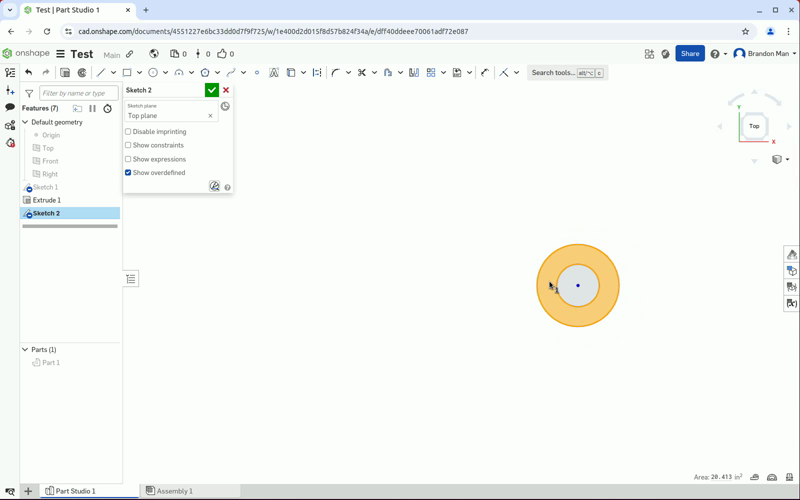
scroll(-6)
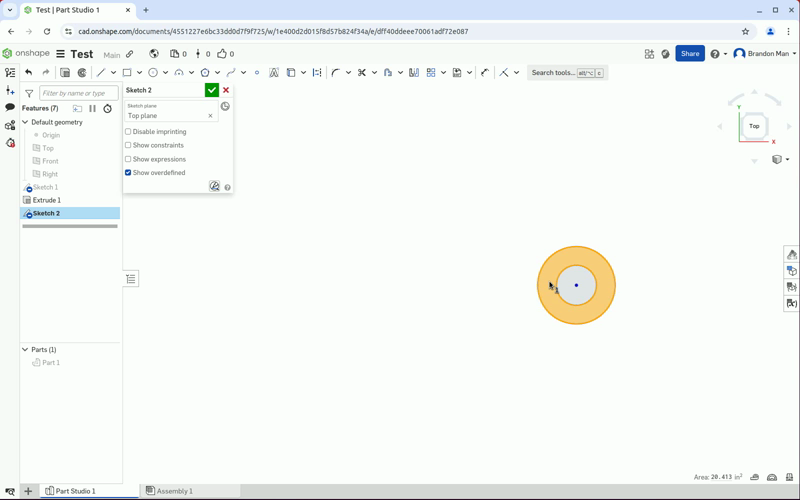
scroll(-6)
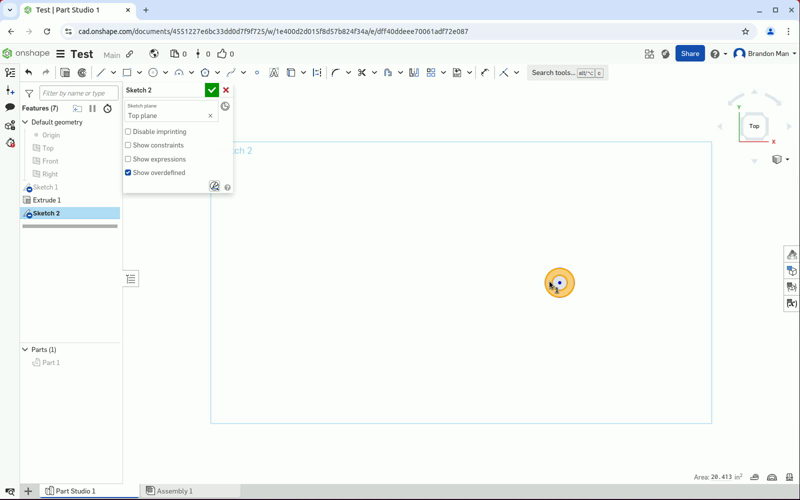
mouse_move(73, 352)
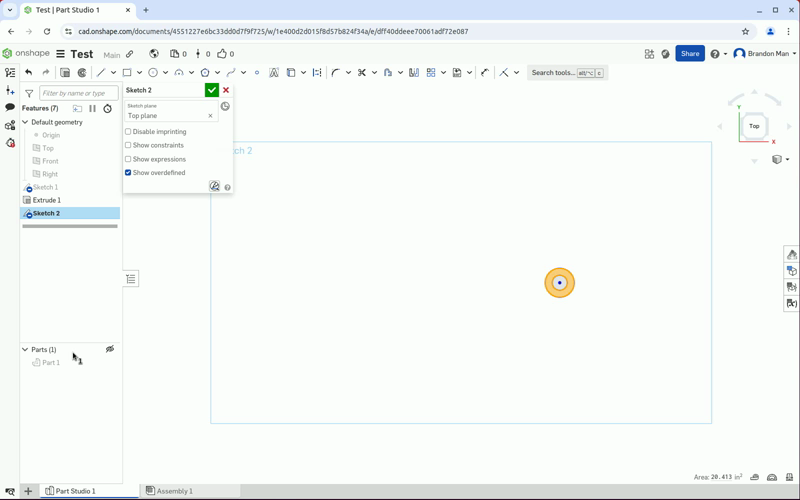
key(shift+y)
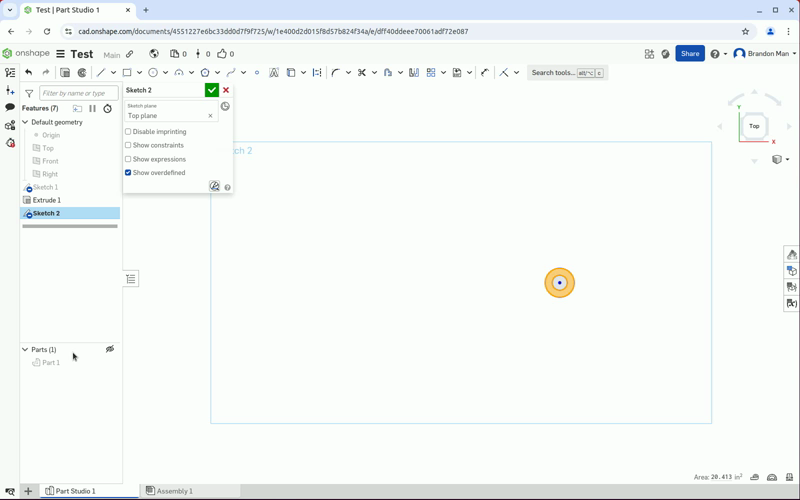
key(shift+e)
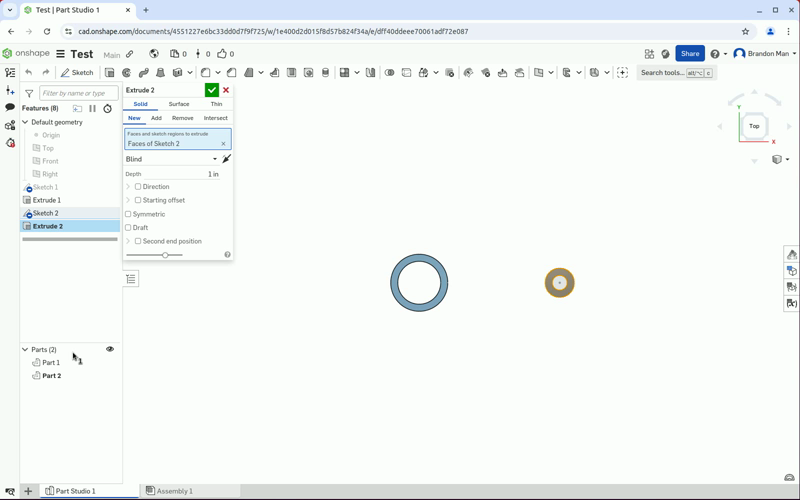
mouse_move(143, 106)
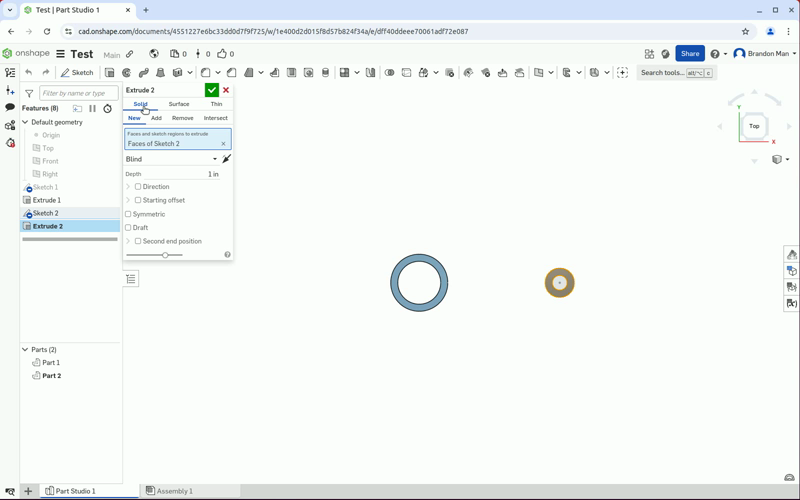
click(143, 106)
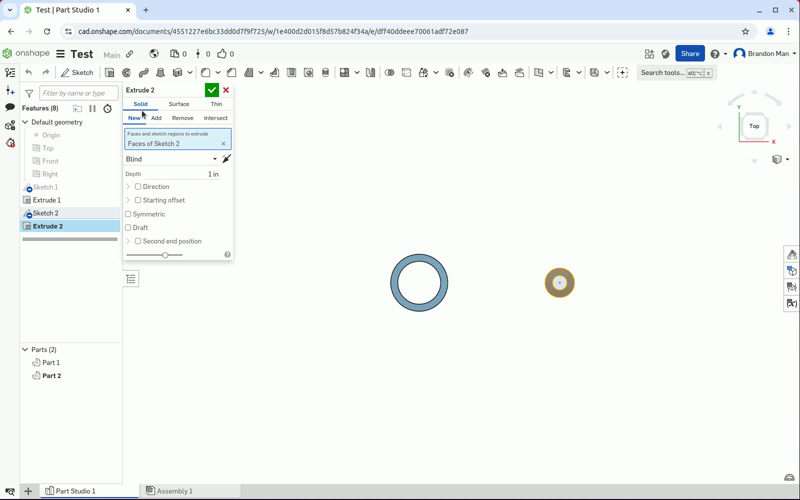
mouse_move(137, 120)
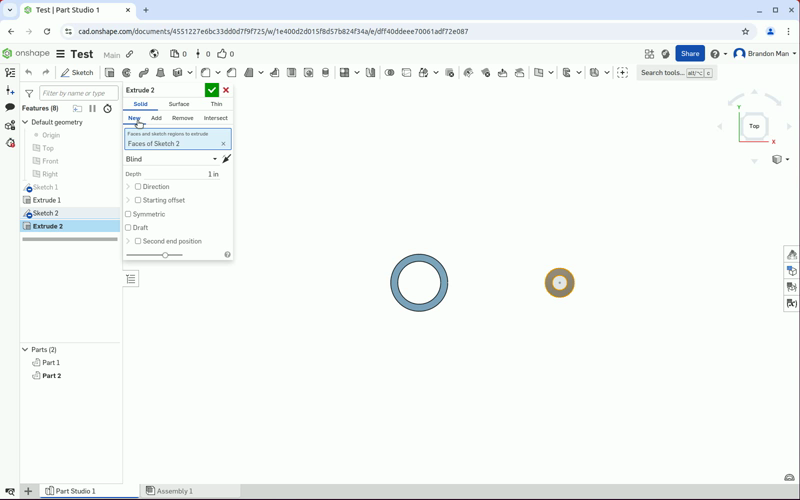
click(137, 120)
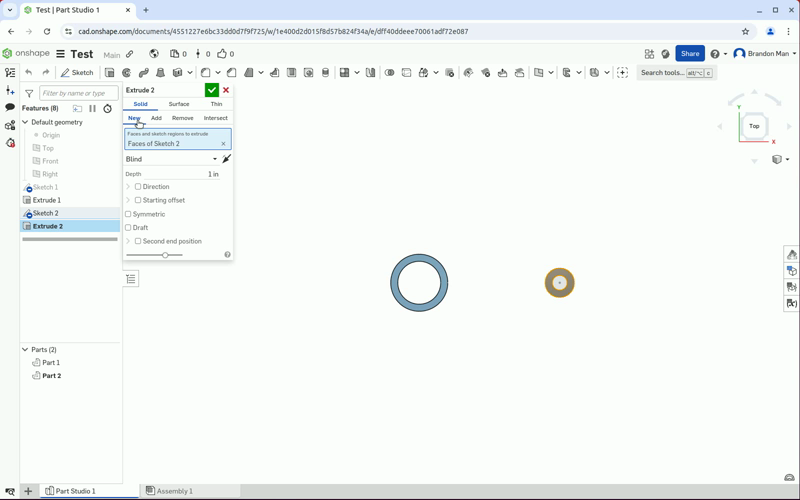
key(tab, 4)
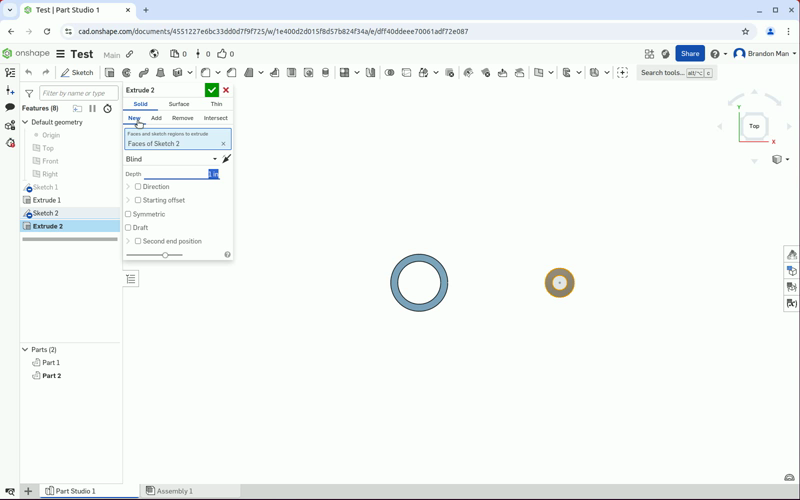
text(7.221)
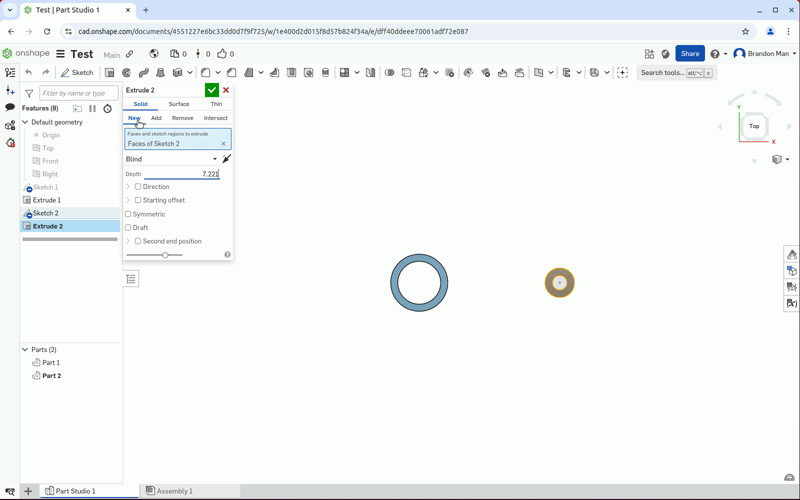
key(enter)
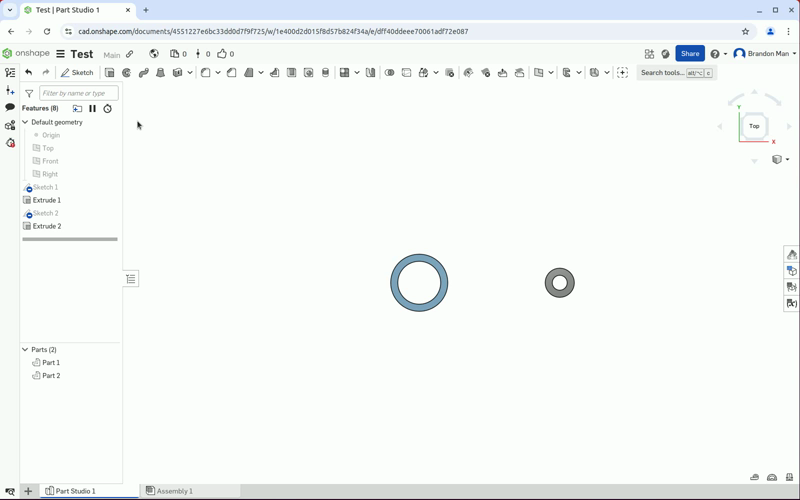
key(shift+h)
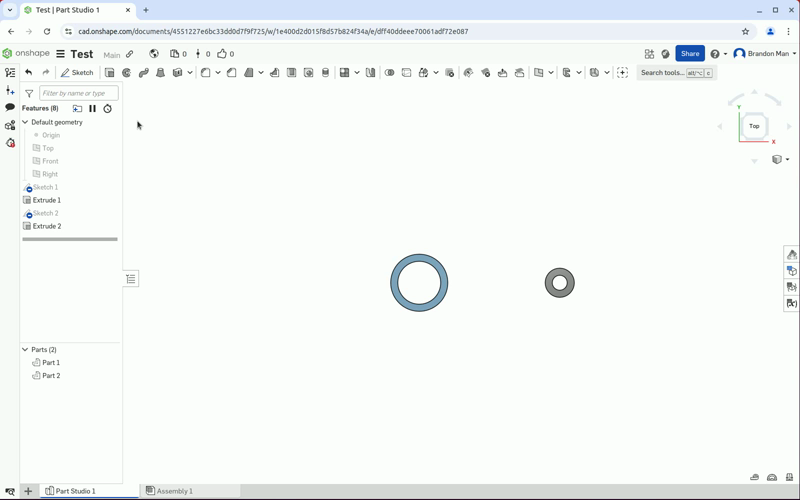
key(shift+h)
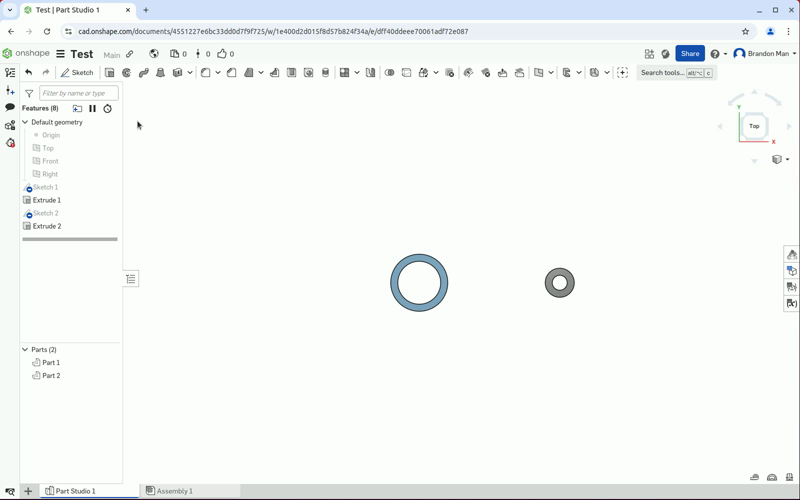
mouse_move(73, 189)
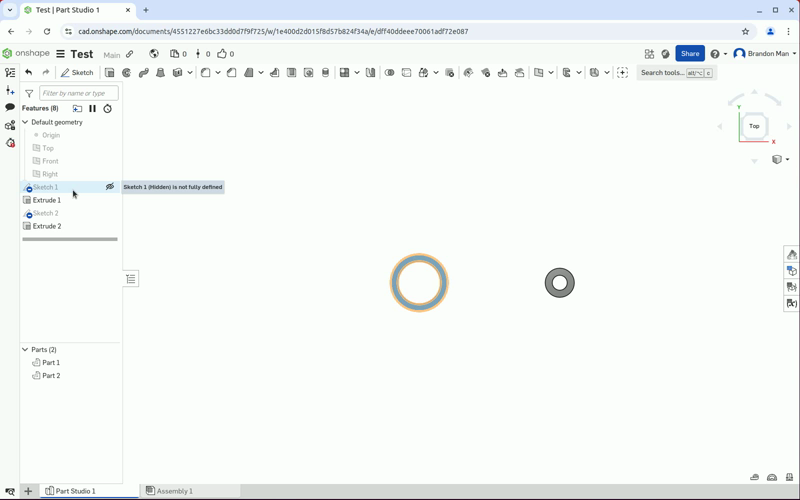
click(73, 189)
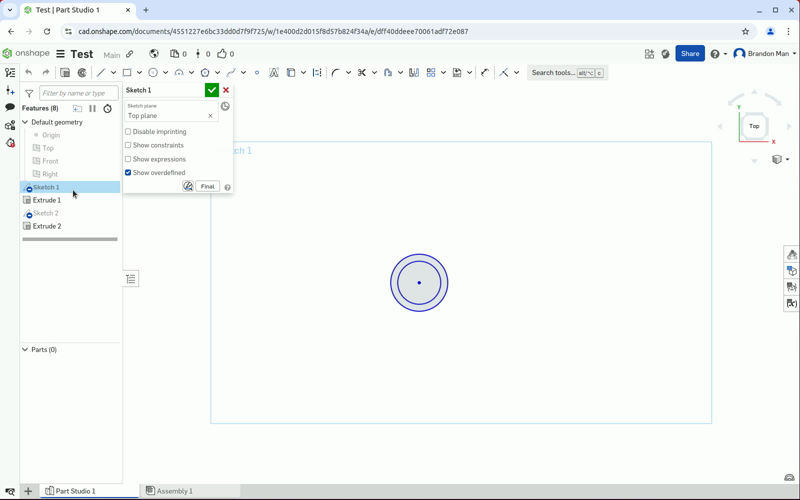
mouse_move(229, 92)
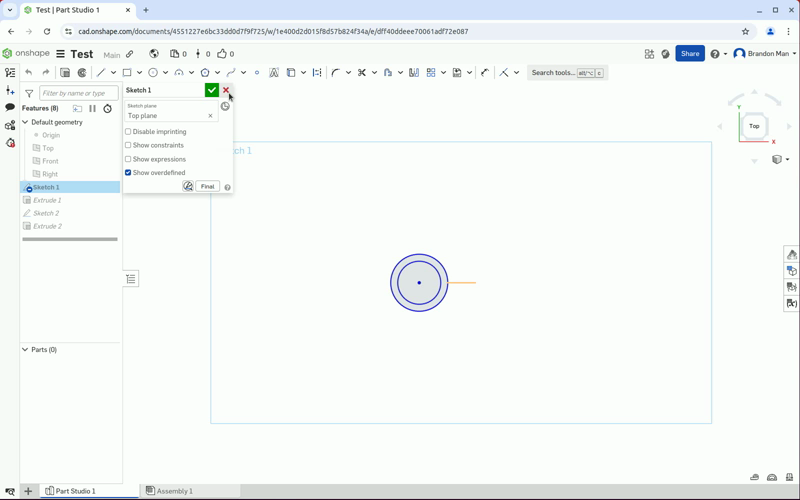
click(229, 92)
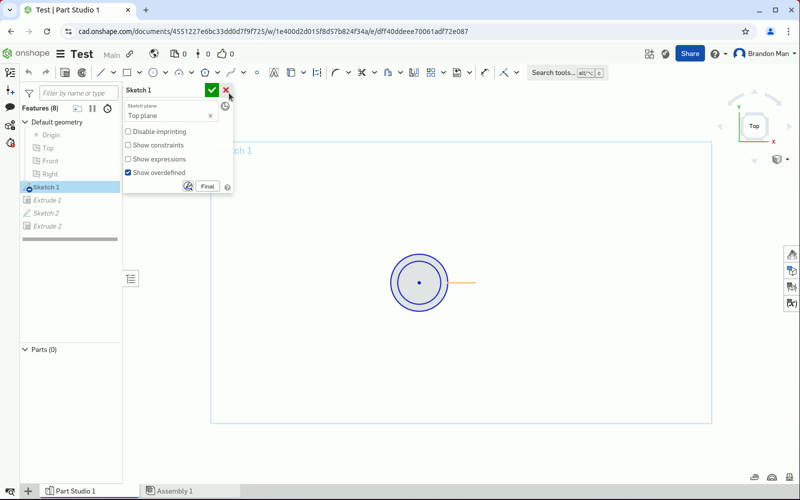
key(shift+s)
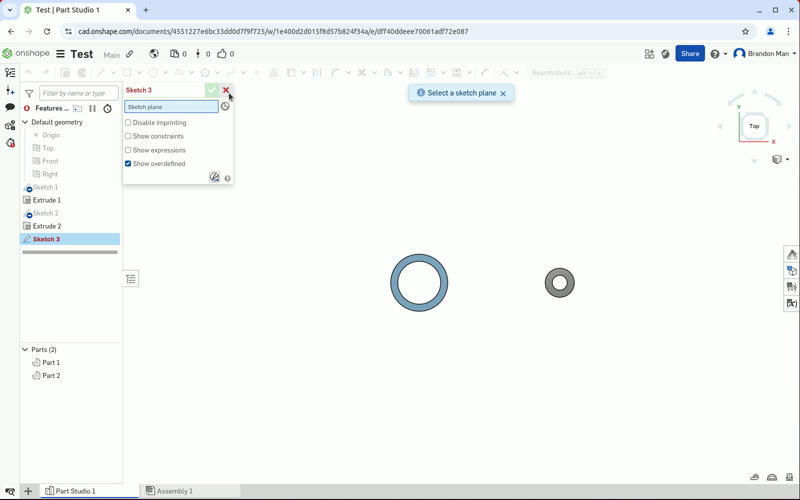
mouse_move(73, 150)
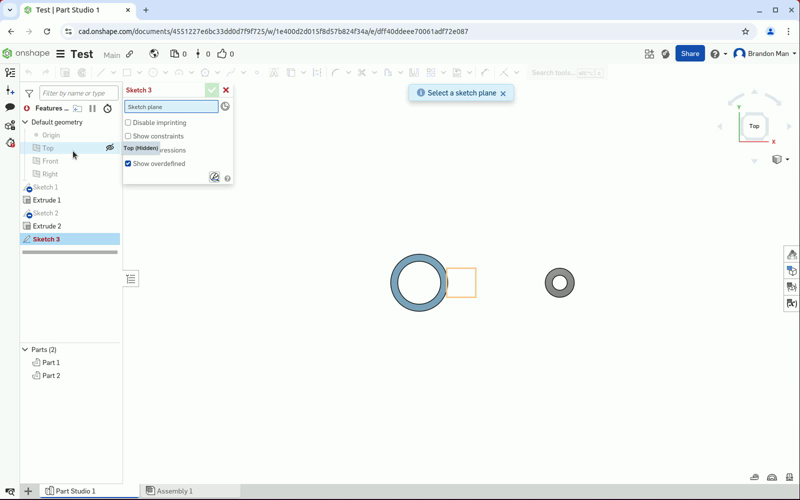
click(73, 150)
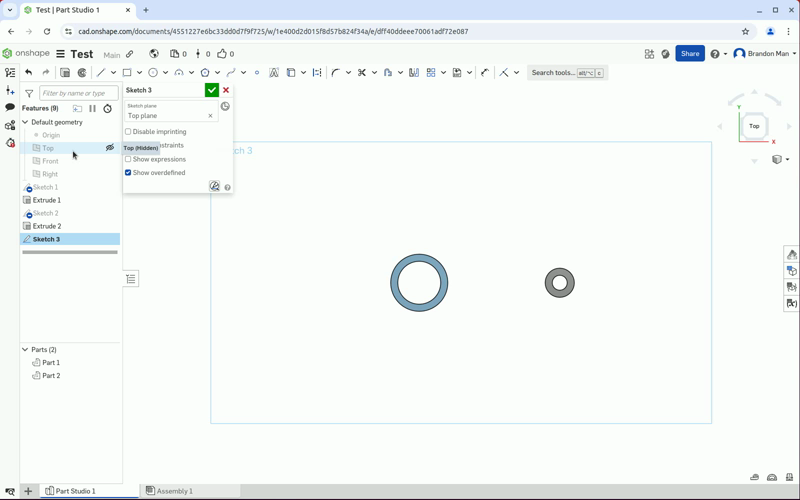
mouse_move(73, 352)
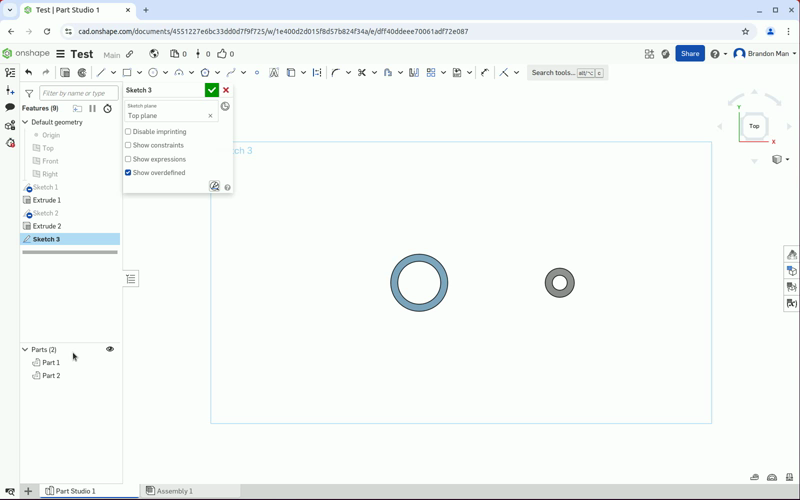
key(y)
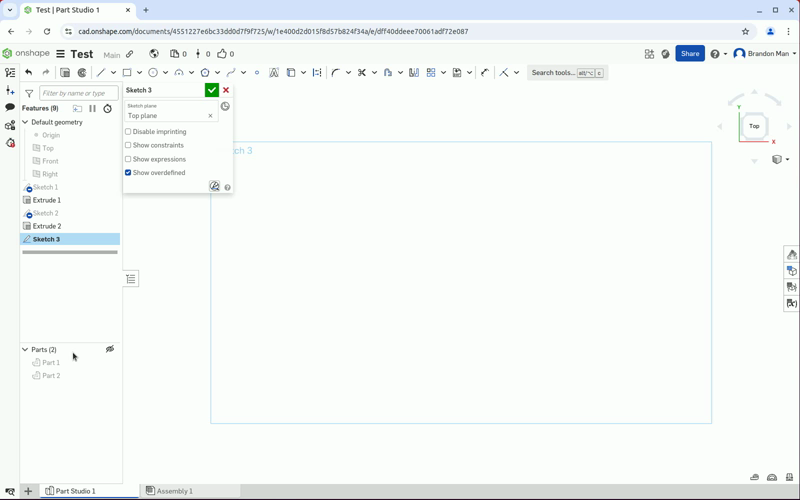
key(l)
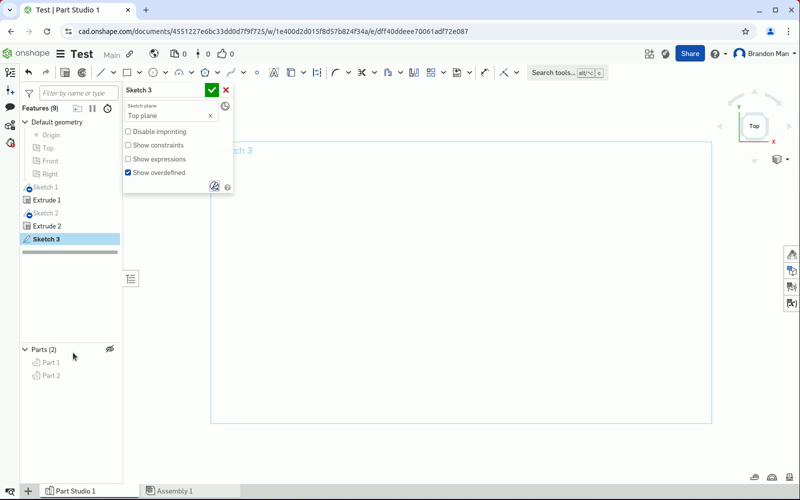
key_down(shift)
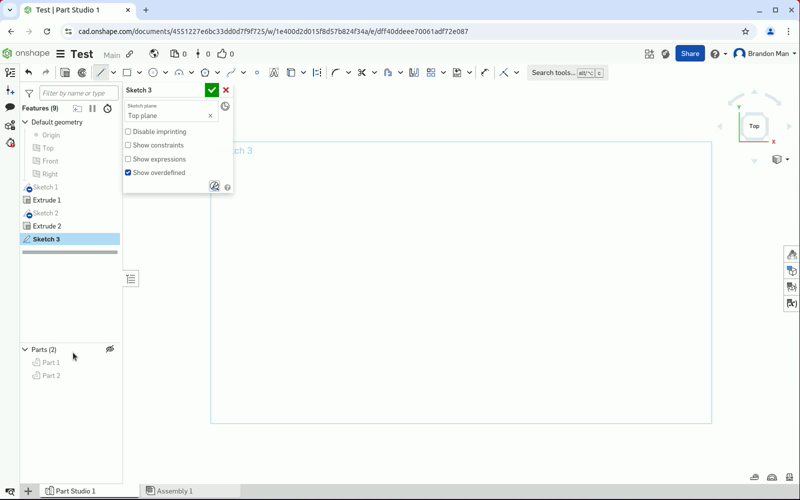
mouse_move(420, 311)
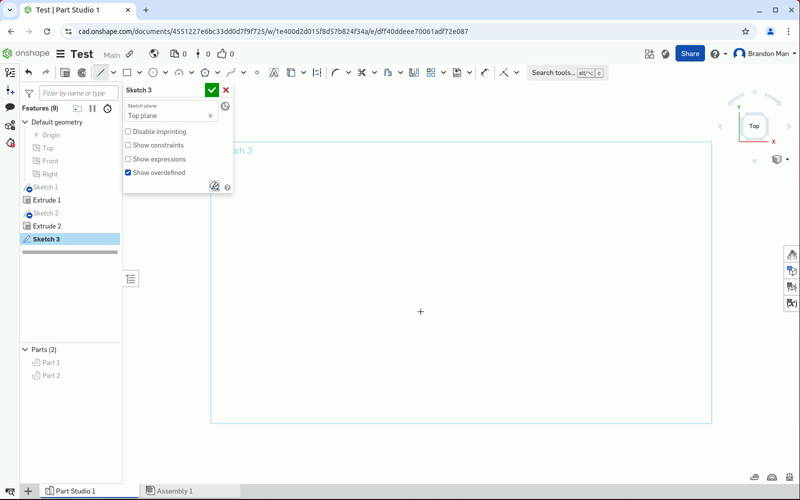
click(420, 311)
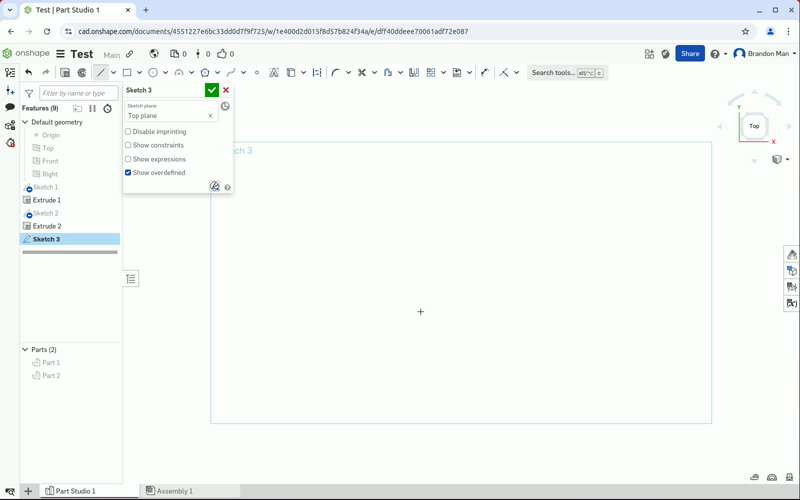
key_up(shift)
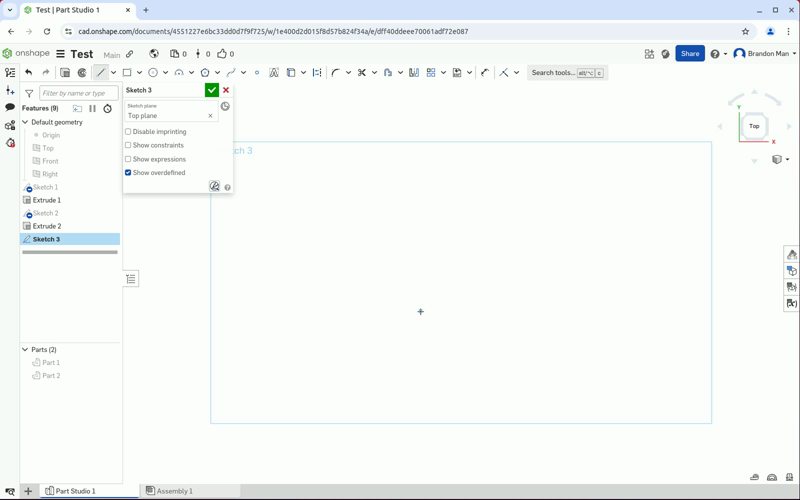
key_down(shift)
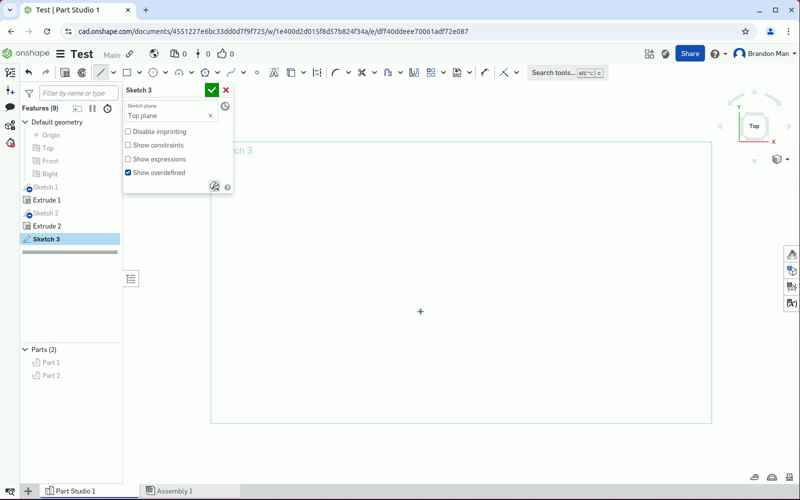
mouse_move(560, 296)
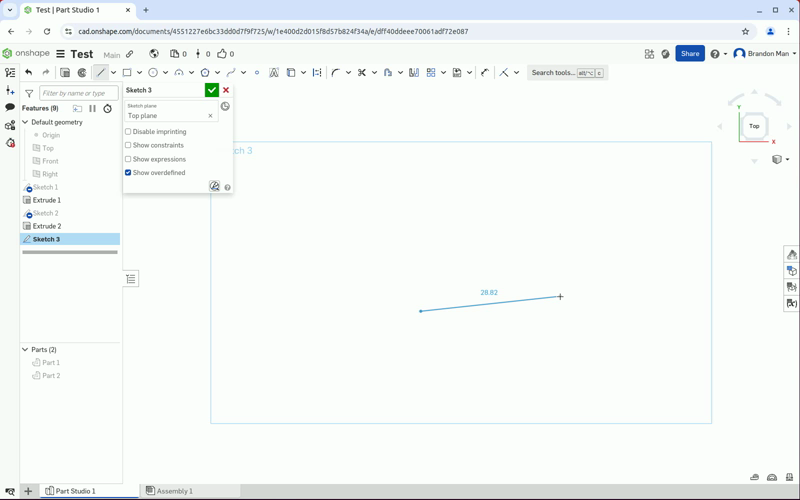
click(560, 296)
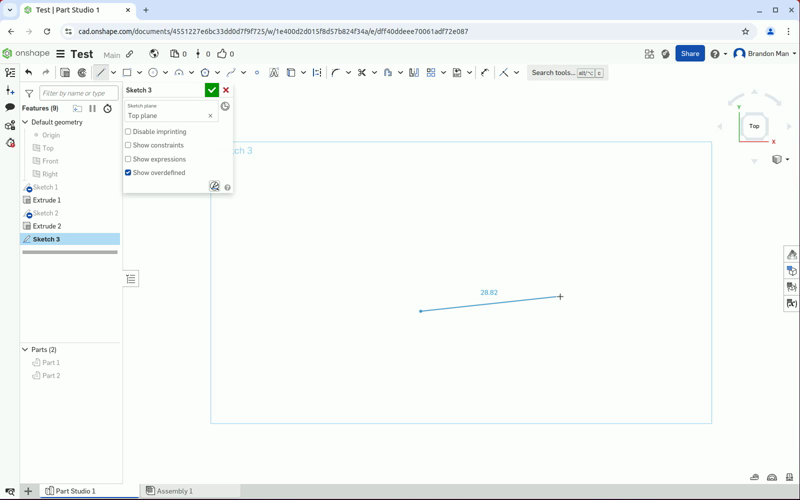
key_up(shift)
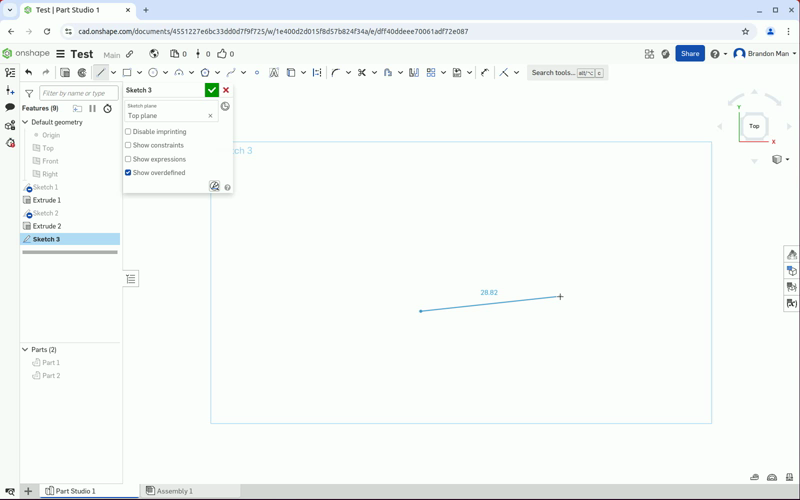
key(esc)
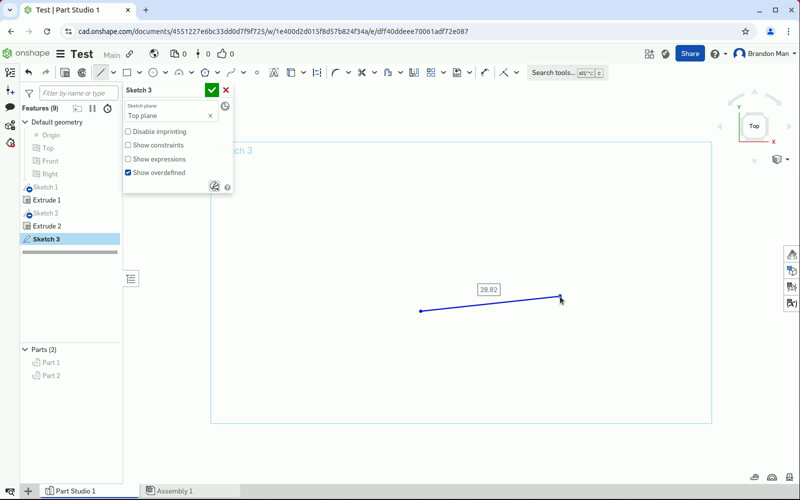
key(a)
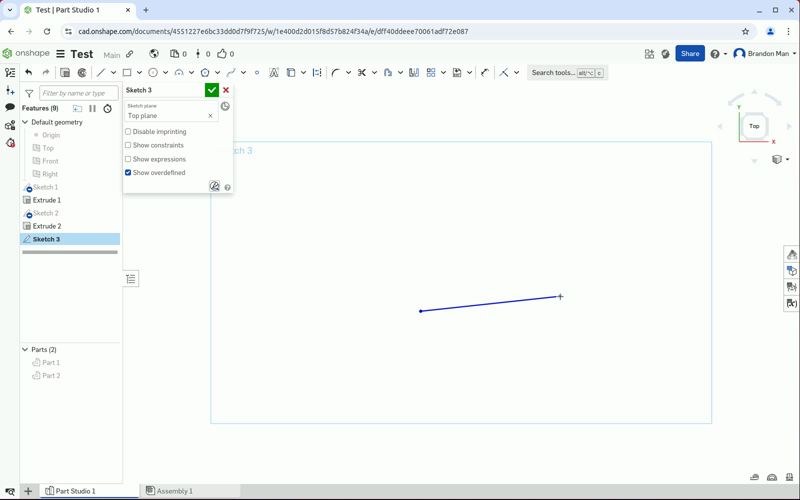
mouse_move(560, 296)
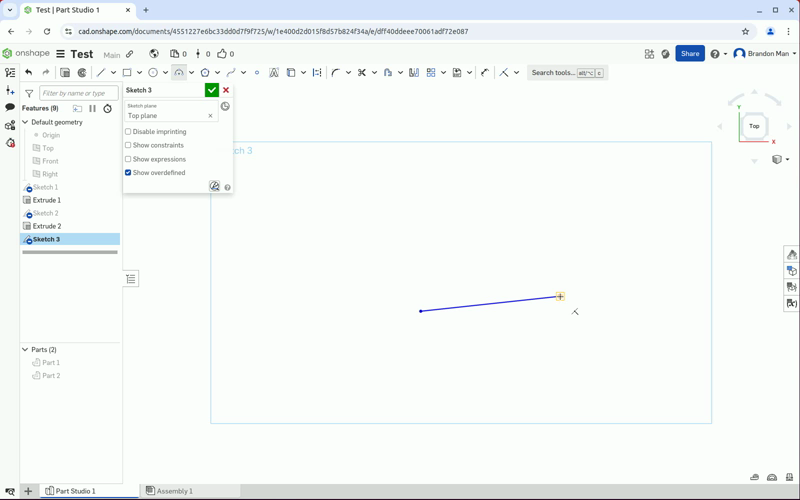
click(560, 296)
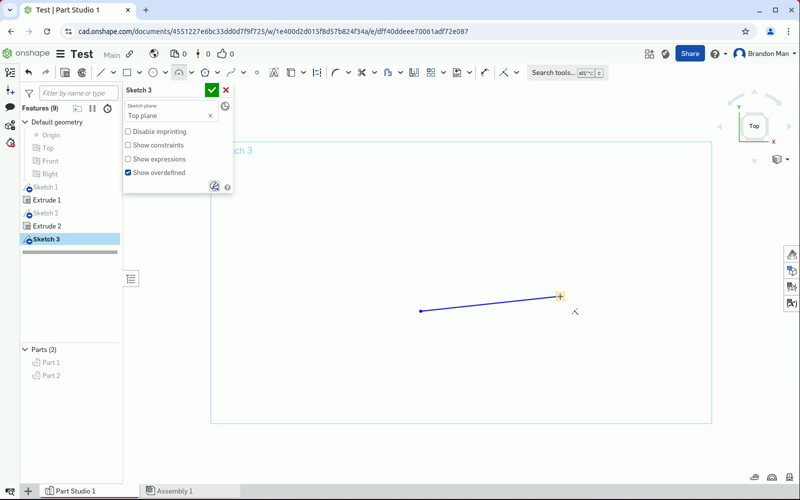
key_down(shift)
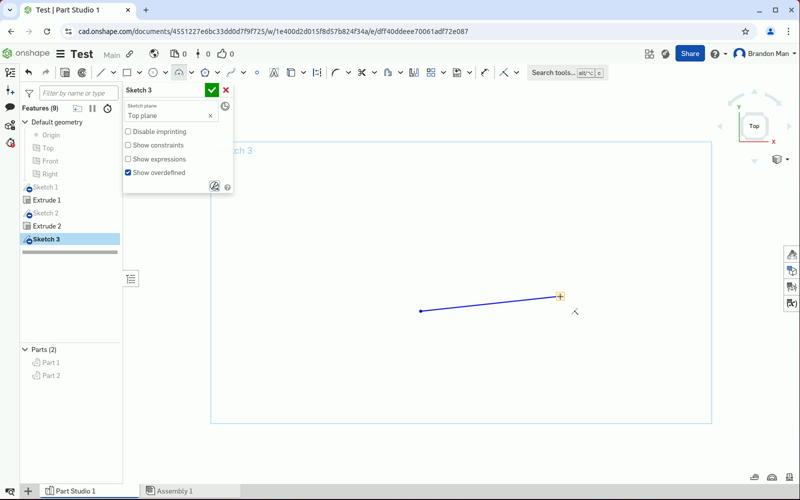
mouse_move(560, 268)
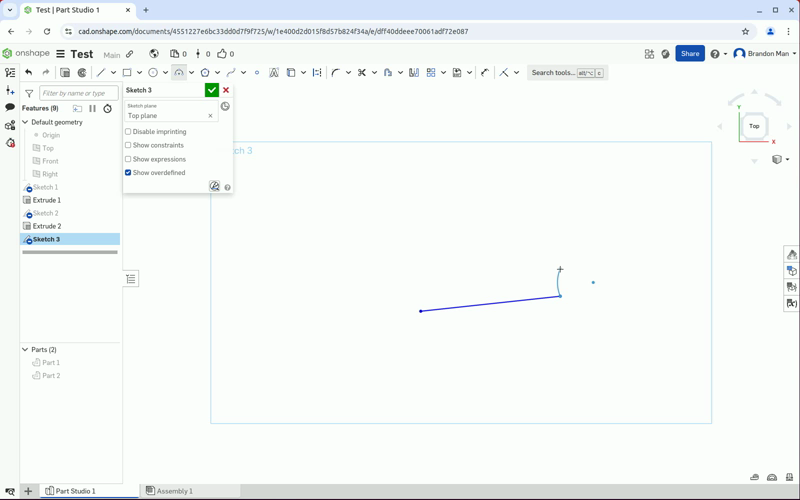
click(560, 268)
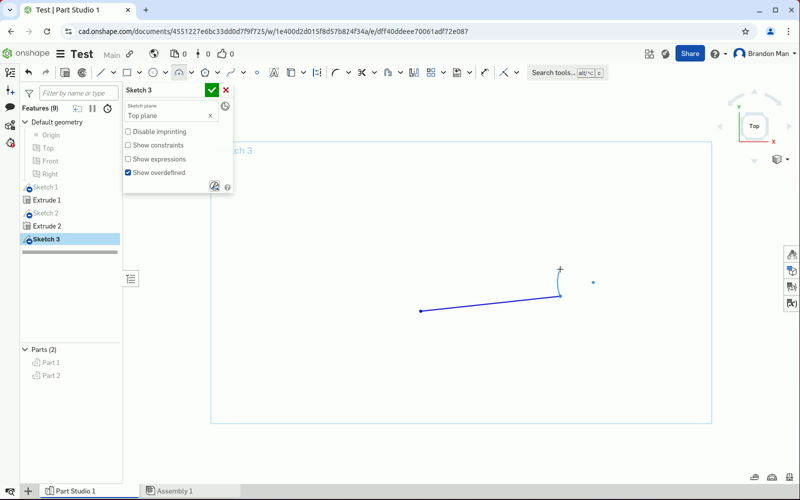
mouse_move(544, 282)
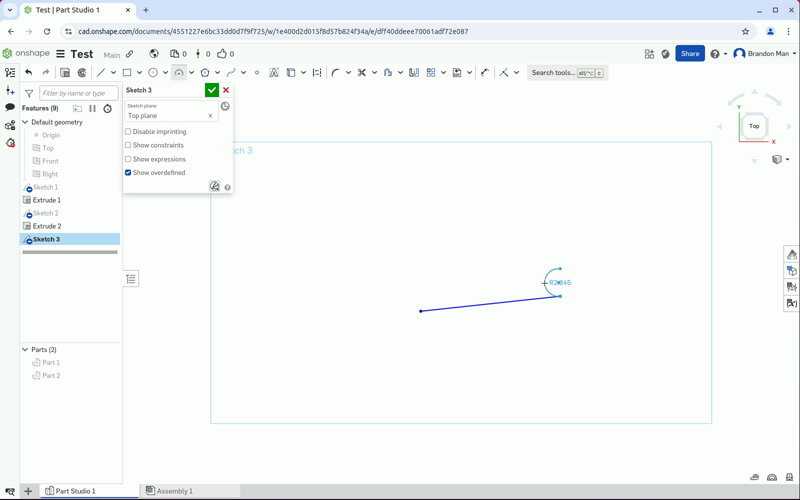
click(544, 282)
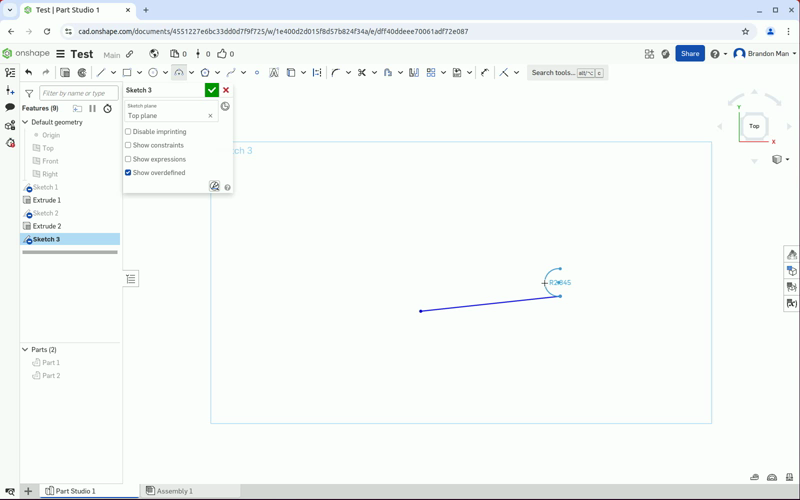
key_up(shift)
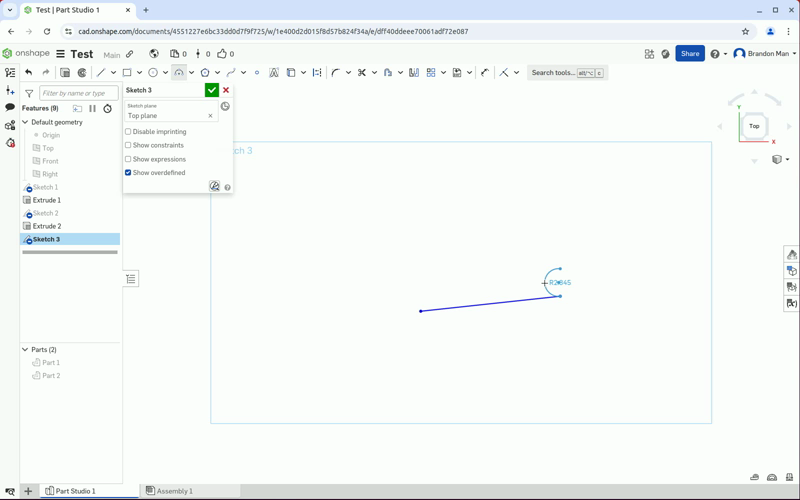
key(esc)
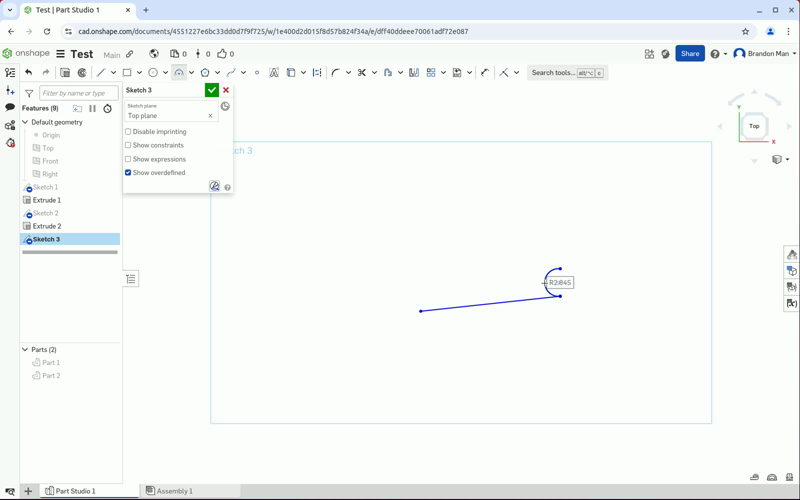
key(l)
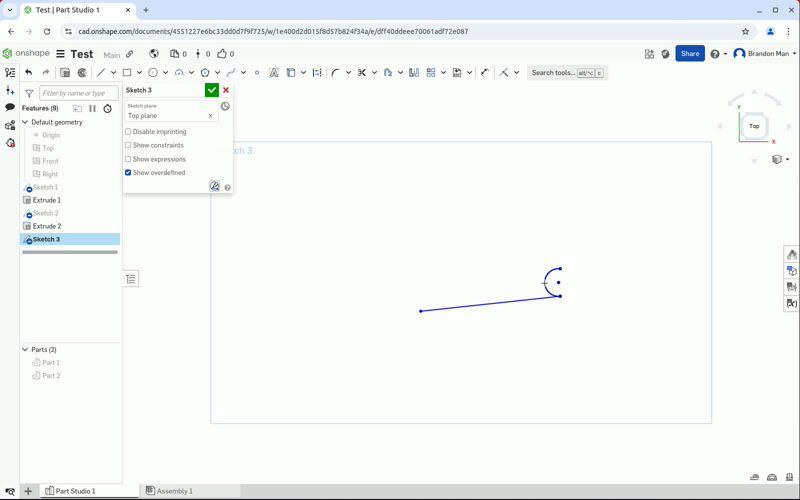
mouse_move(560, 268)
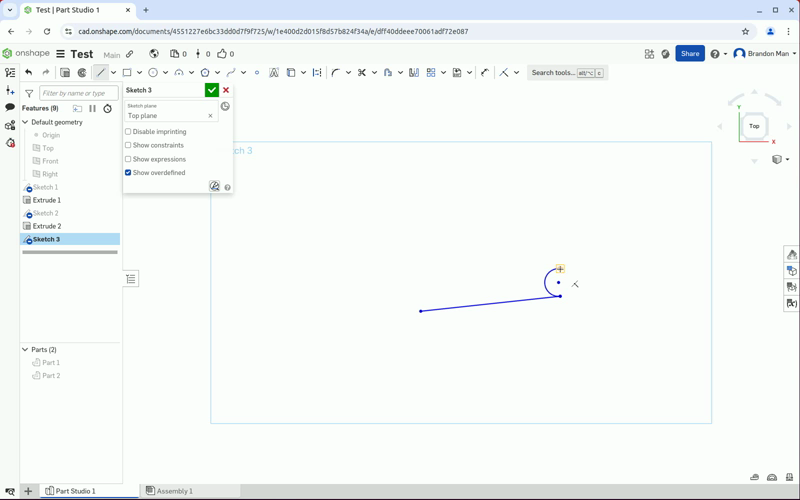
click(560, 268)
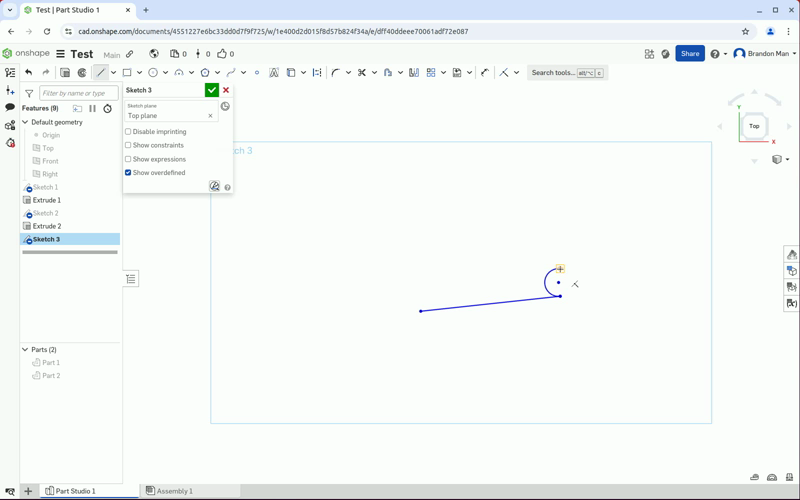
key_down(shift)
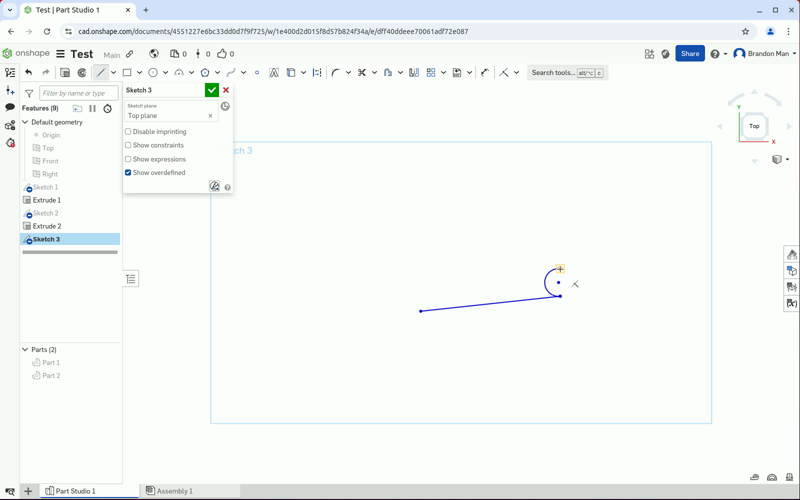
mouse_move(420, 255)
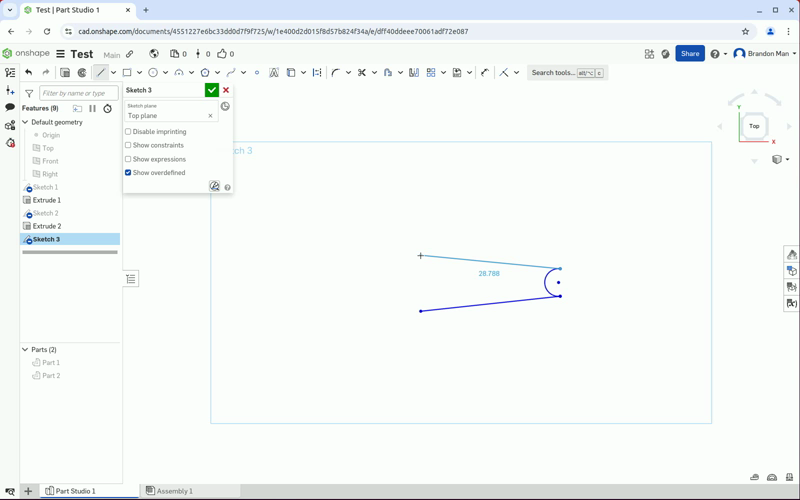
click(420, 255)
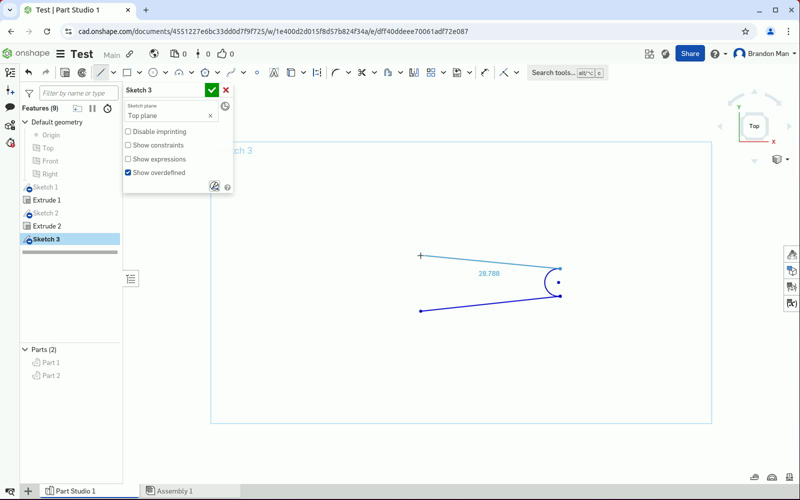
key_up(shift)
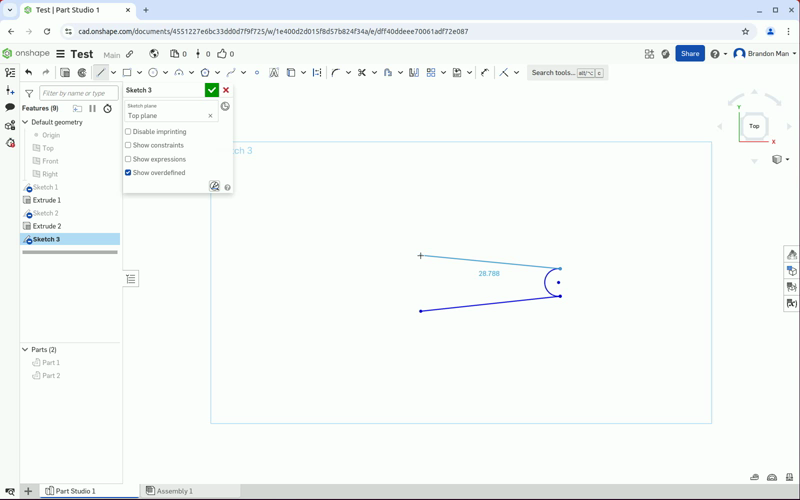
key(esc)
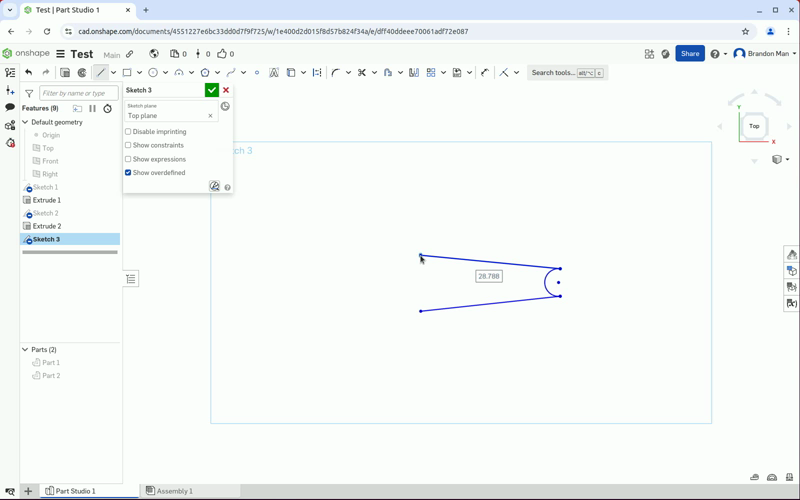
key(a)
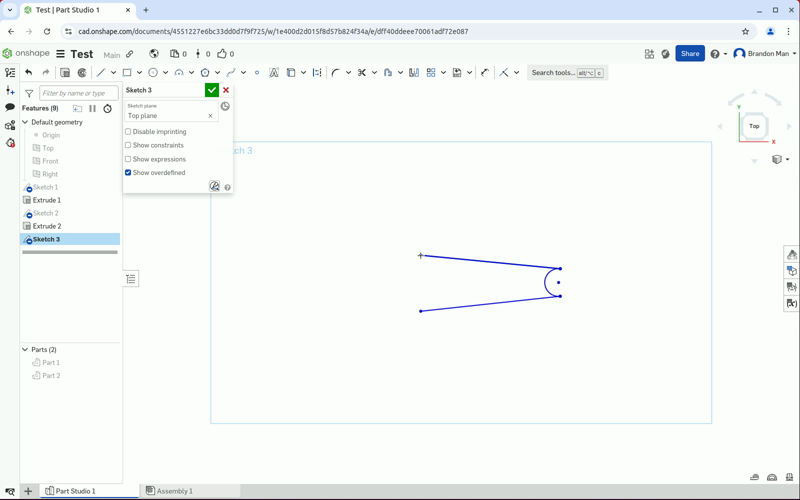
mouse_move(420, 255)
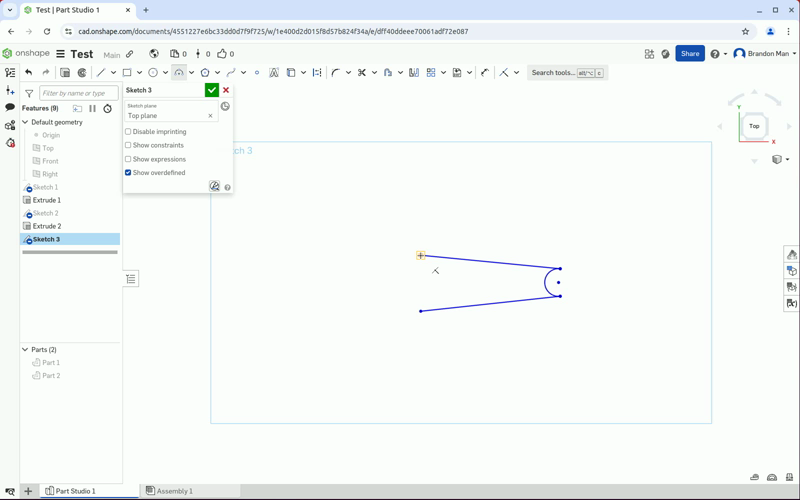
click(420, 255)
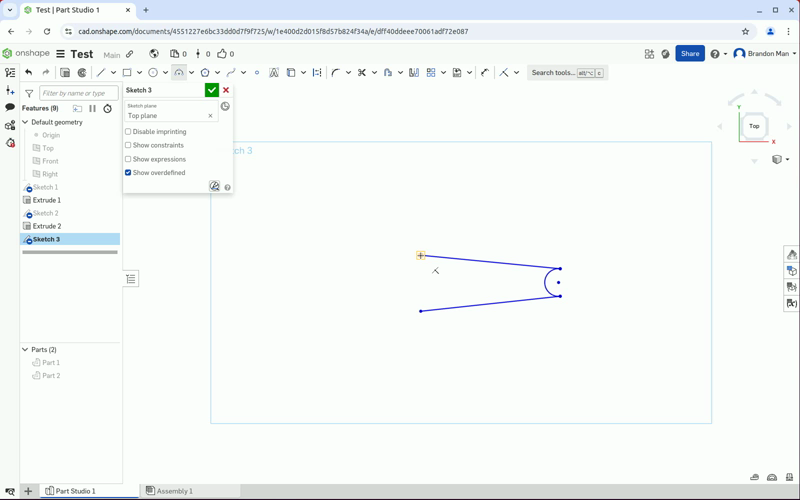
mouse_move(420, 311)
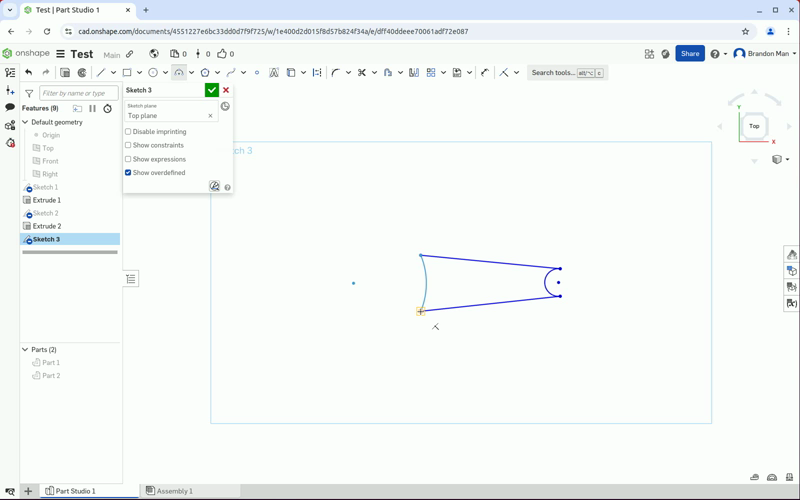
click(420, 311)
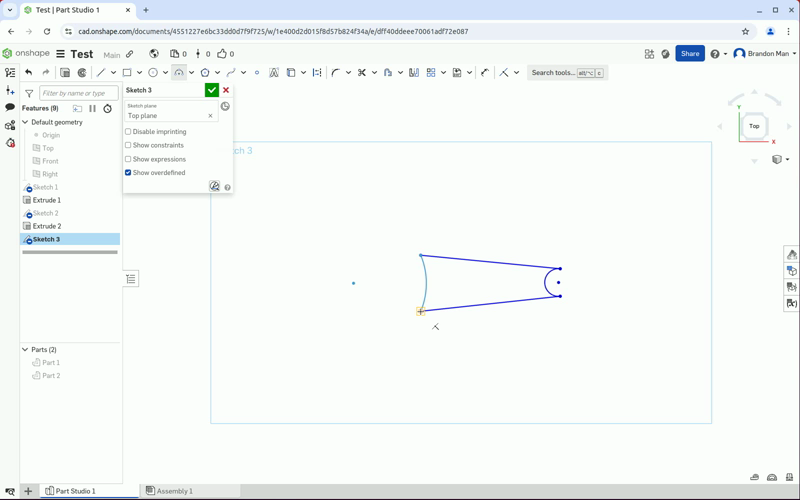
key_down(shift)
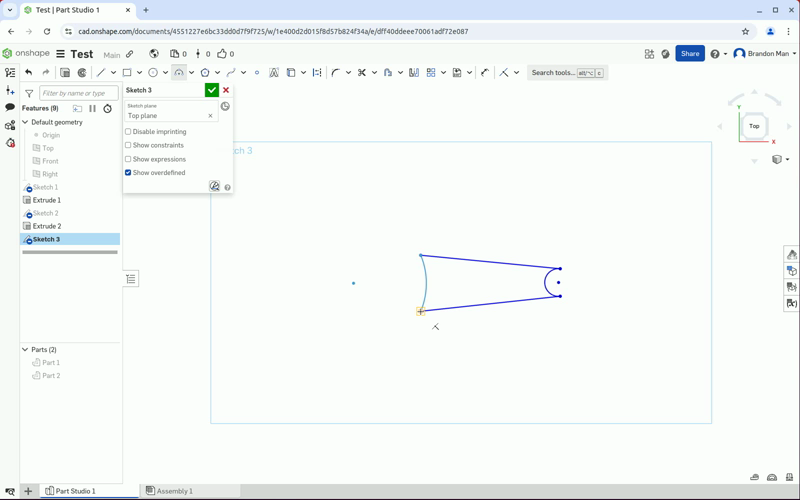
mouse_move(446, 283)
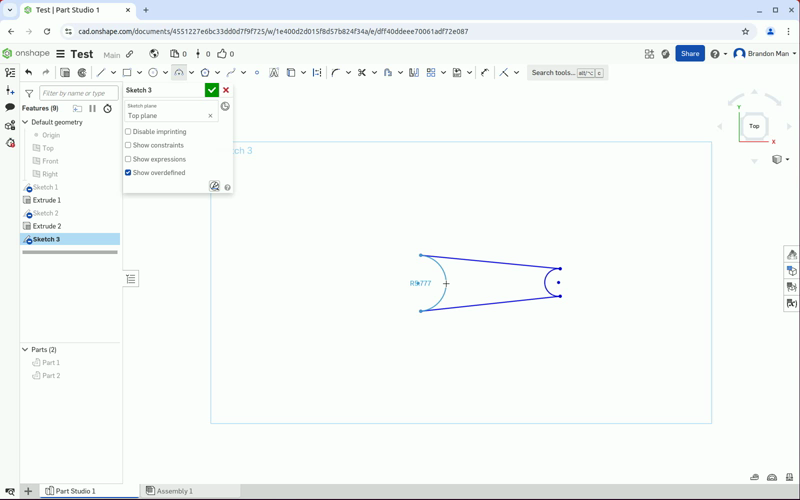
click(446, 283)
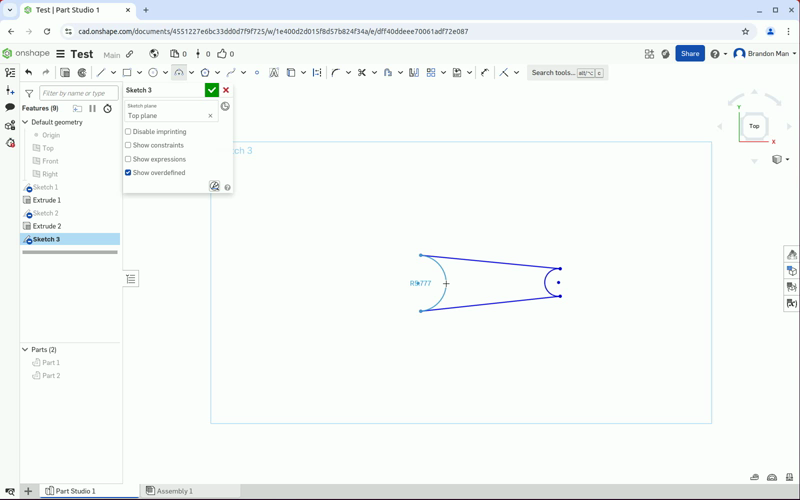
key_up(shift)
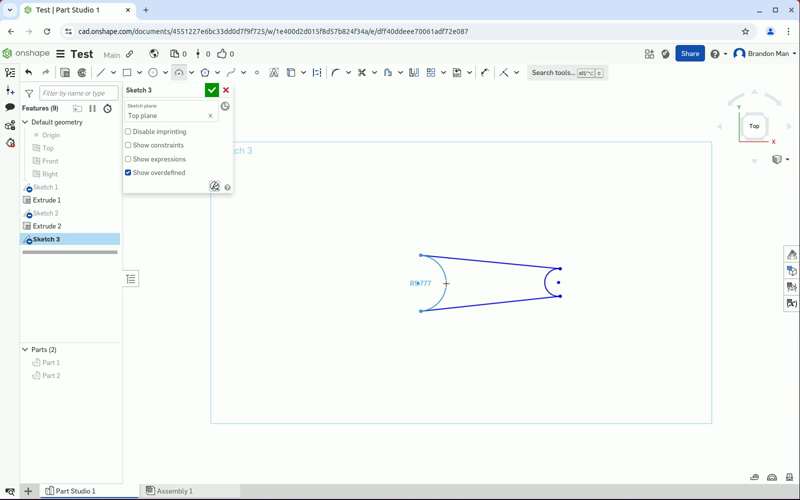
key(esc)
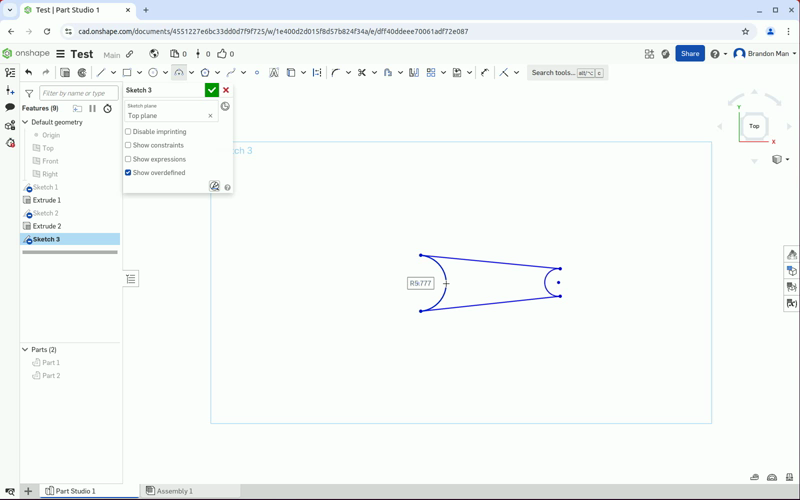
key(l)
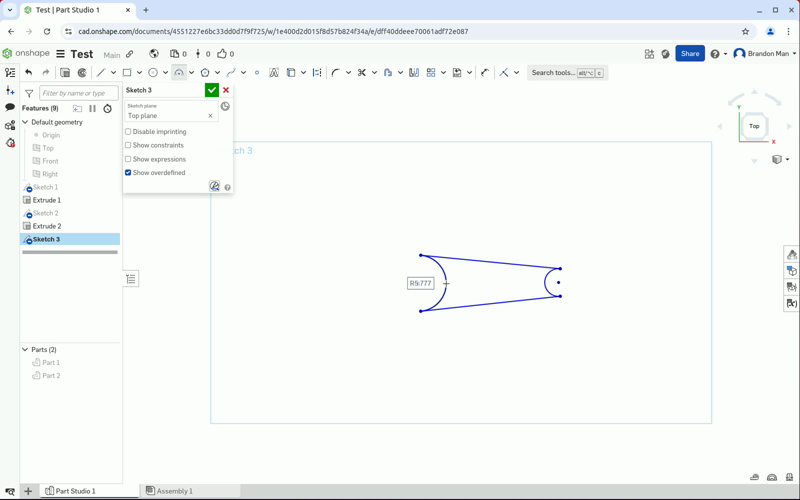
key_down(shift)
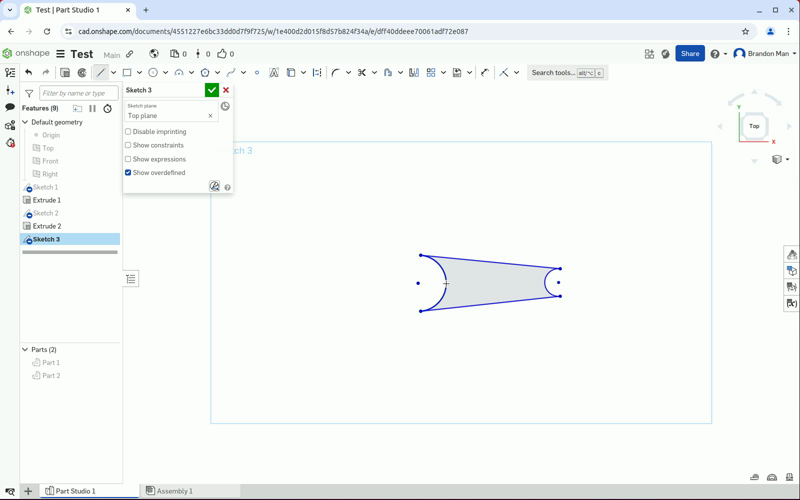
mouse_move(460, 290)
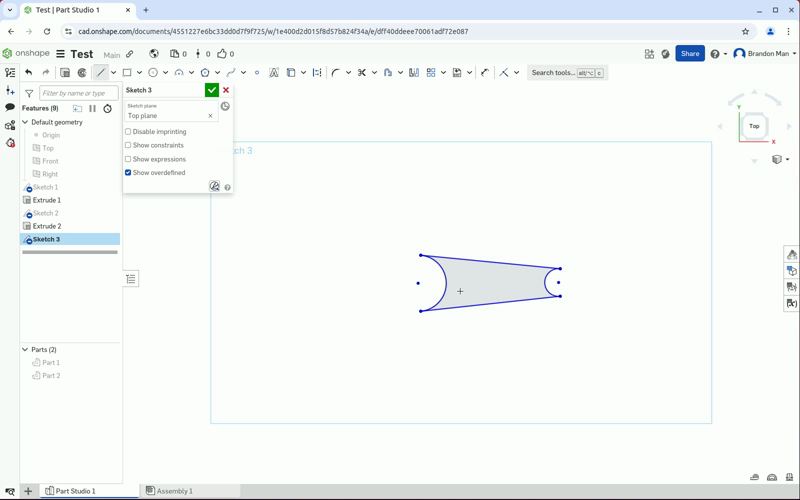
click(460, 290)
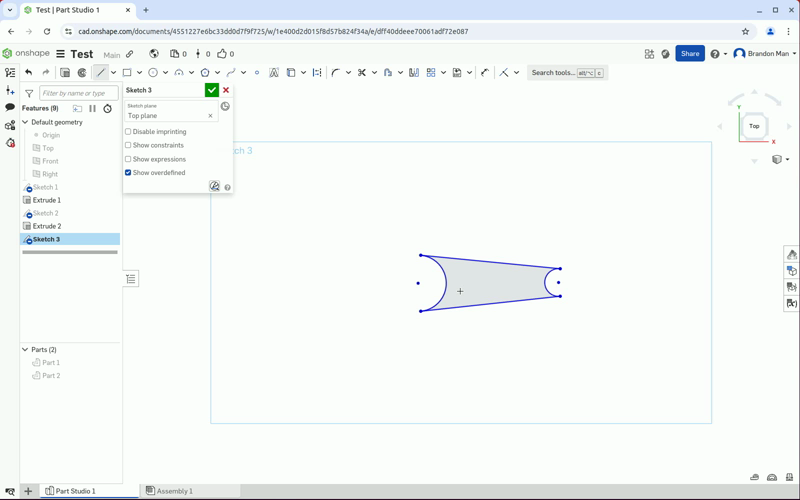
key_up(shift)
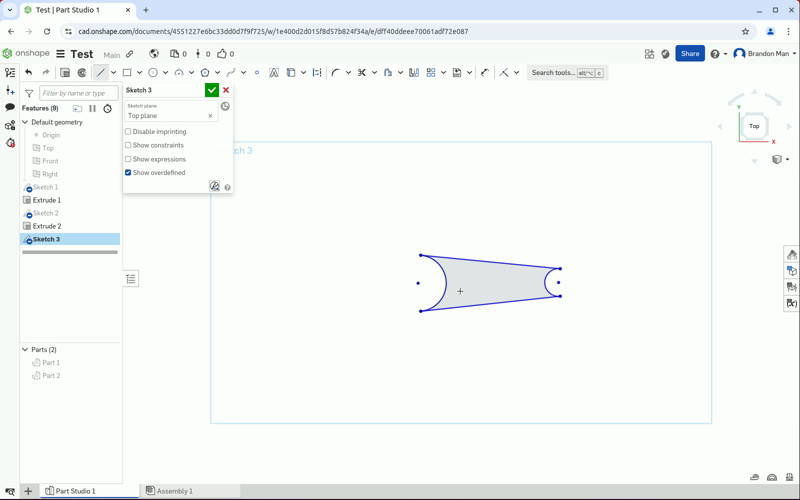
key_down(shift)
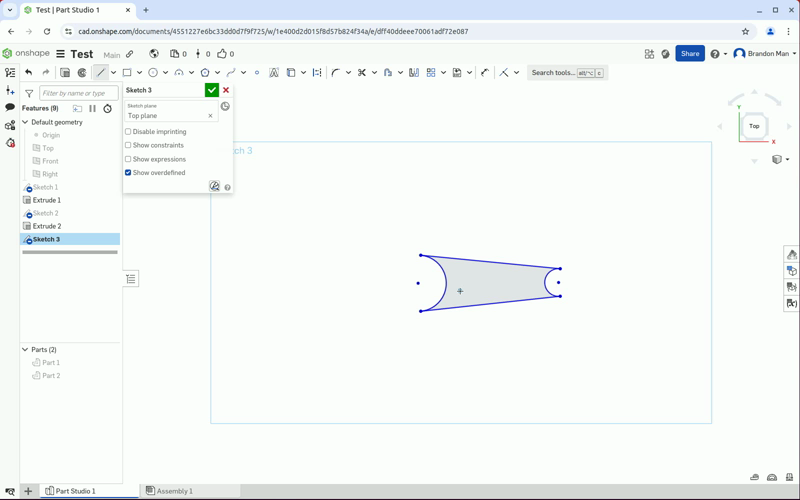
mouse_move(490, 290)
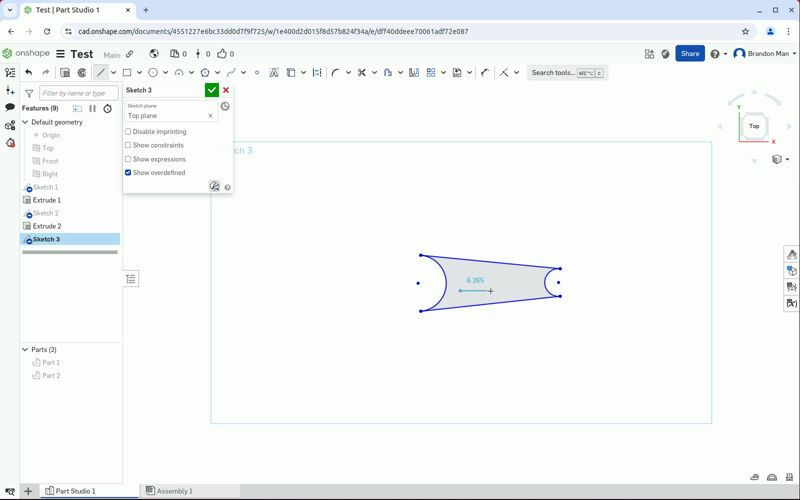
mouse_move(516, 290)
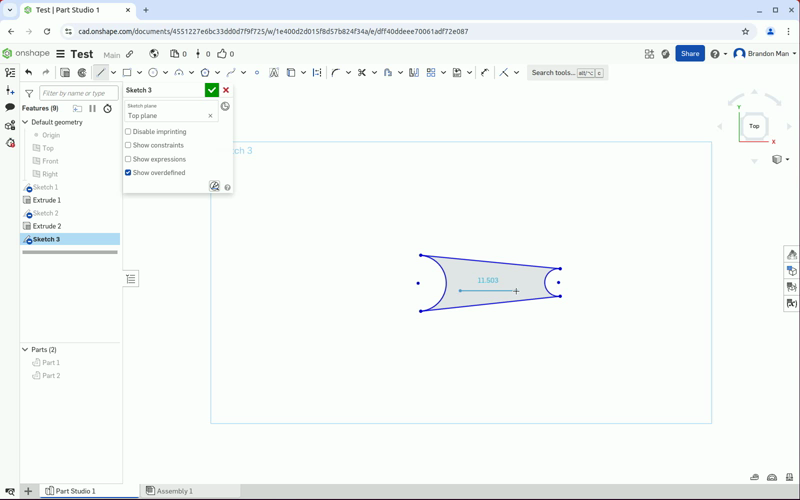
click(516, 290)
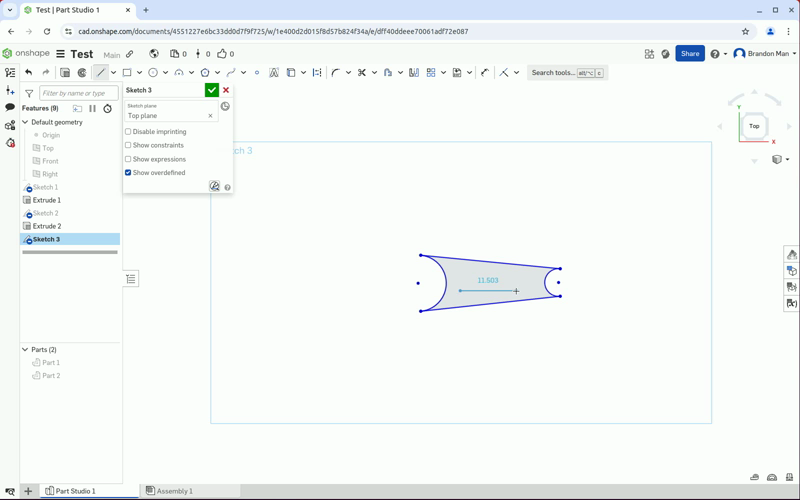
key_up(shift)
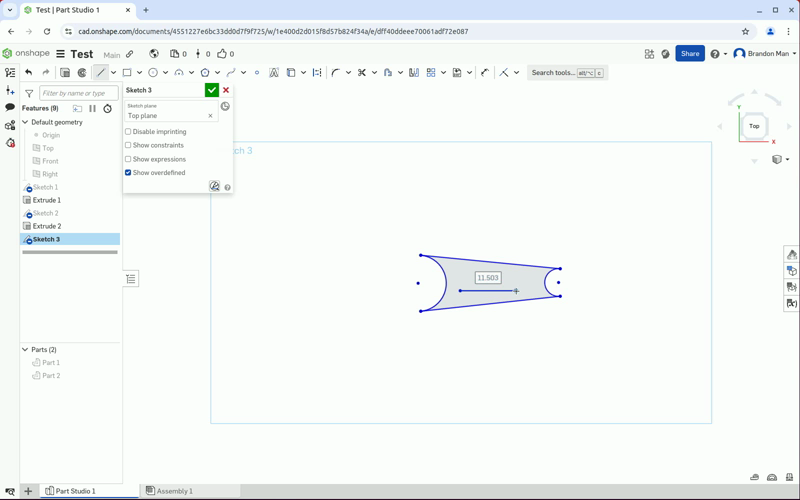
key(esc)
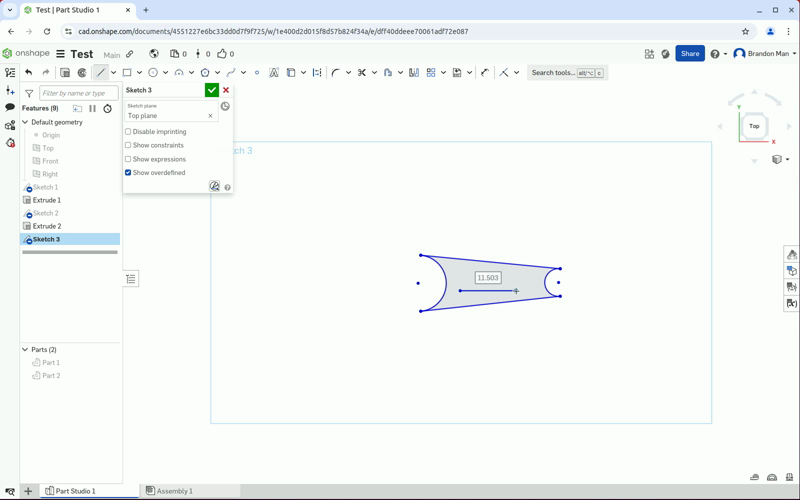
key(a)
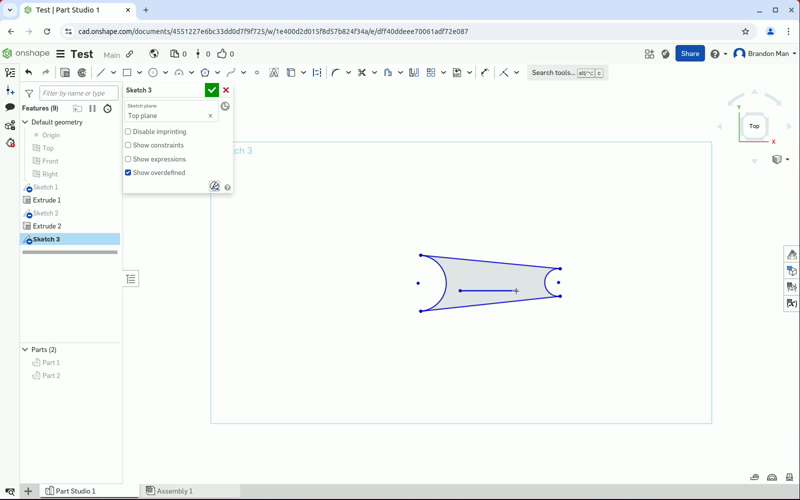
mouse_move(516, 290)
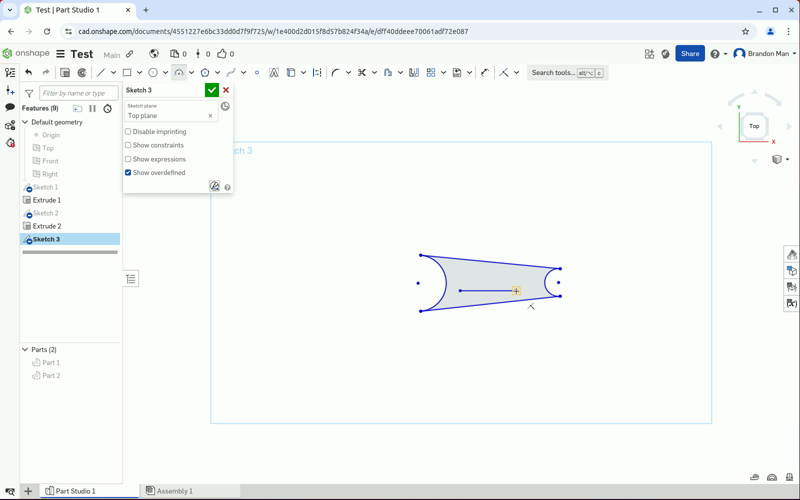
click(516, 290)
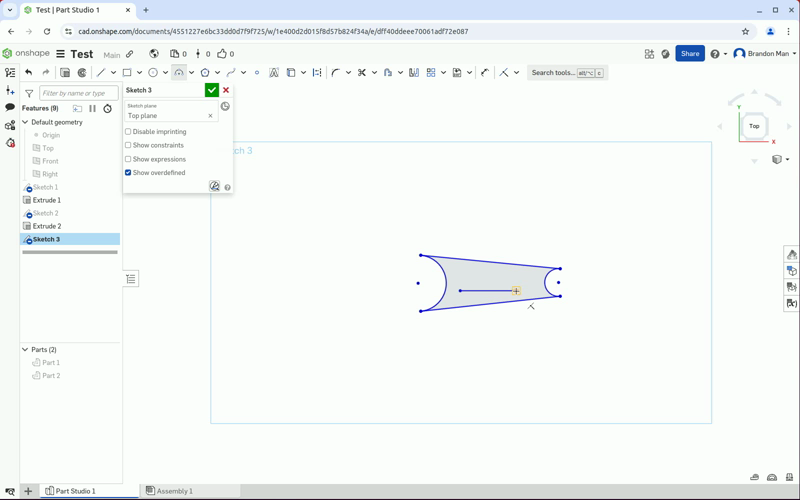
key_down(shift)
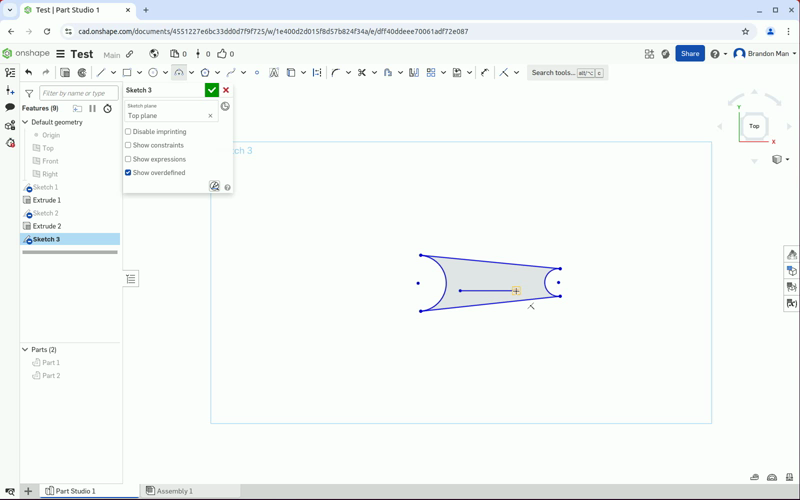
mouse_move(516, 276)
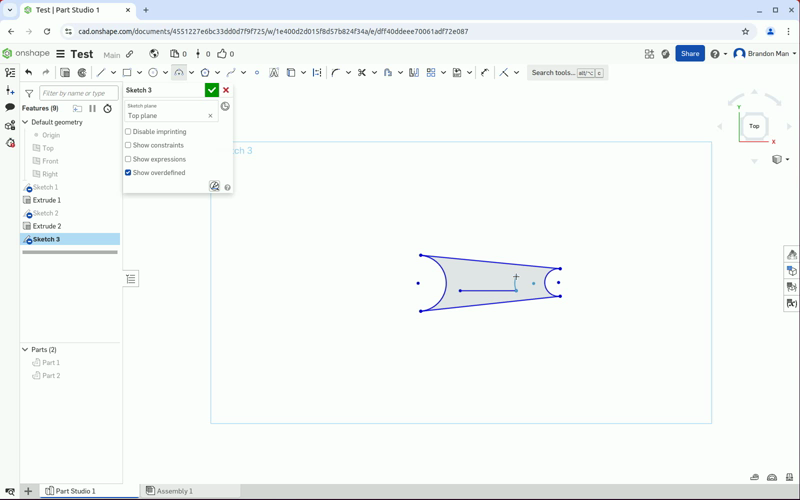
click(516, 276)
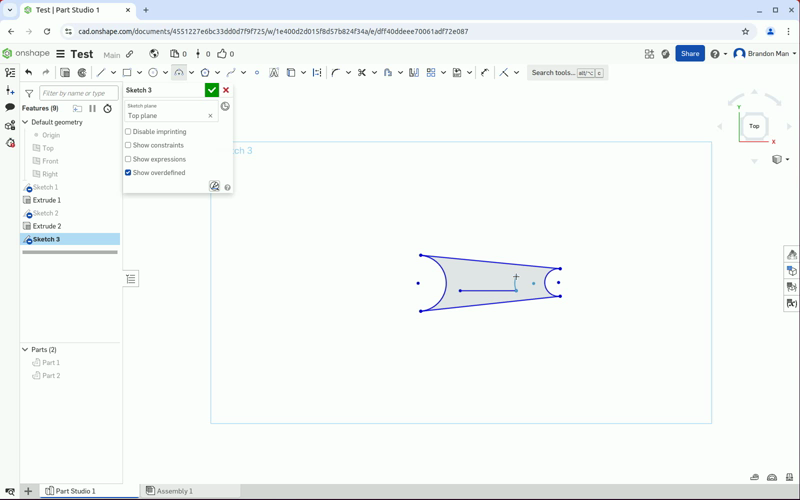
mouse_move(523, 283)
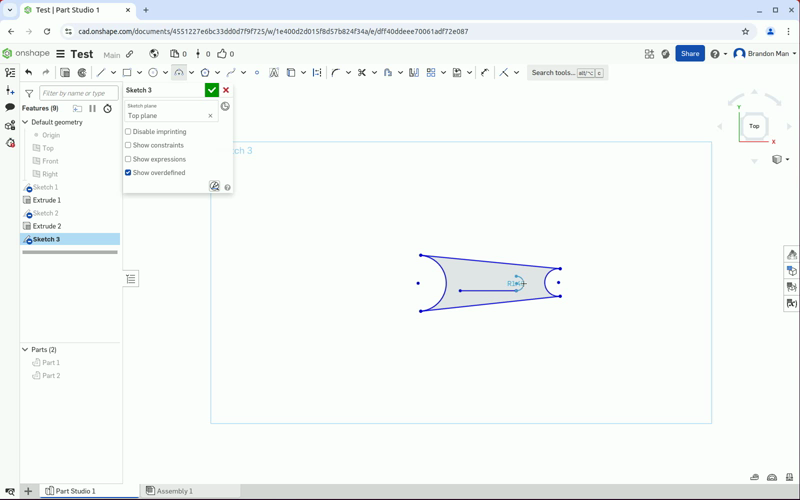
click(523, 283)
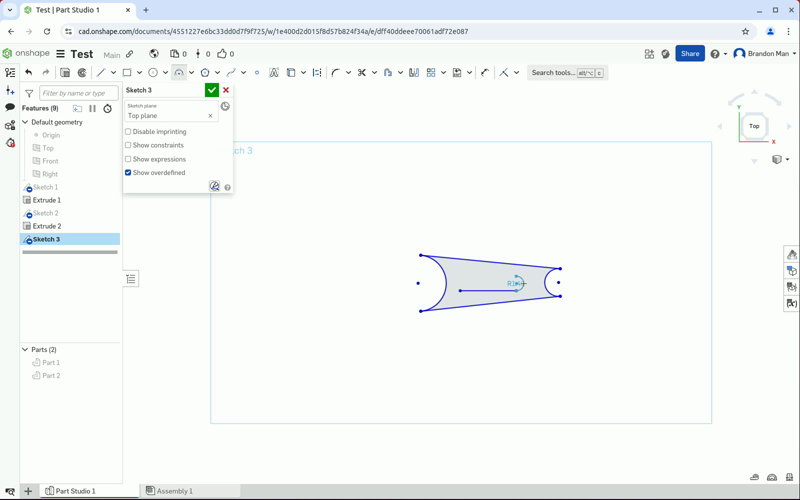
key_up(shift)
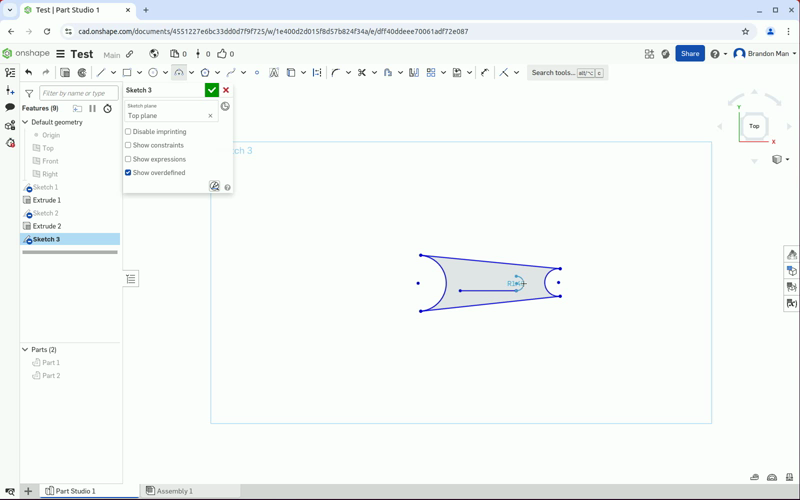
key(esc)
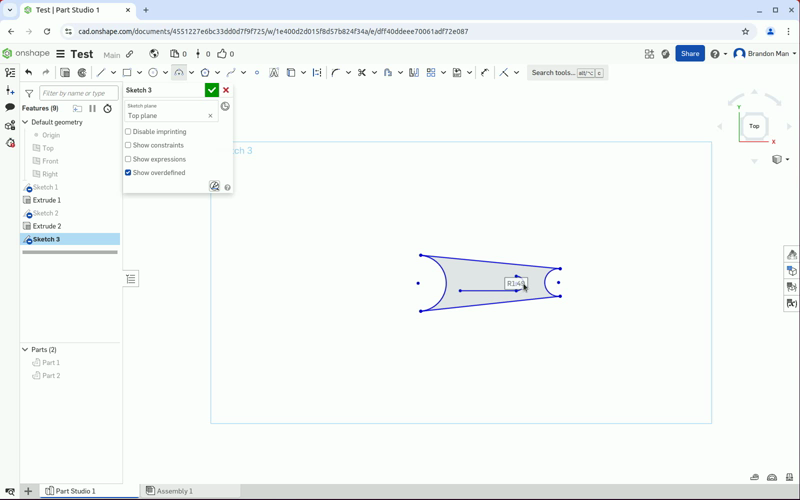
key(l)
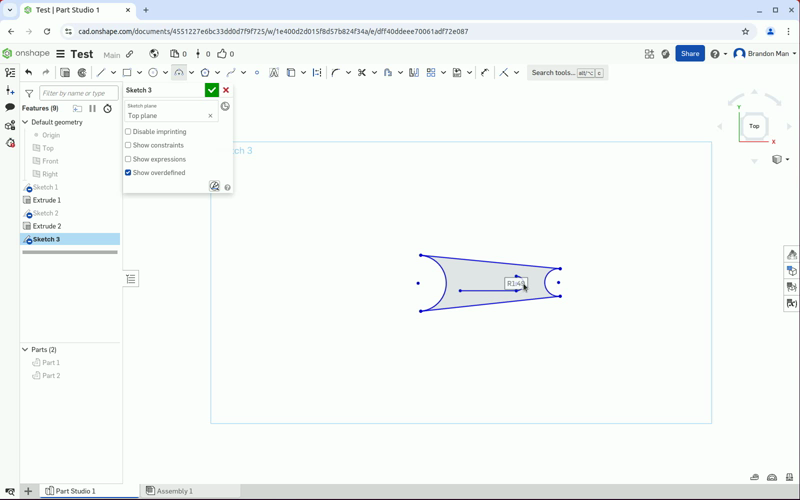
mouse_move(516, 276)
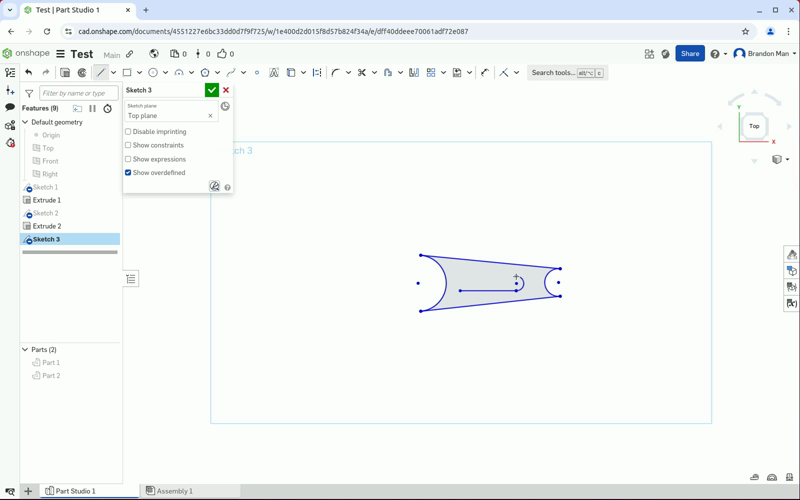
click(516, 276)
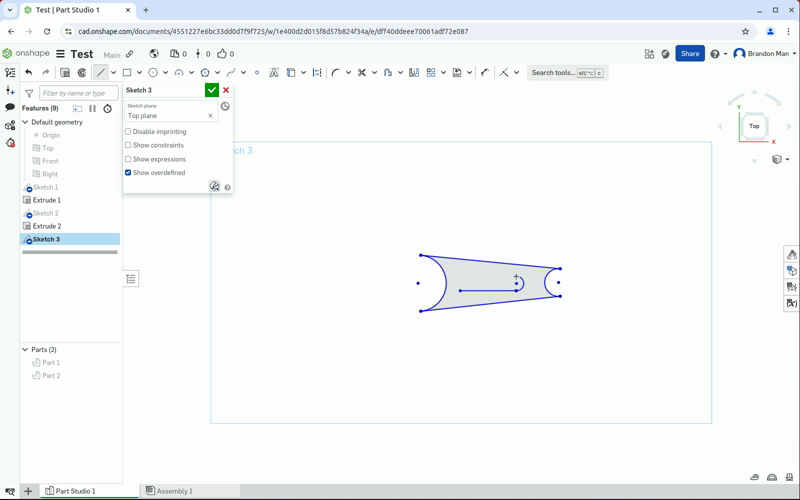
key_down(shift)
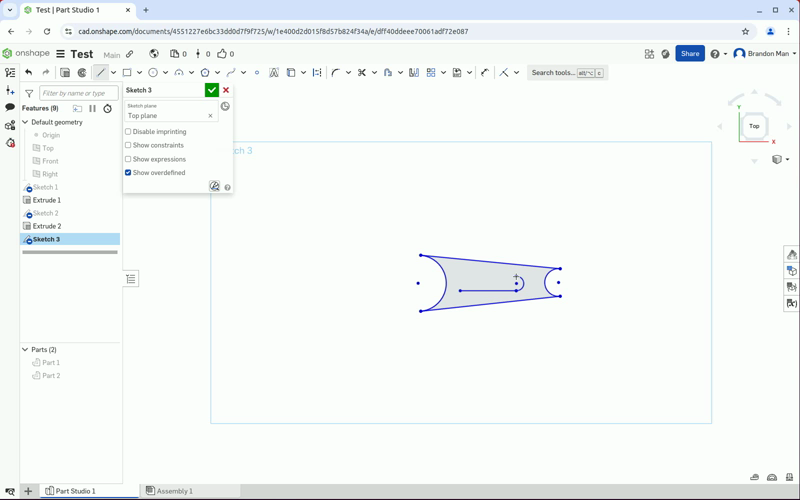
mouse_move(546, 276)
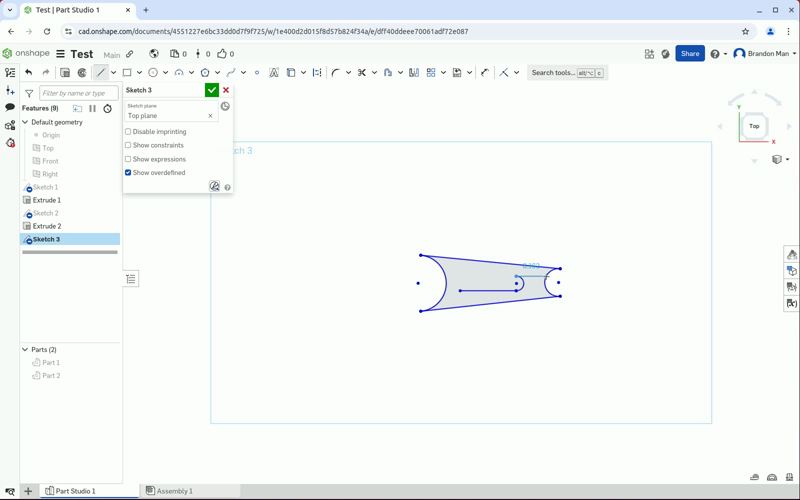
mouse_move(460, 276)
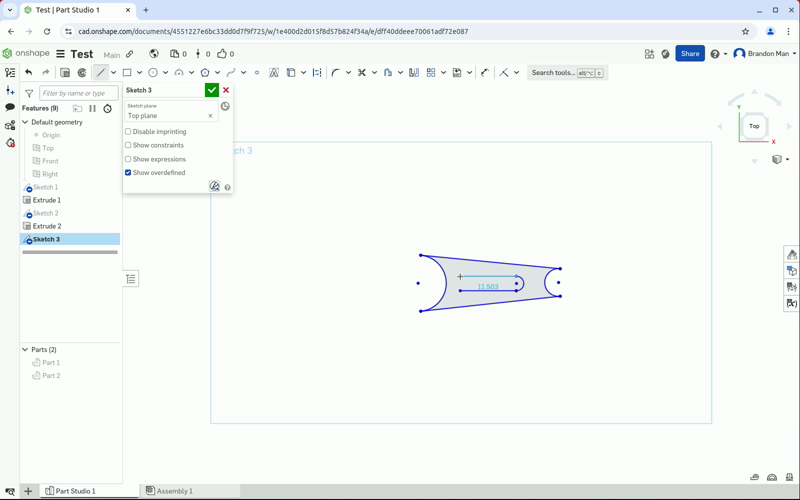
click(460, 276)
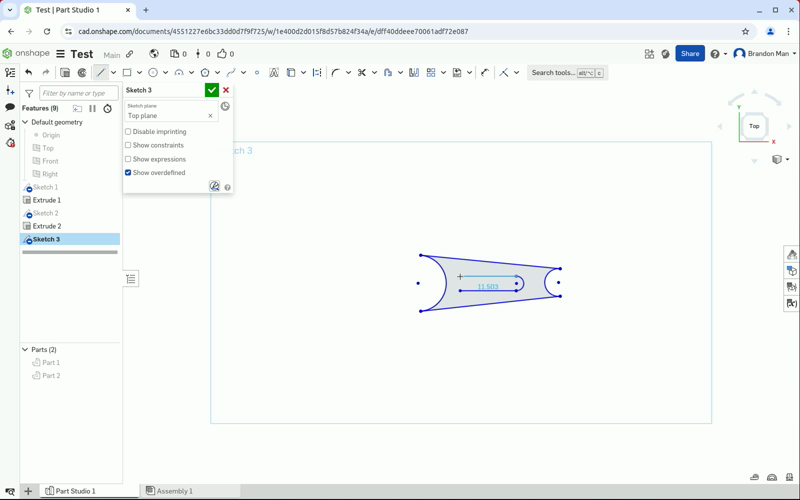
key_up(shift)
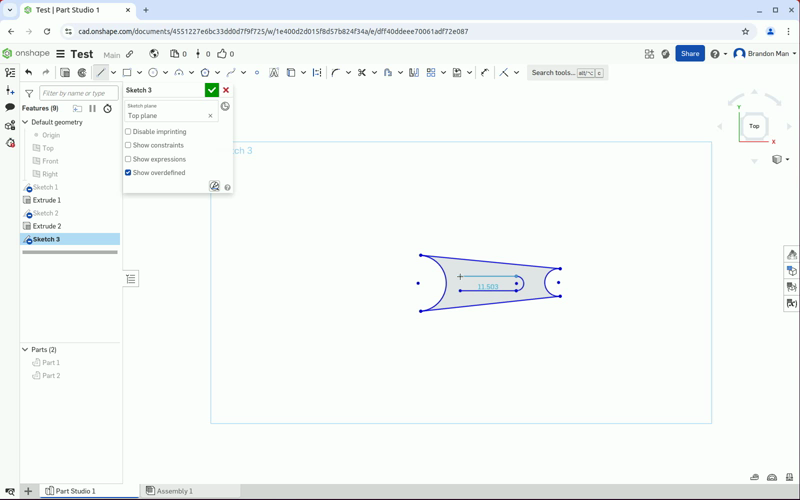
key(esc)
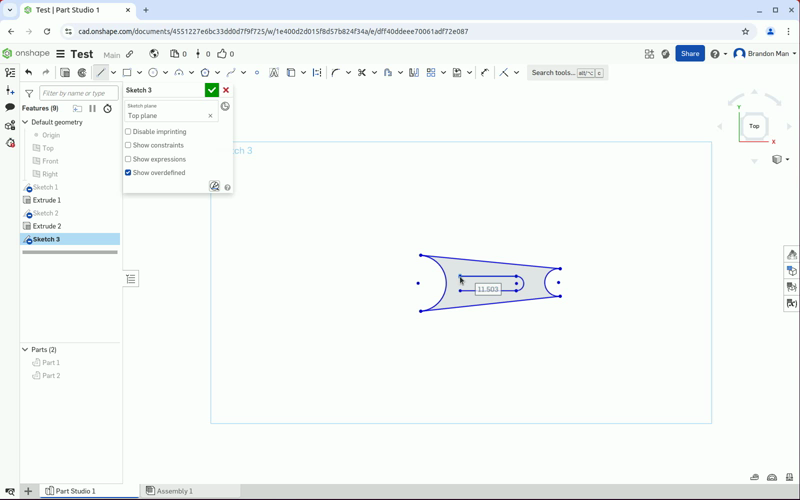
key(a)
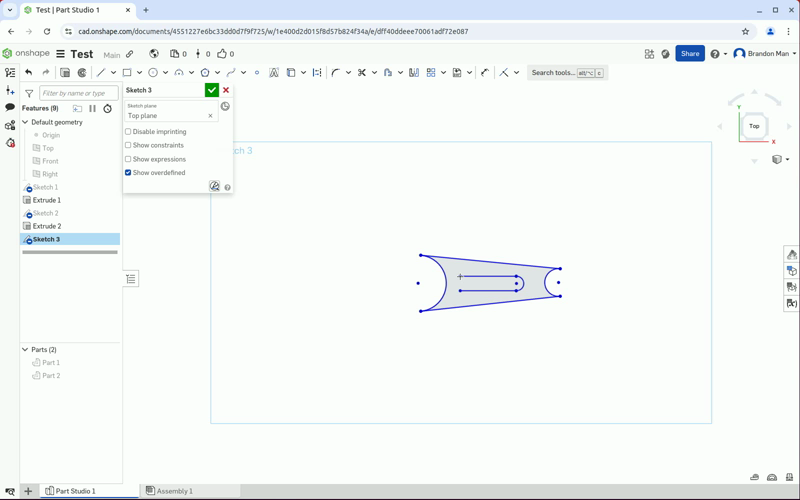
mouse_move(460, 276)
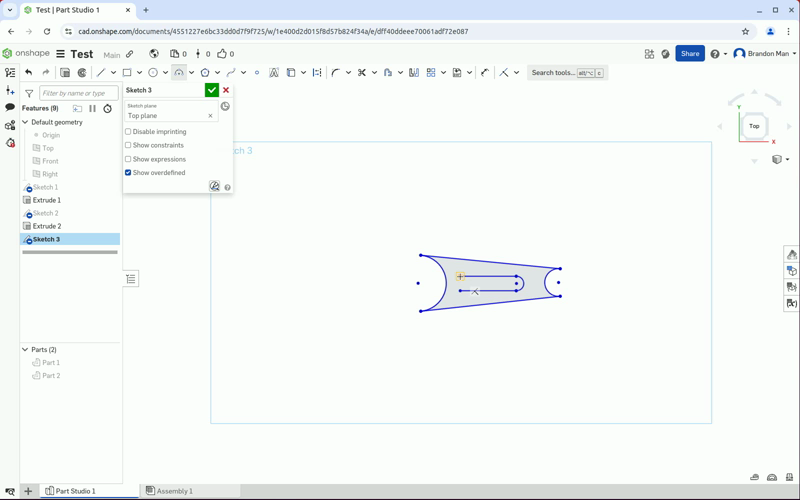
click(460, 276)
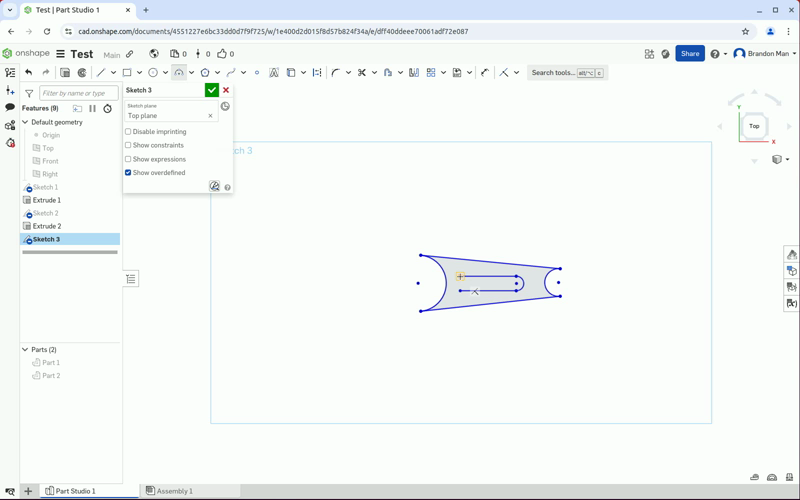
mouse_move(460, 290)
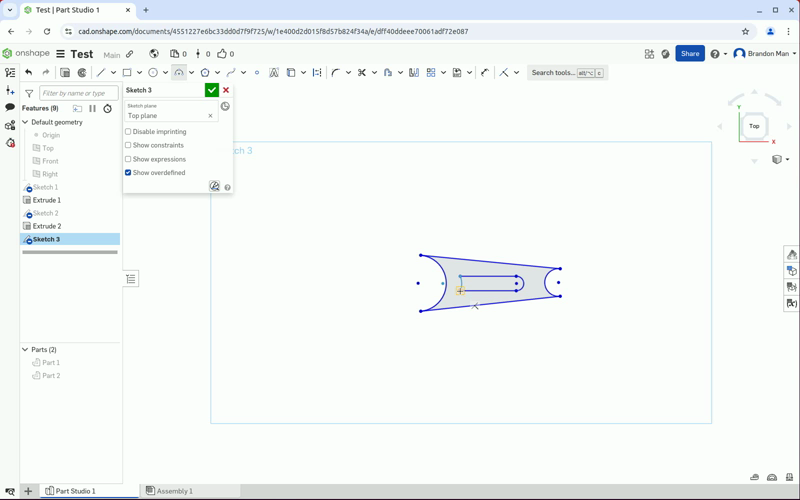
click(460, 290)
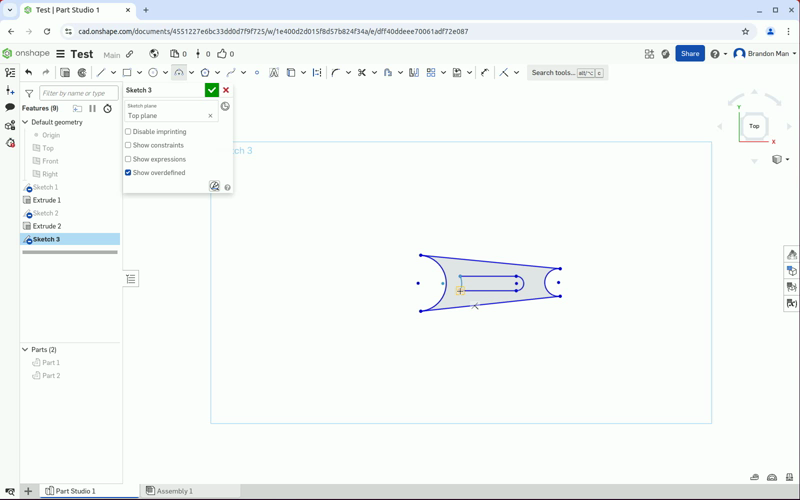
key_down(shift)
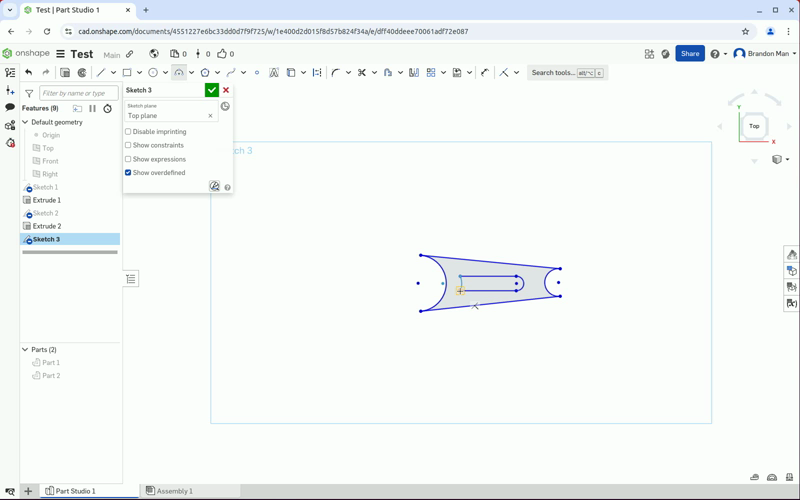
mouse_move(453, 283)
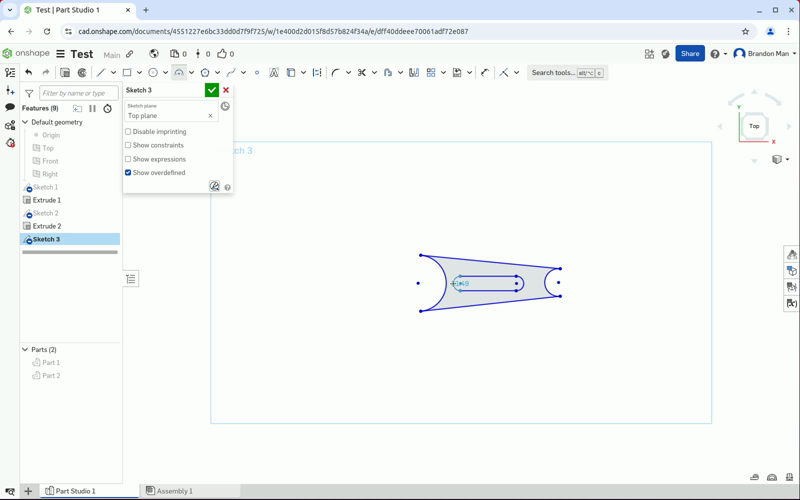
click(453, 283)
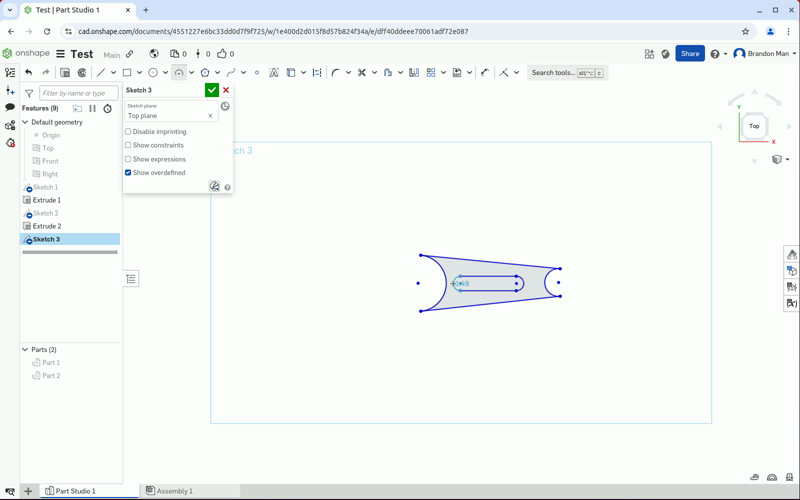
key_up(shift)
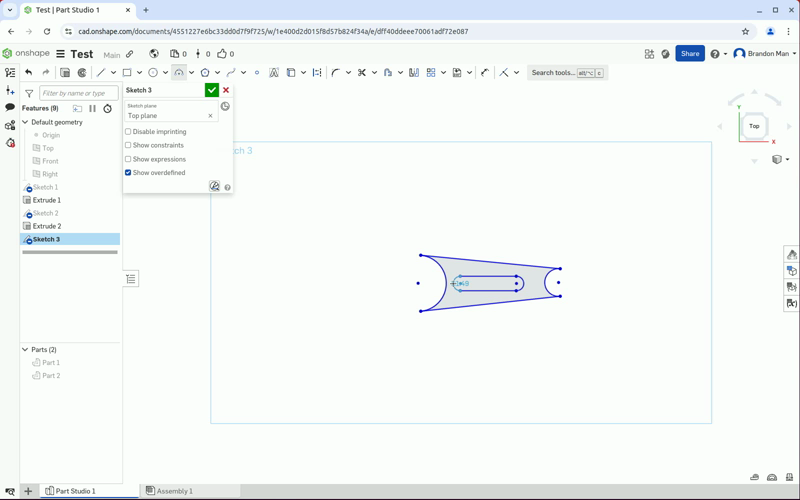
key(esc)
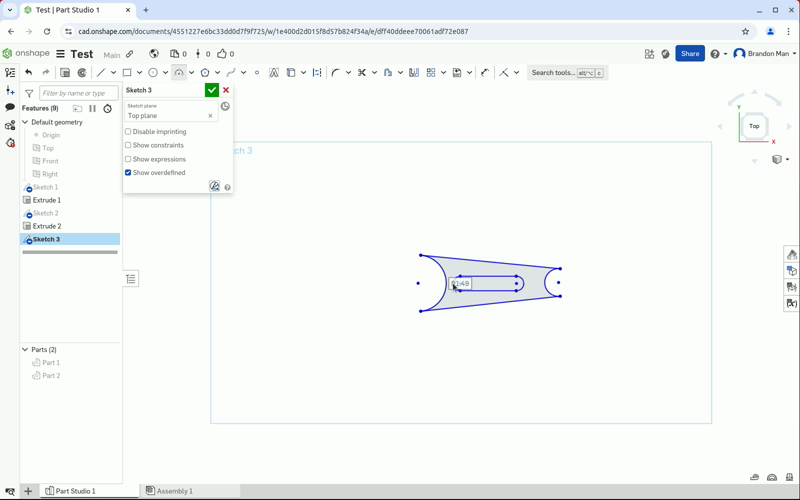
mouse_move(466, 270)
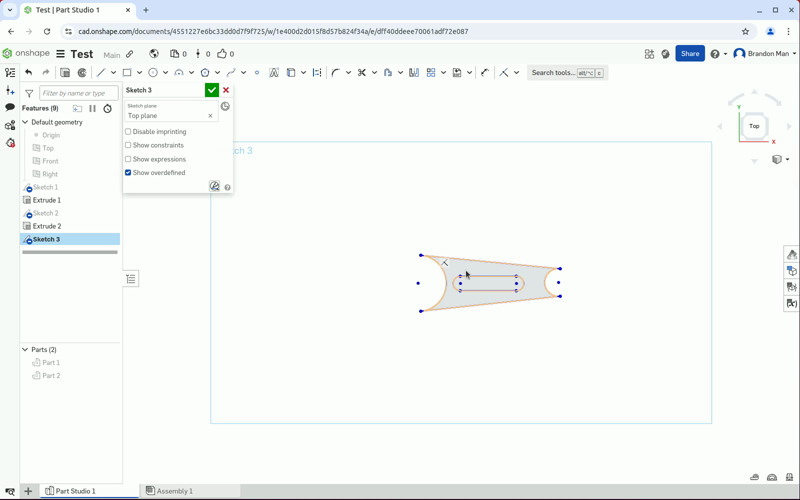
click(466, 270)
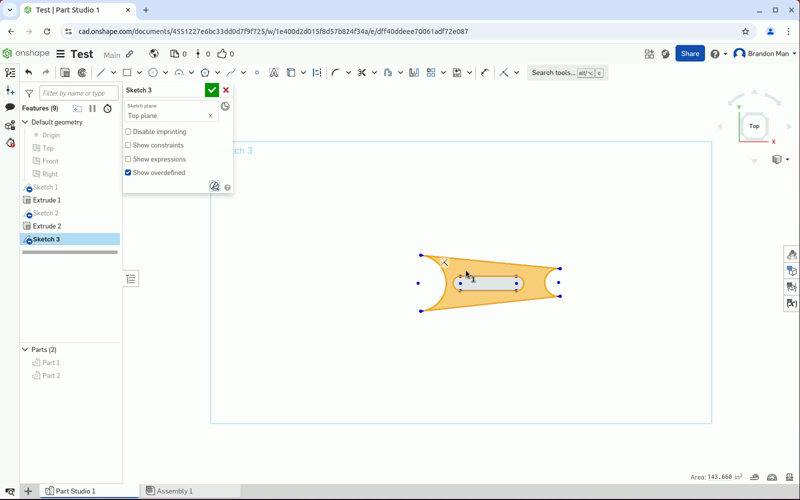
mouse_move(73, 352)
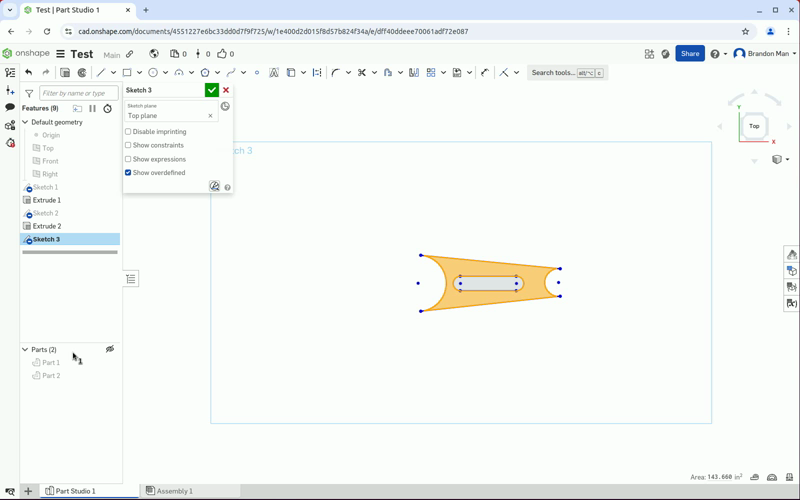
key(shift+y)
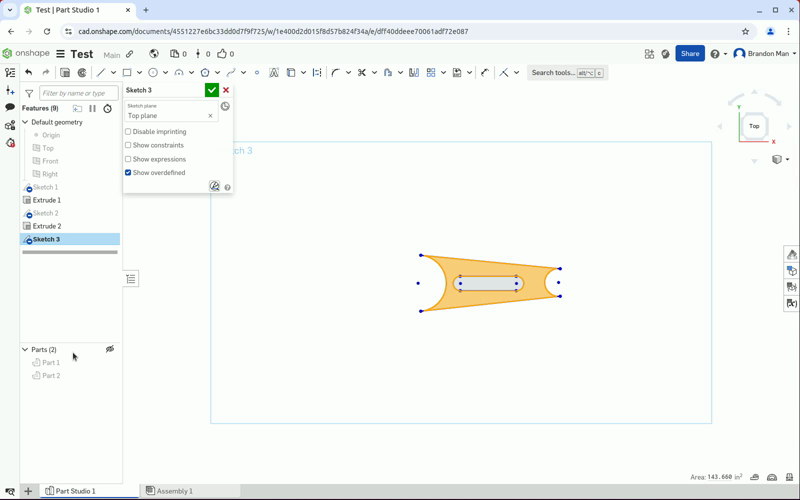
key(shift+e)
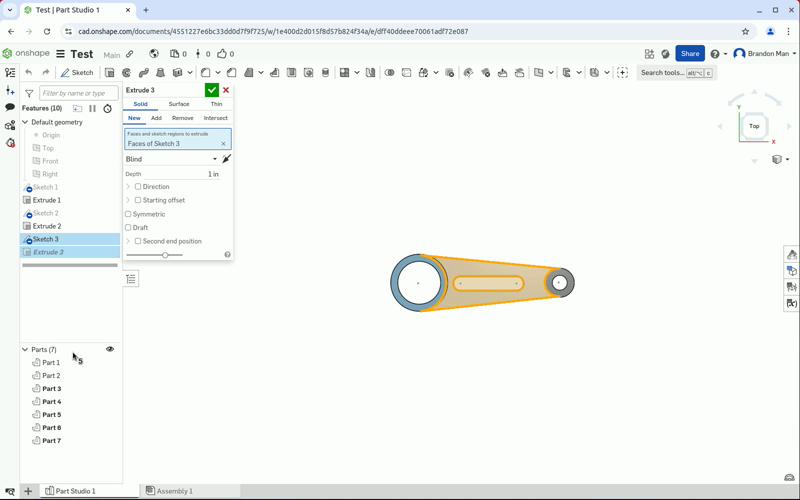
mouse_move(143, 106)
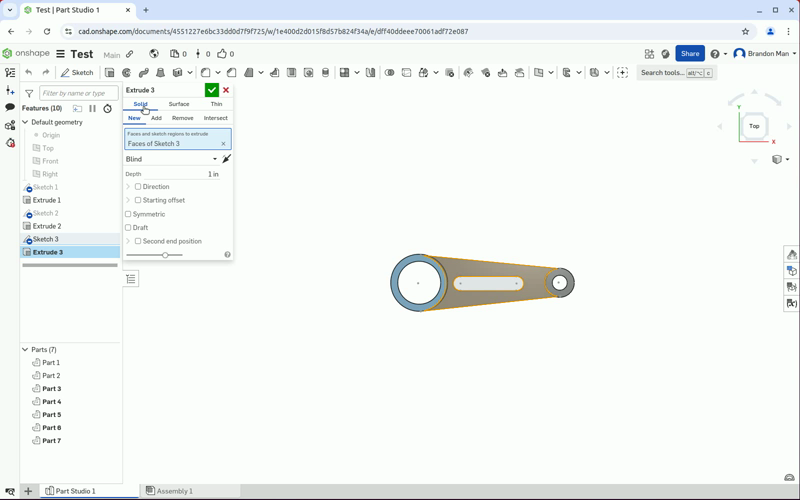
click(143, 106)
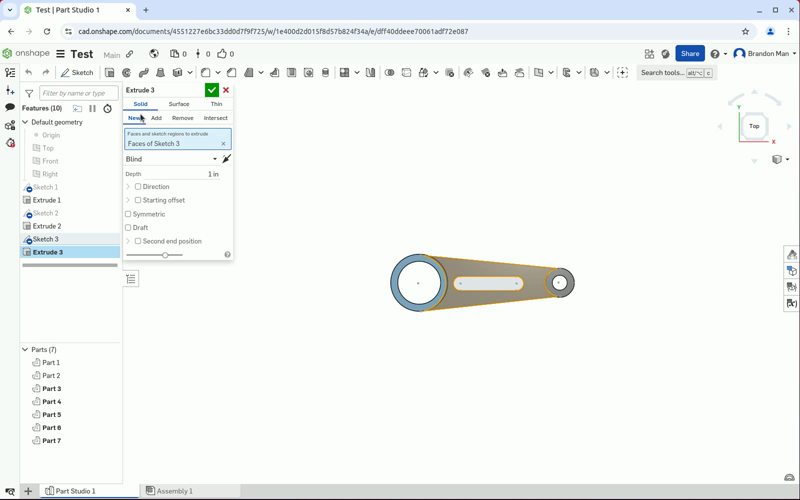
mouse_move(137, 120)
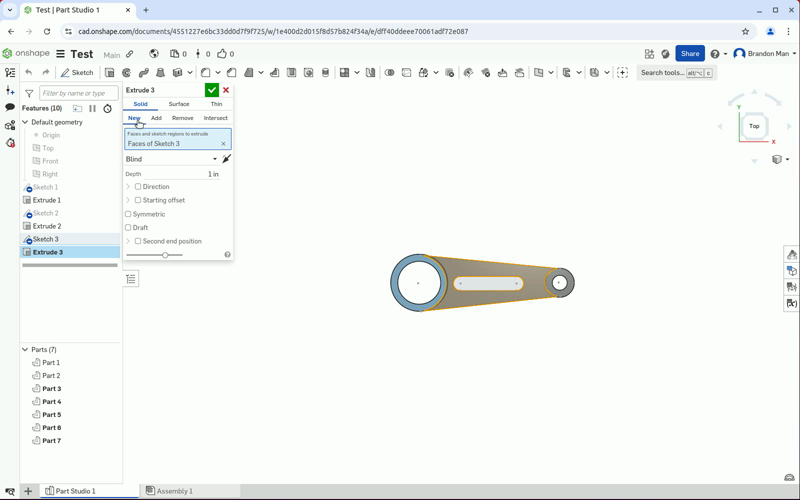
click(137, 120)
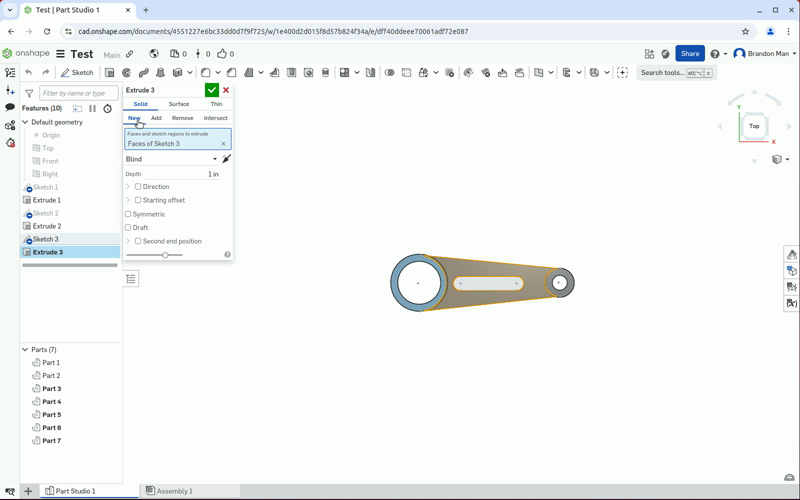
key(tab, 4)
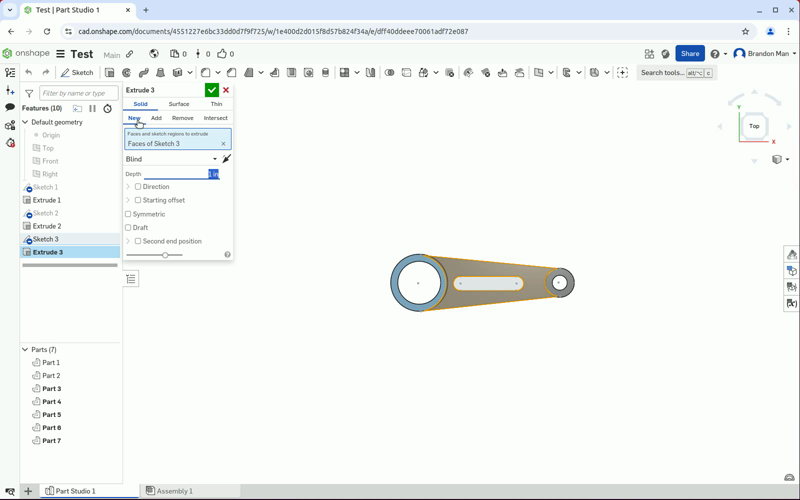
text(5.777)
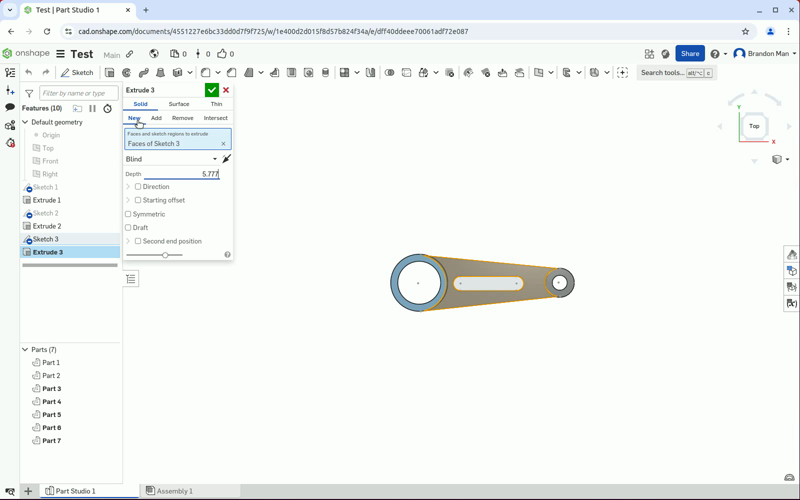
key(enter)
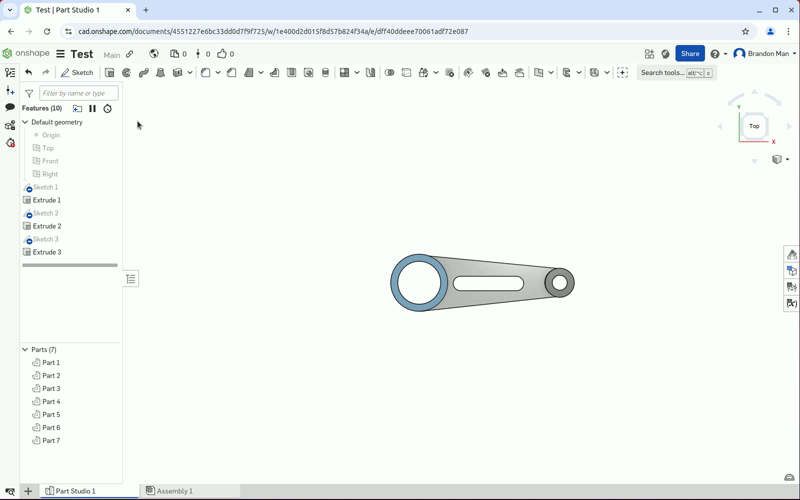
key(shift+h)
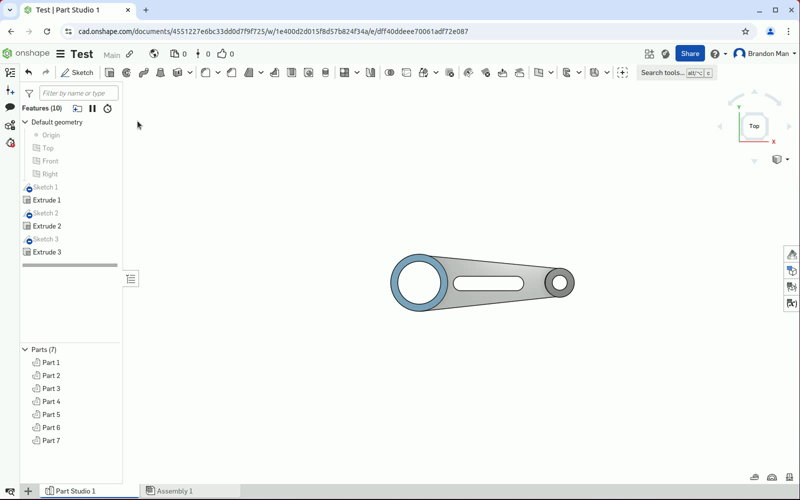
key(shift+h)
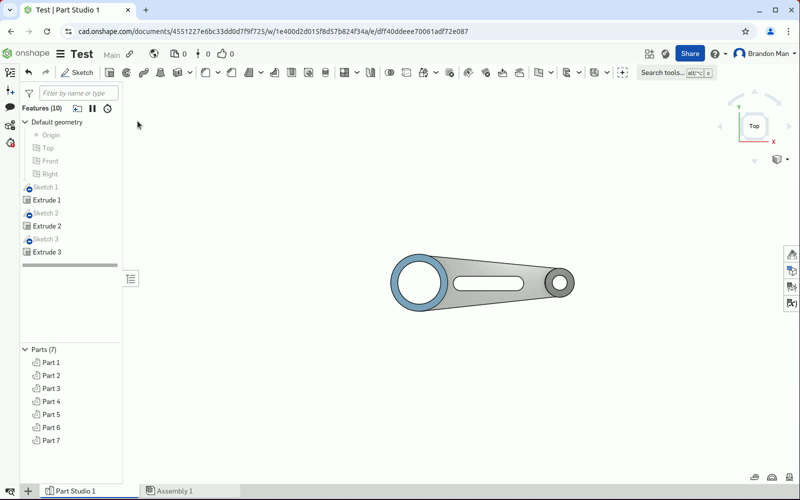
key(shift+7)
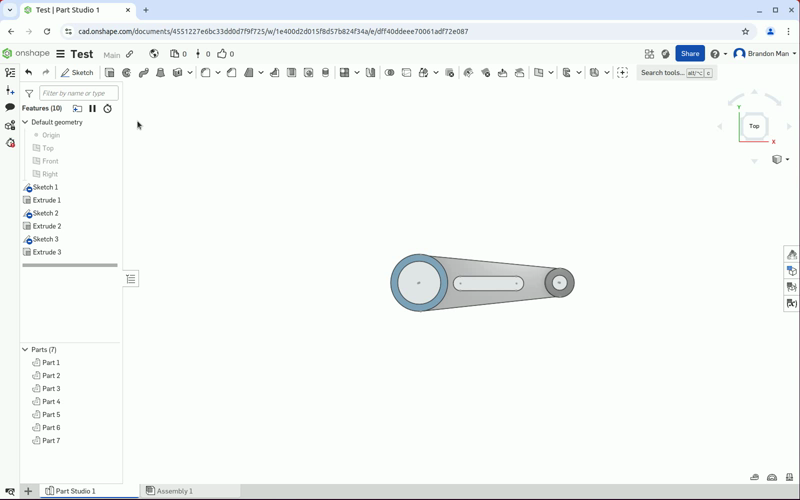
key(up, 3)
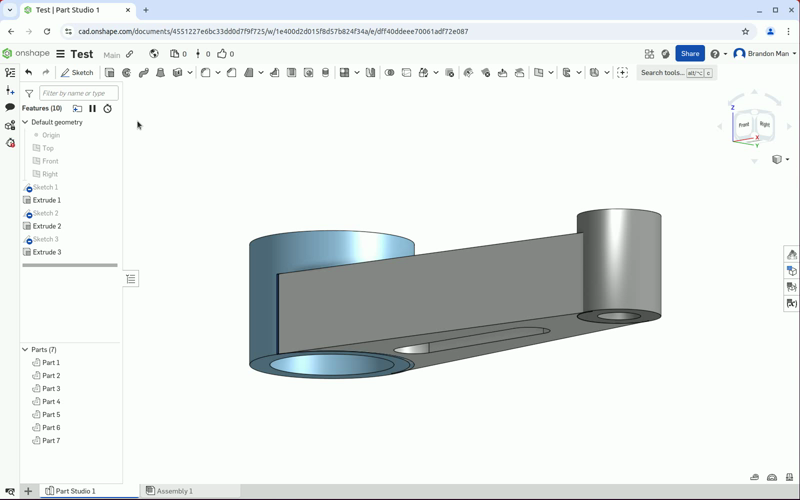
key(left, 3)
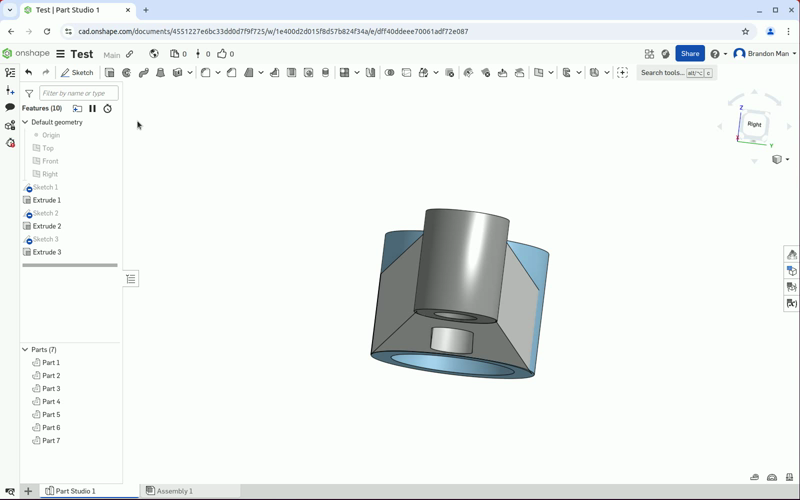
key(right, 3)
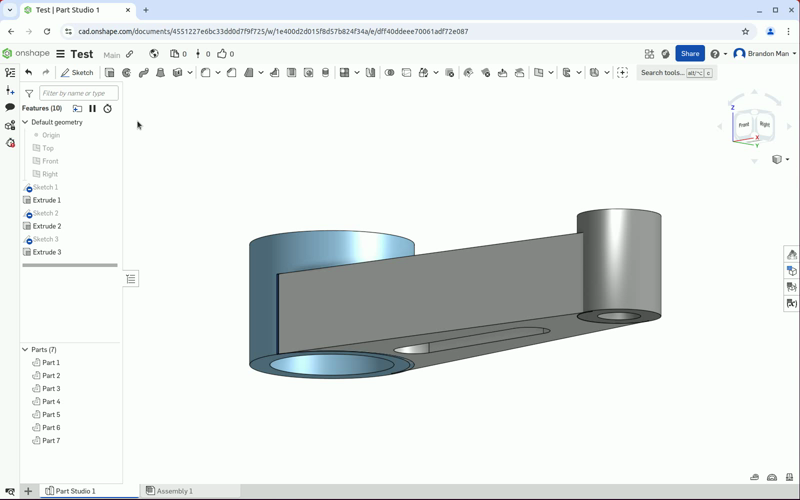
key(down, 3)
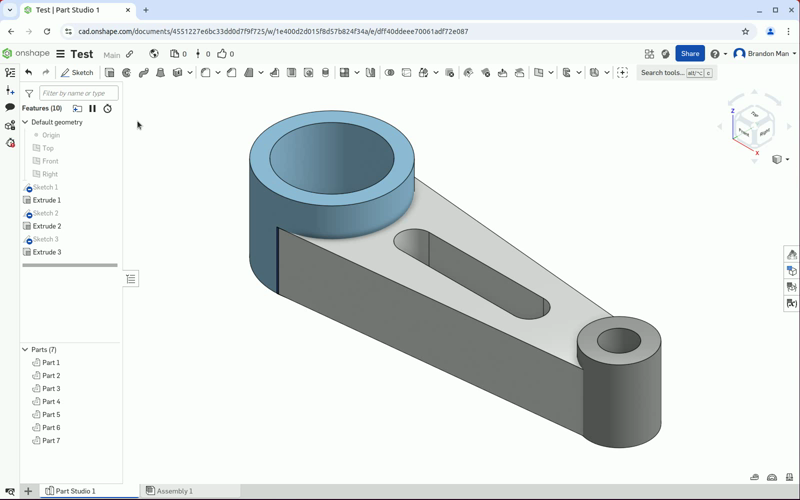
mouse_move(73, 189)
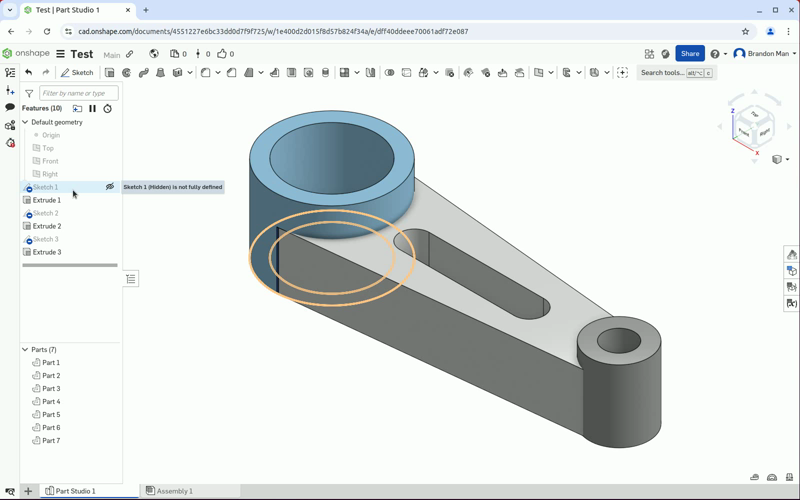
click(73, 189)